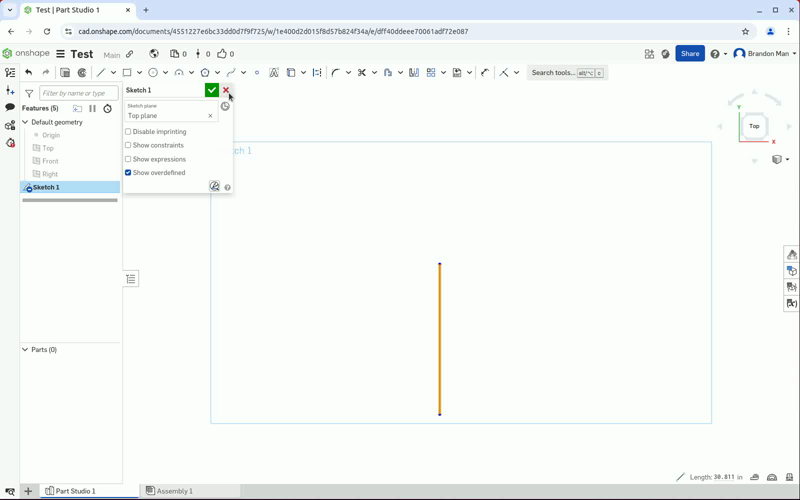
key(shift+h)
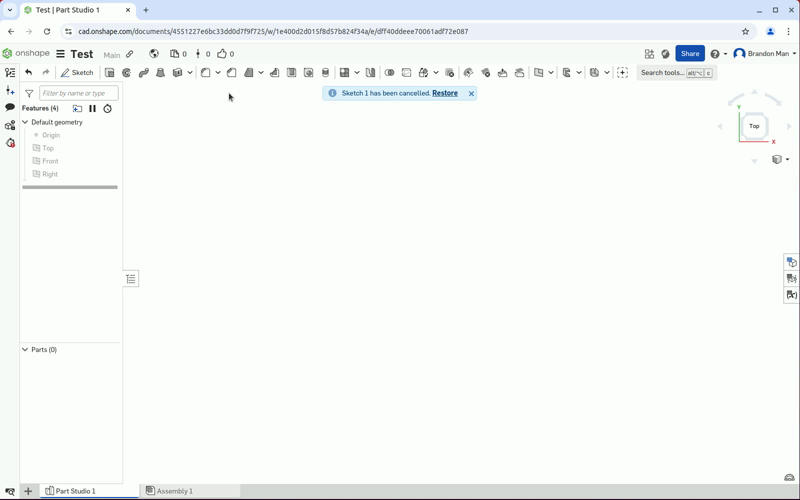
mouse_move(73, 352)
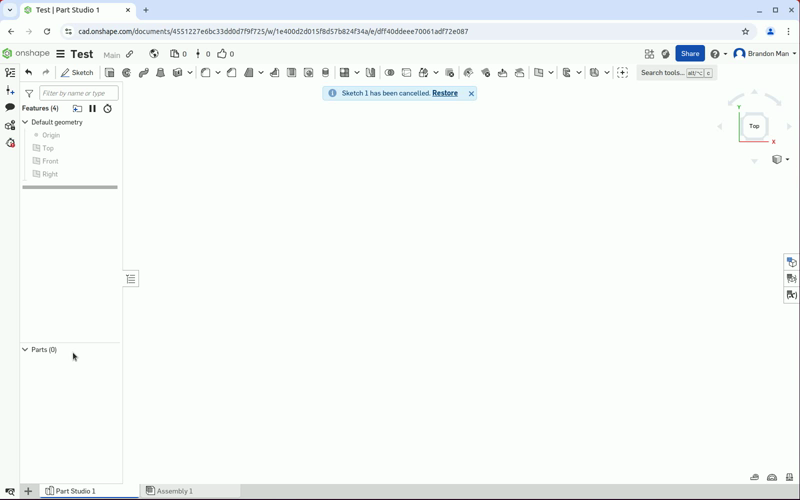
key(y)
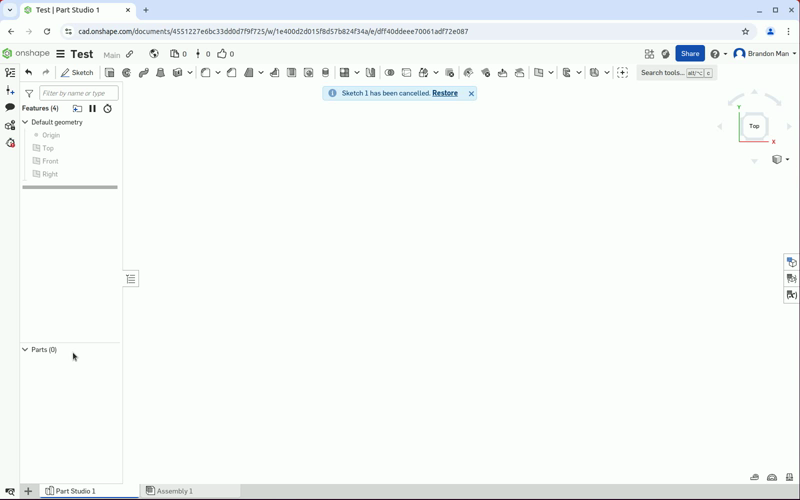
key(shift+p)
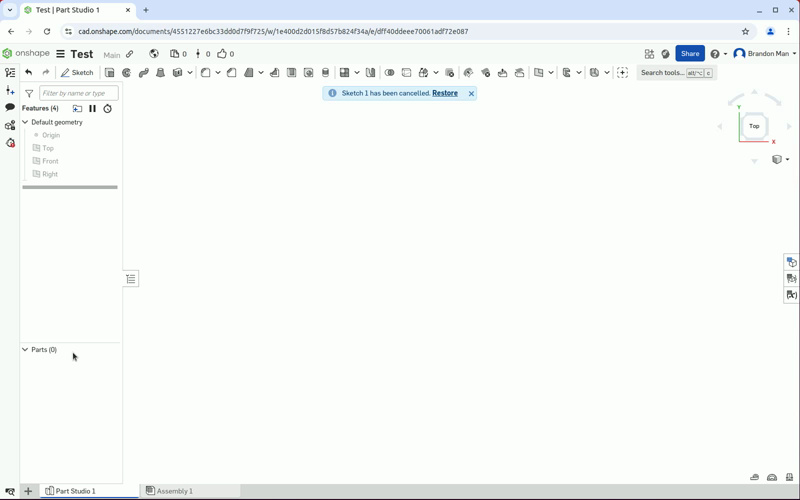
key(space)
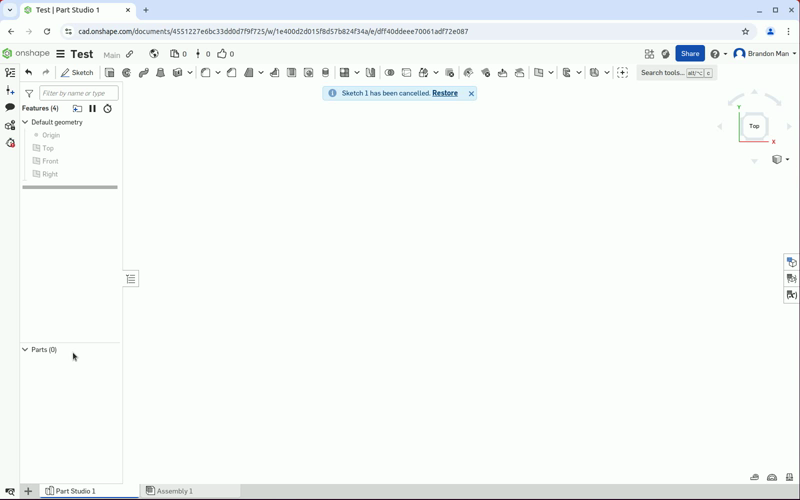
key_down(shift)
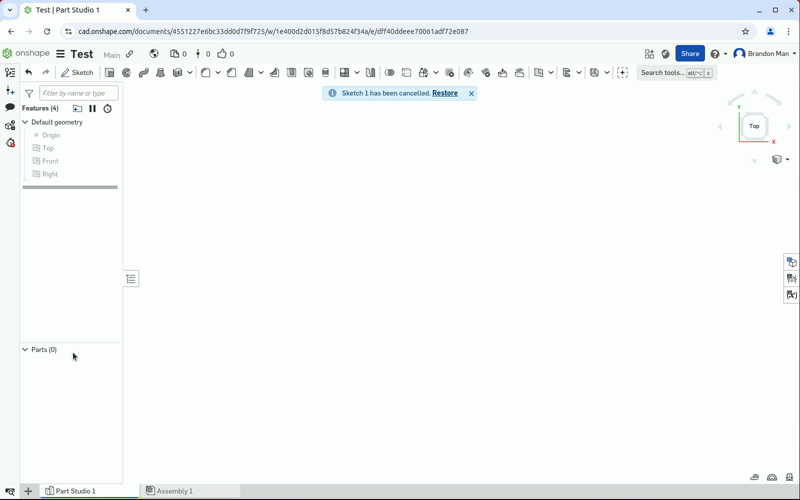
key(up)
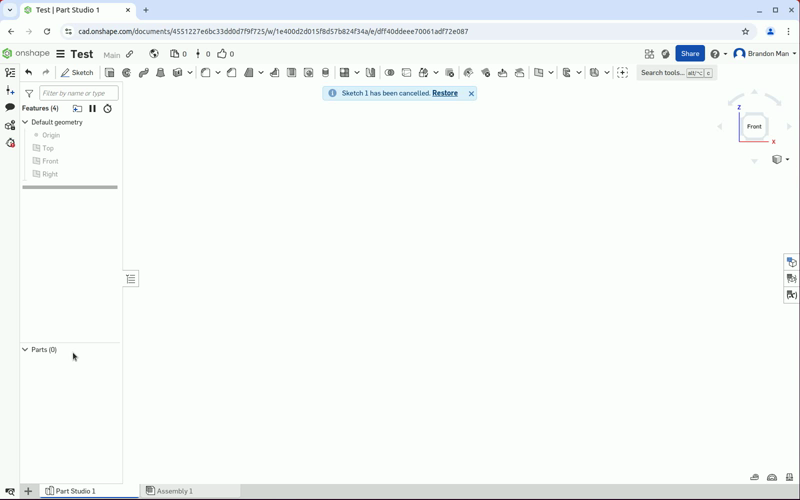
key_up(shift)
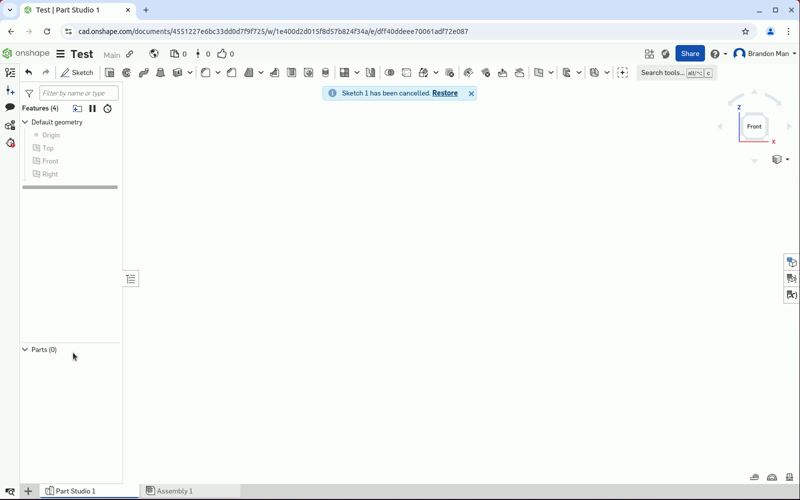
key(space)
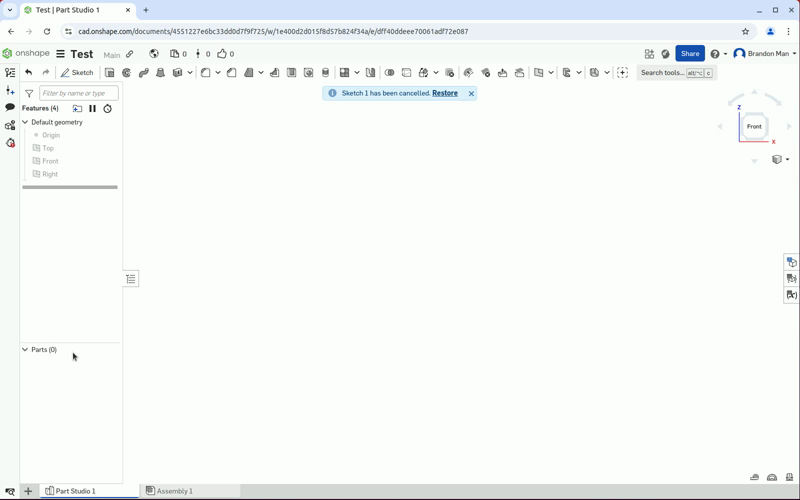
key_down(shift)
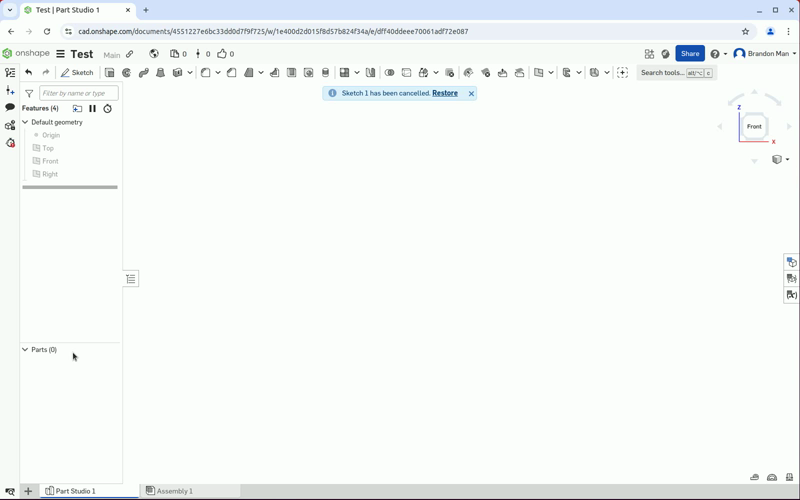
key(left)
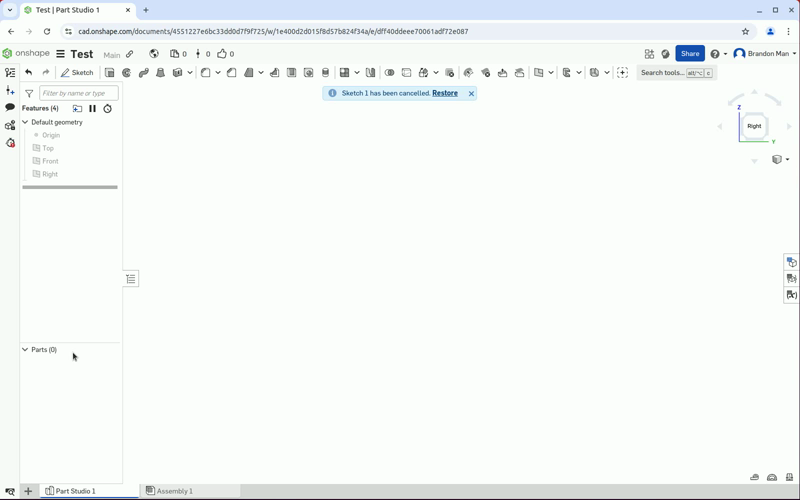
key_up(shift)
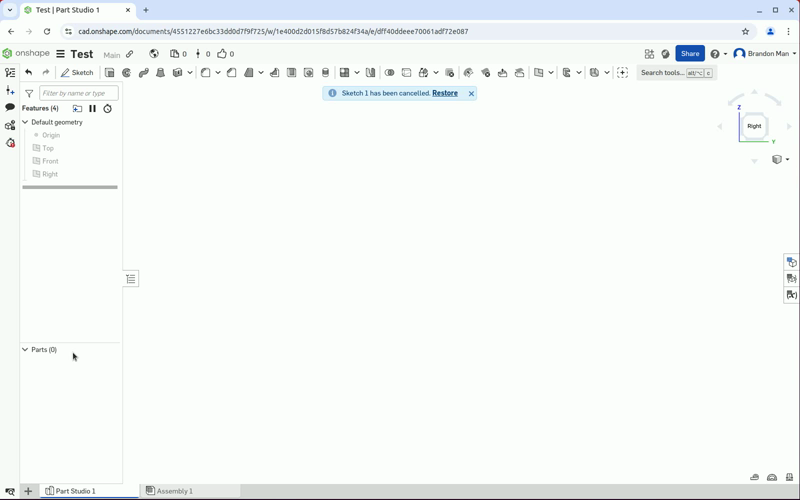
mouse_move(73, 352)
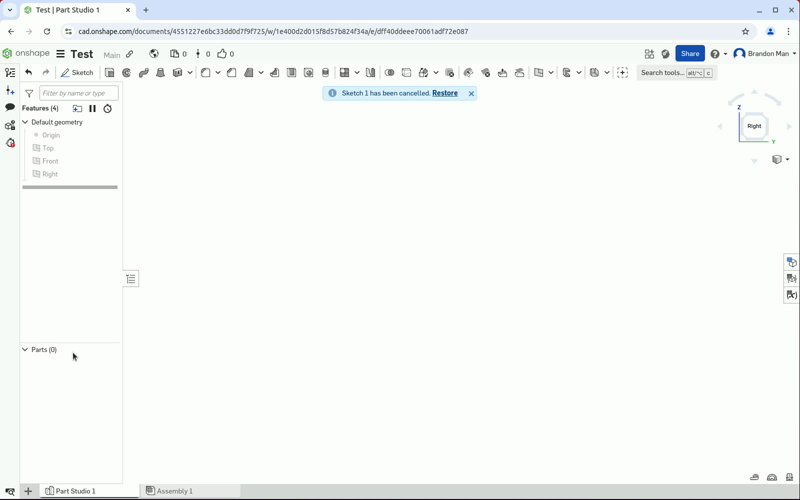
key(shift+y)
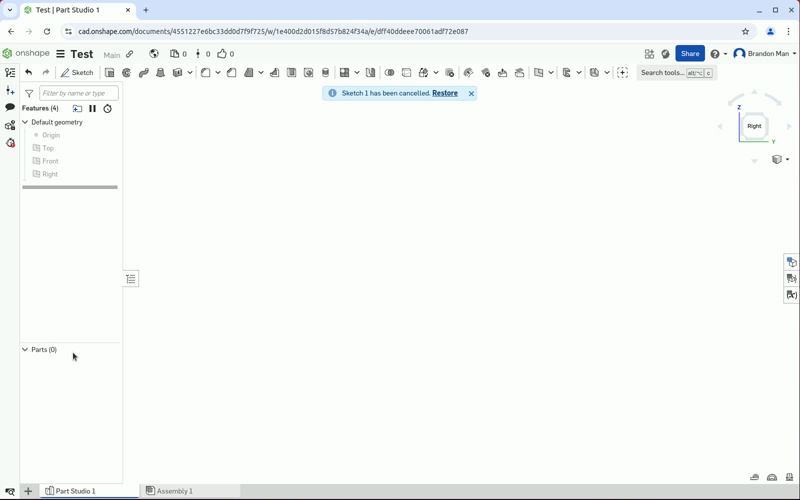
key(shift+s)
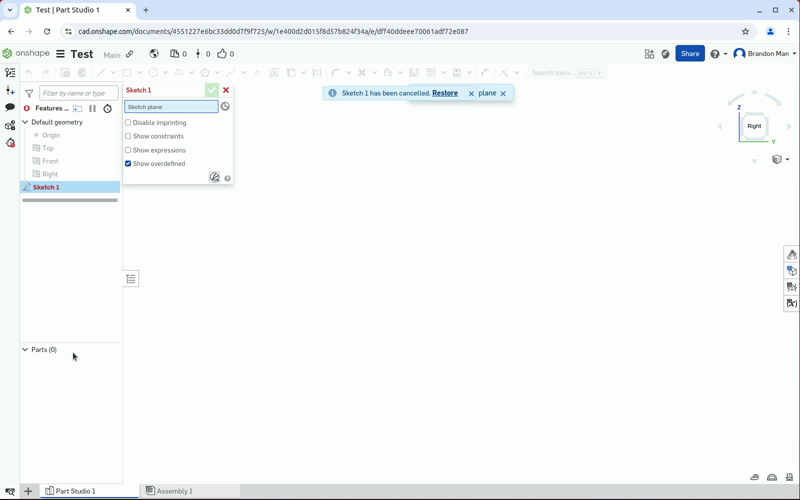
mouse_move(73, 176)
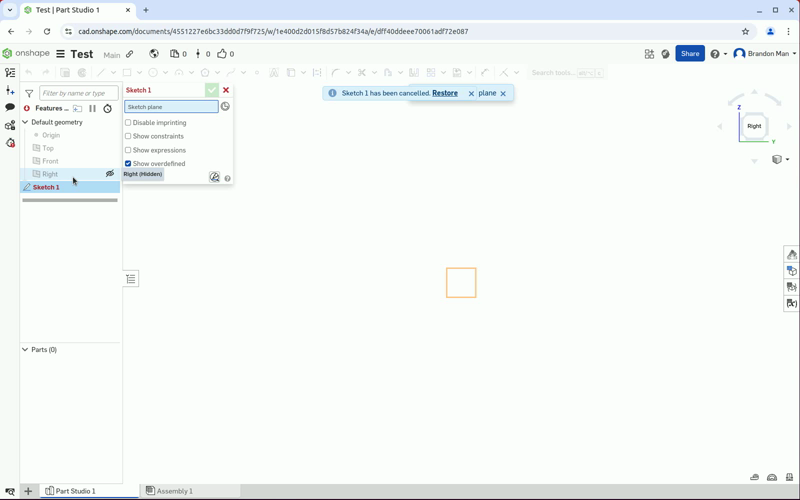
click(73, 176)
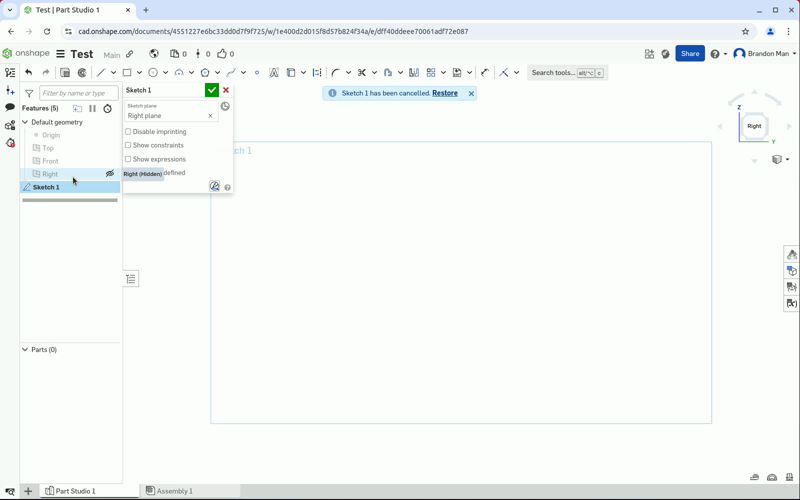
mouse_move(73, 352)
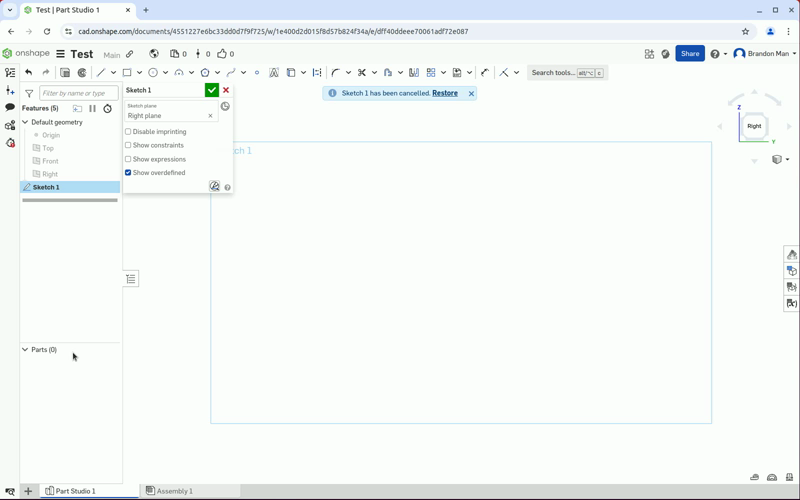
key(y)
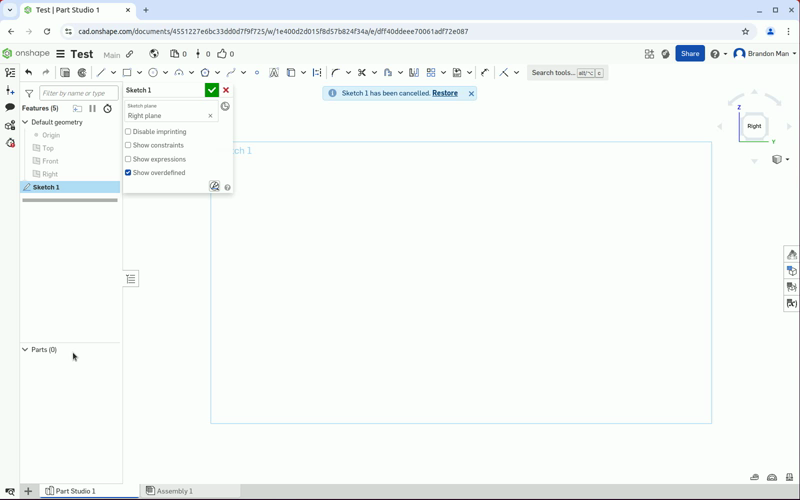
key(l)
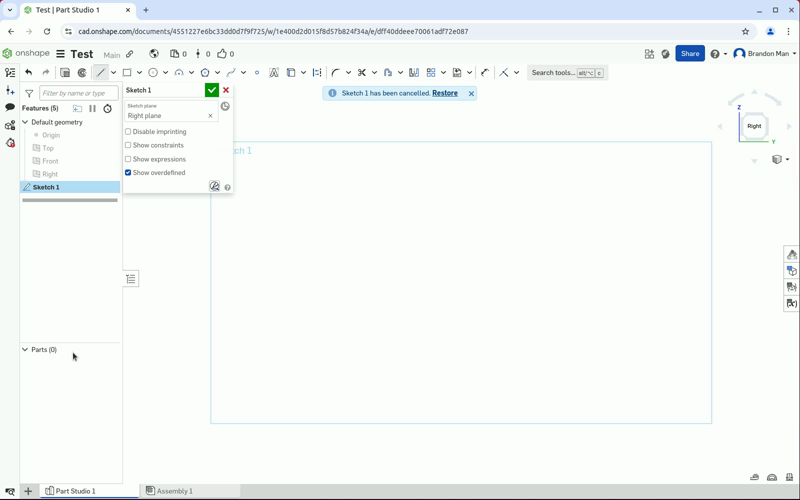
key_down(shift)
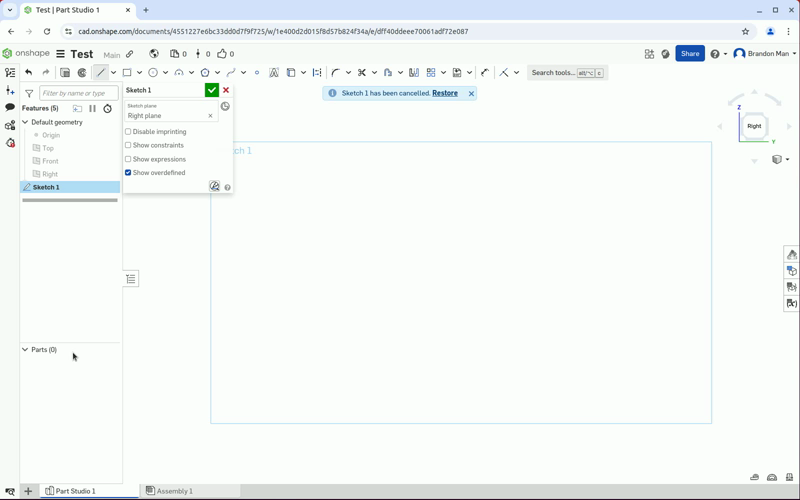
mouse_move(348, 304)
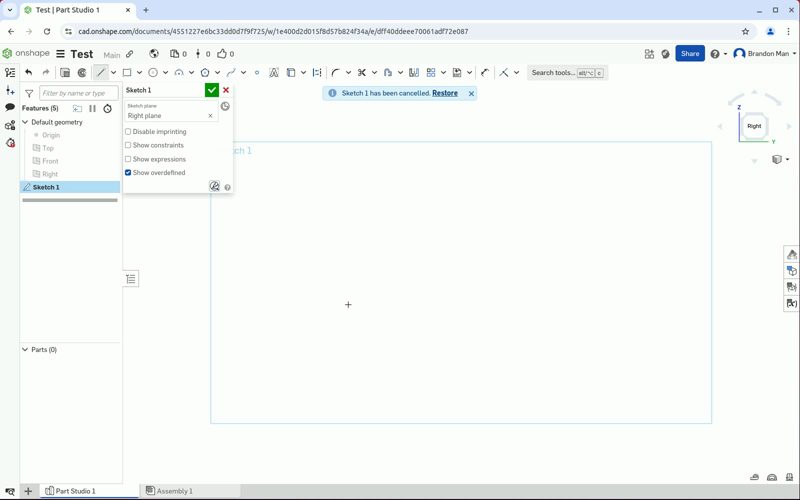
click(348, 304)
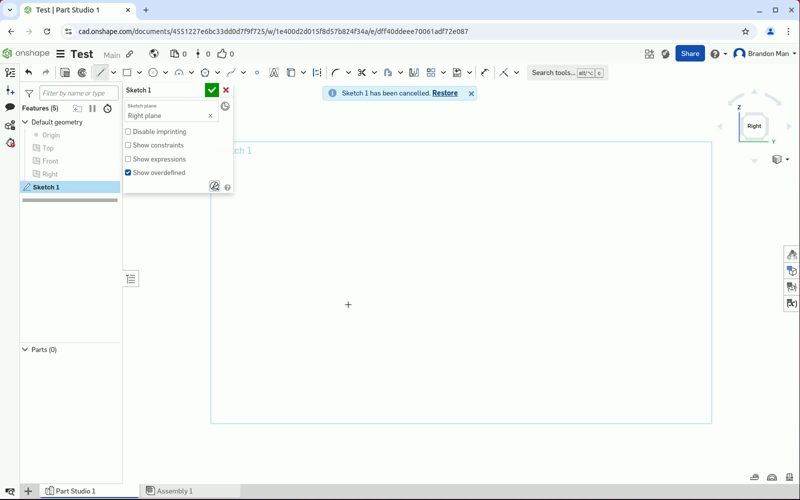
key_up(shift)
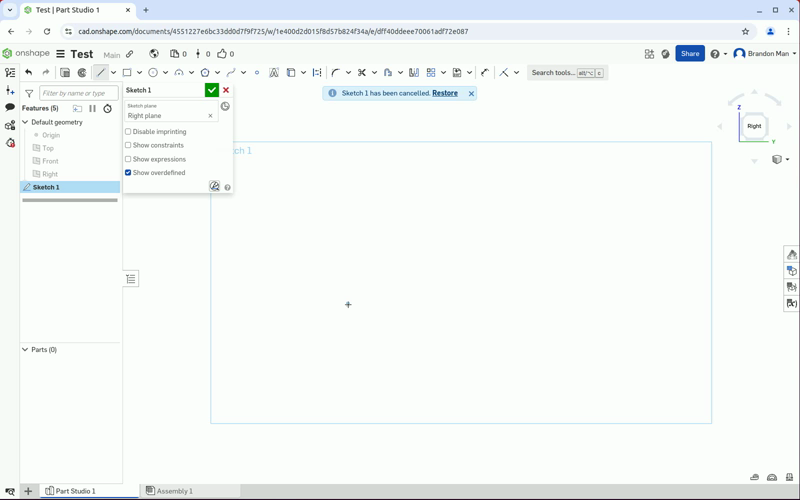
key_down(shift)
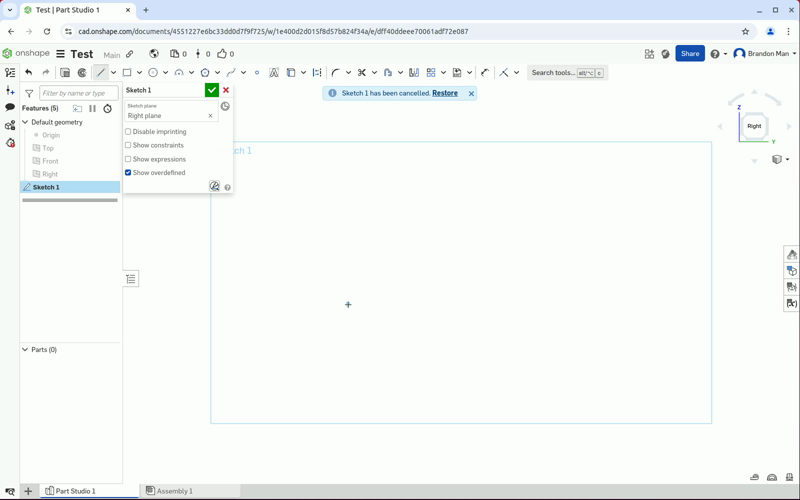
mouse_move(572, 304)
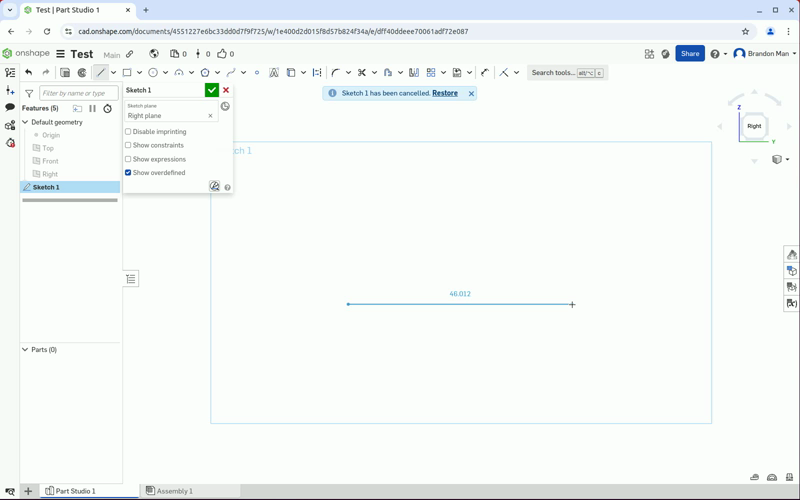
click(572, 304)
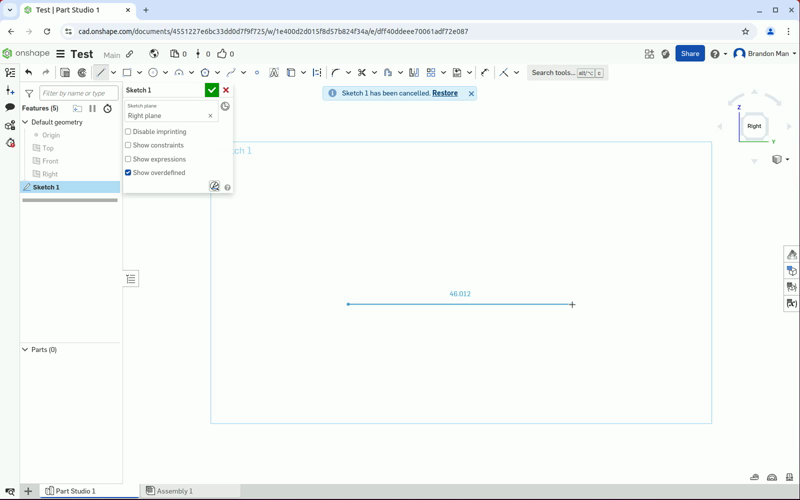
key_up(shift)
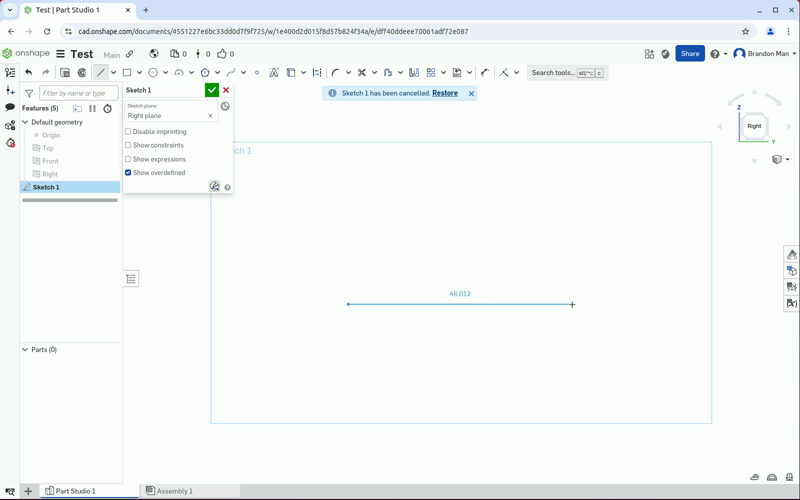
key_down(shift)
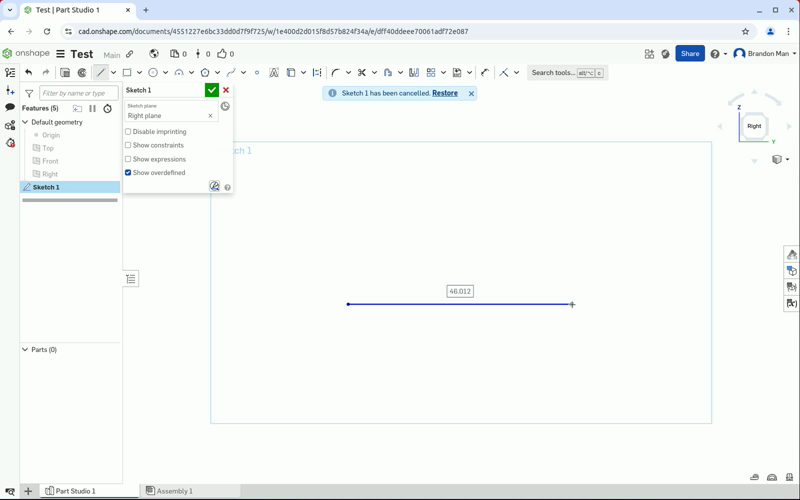
mouse_move(589, 304)
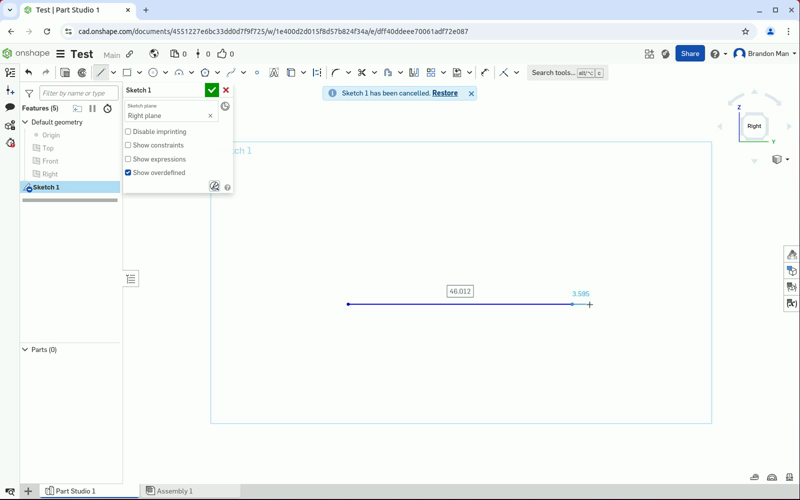
mouse_move(572, 261)
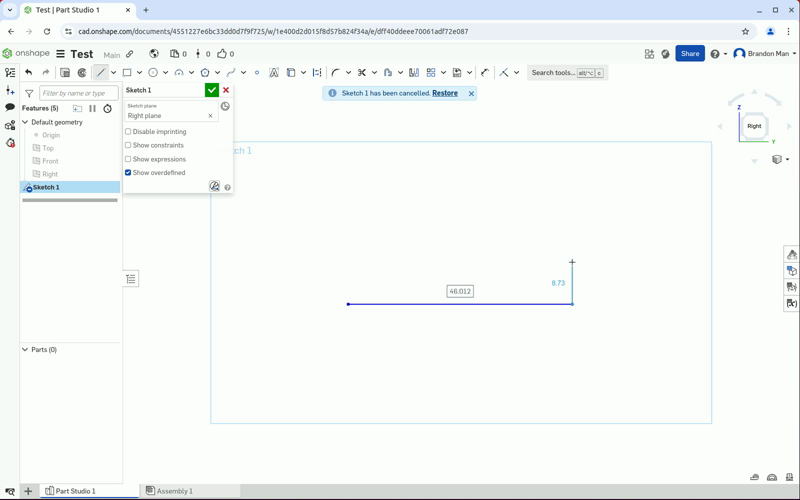
click(572, 261)
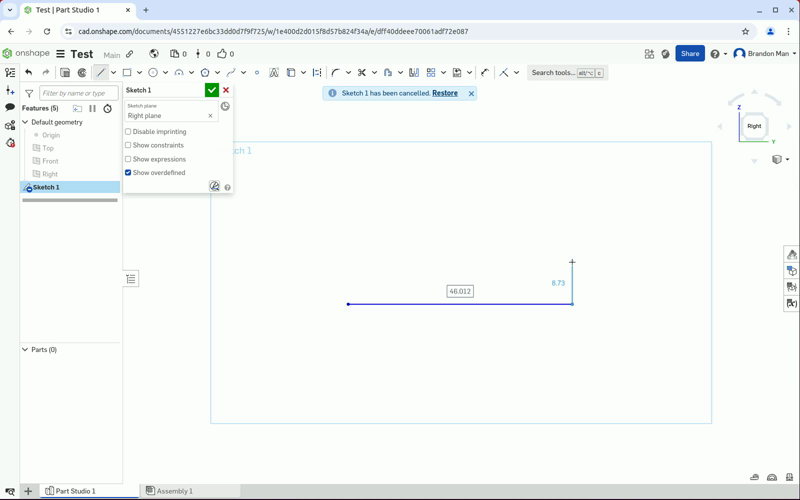
key_up(shift)
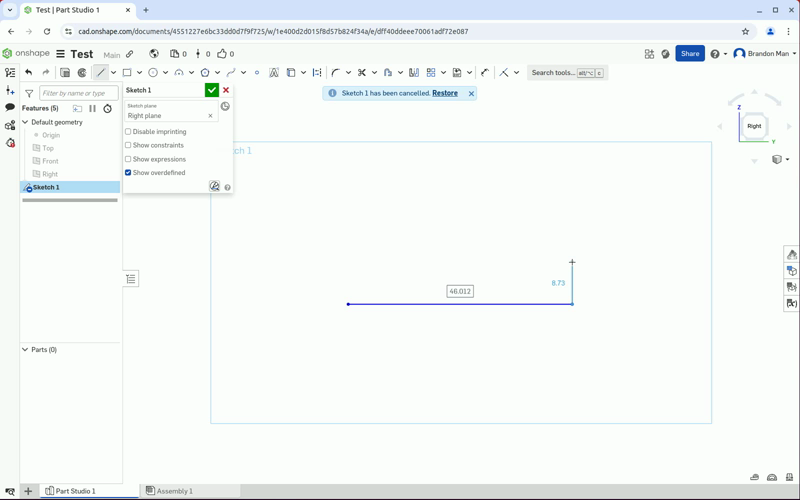
key_down(shift)
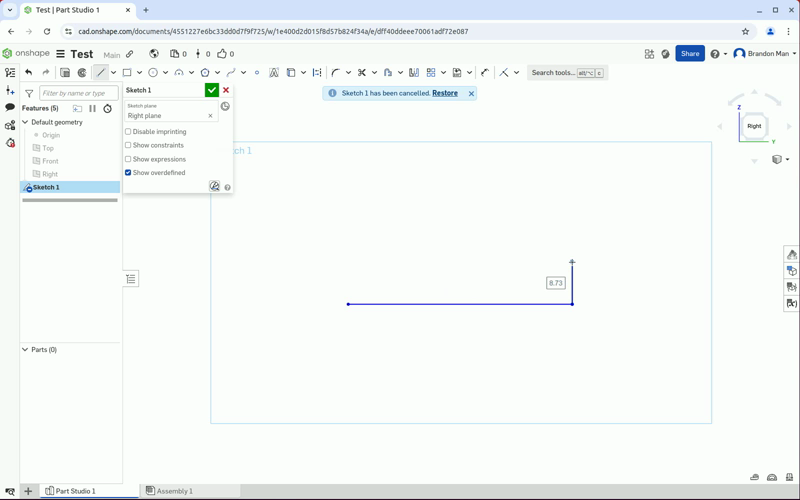
mouse_move(348, 261)
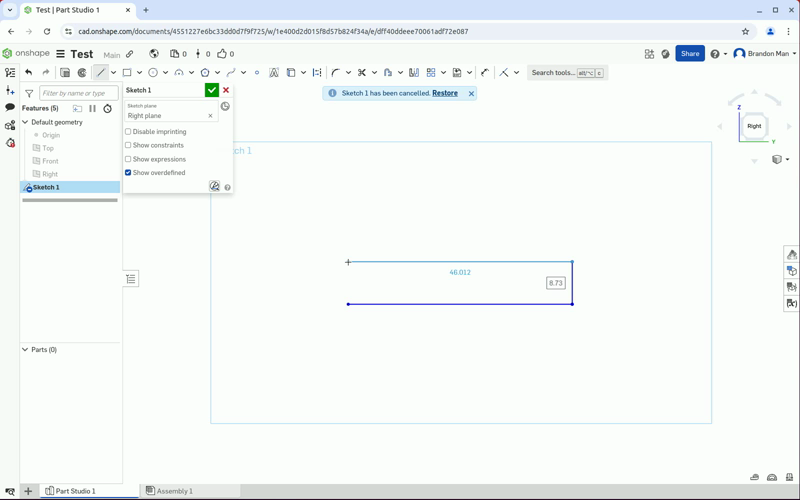
click(348, 261)
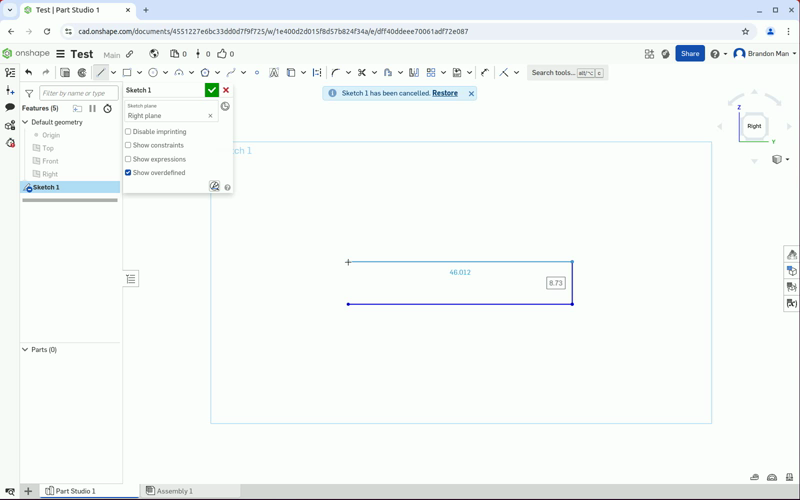
key_up(shift)
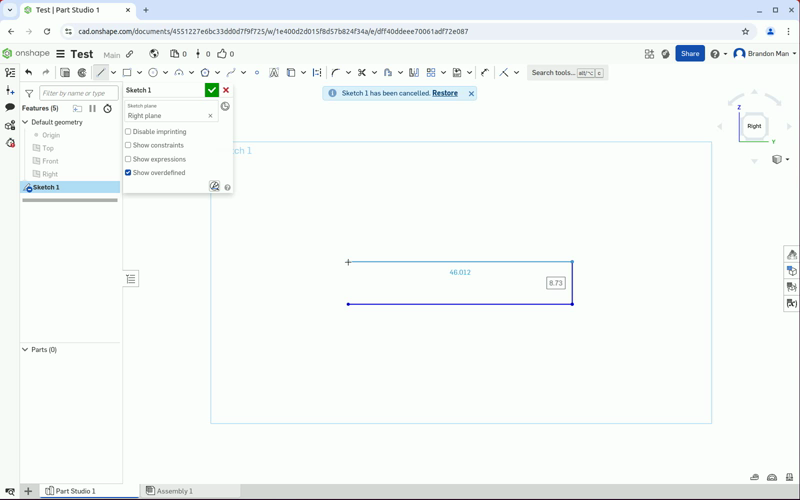
mouse_move(378, 261)
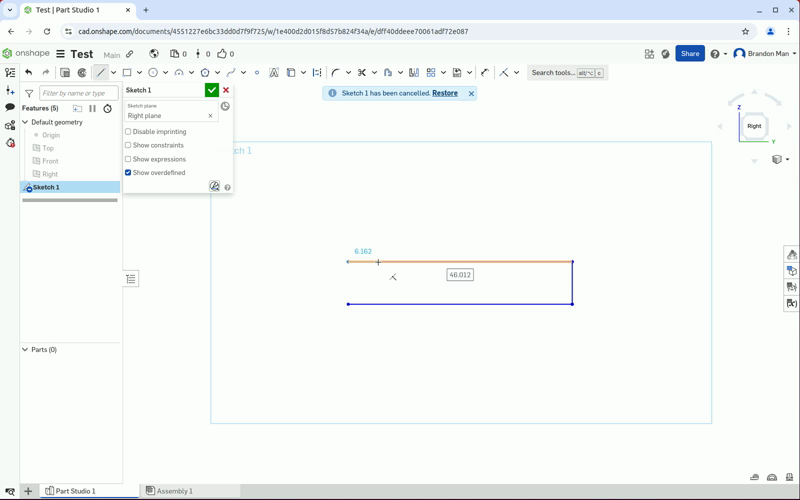
key_down(shift)
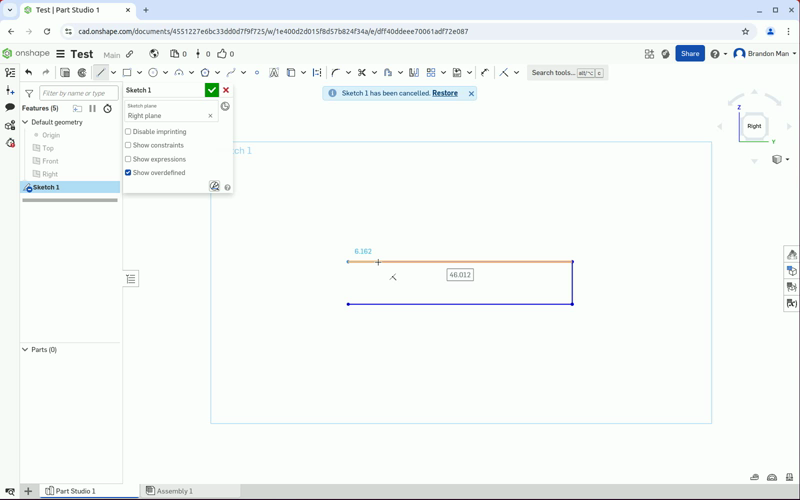
mouse_move(348, 304)
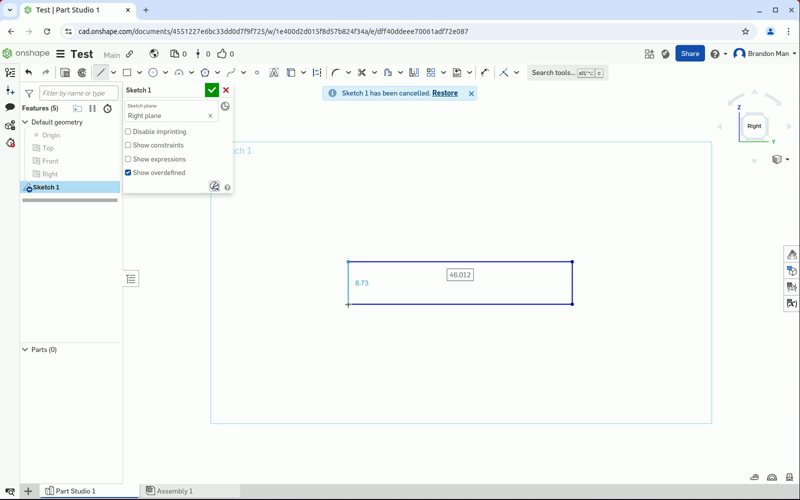
key_up(shift)
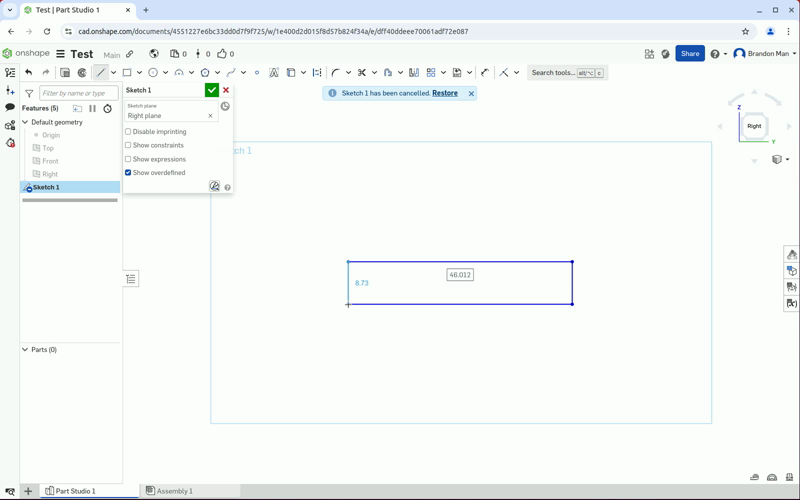
click(348, 304)
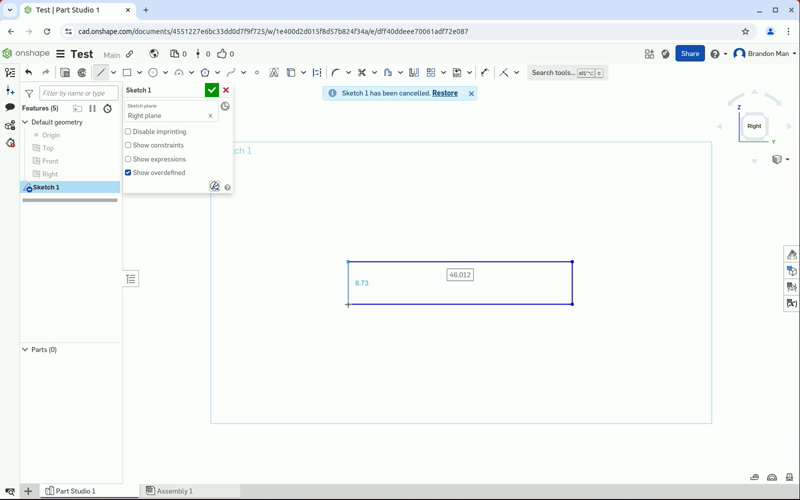
key(esc)
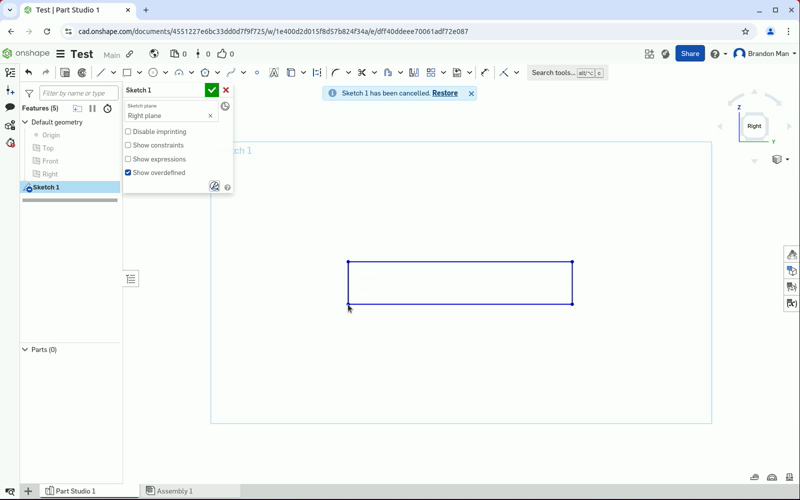
mouse_move(374, 283)
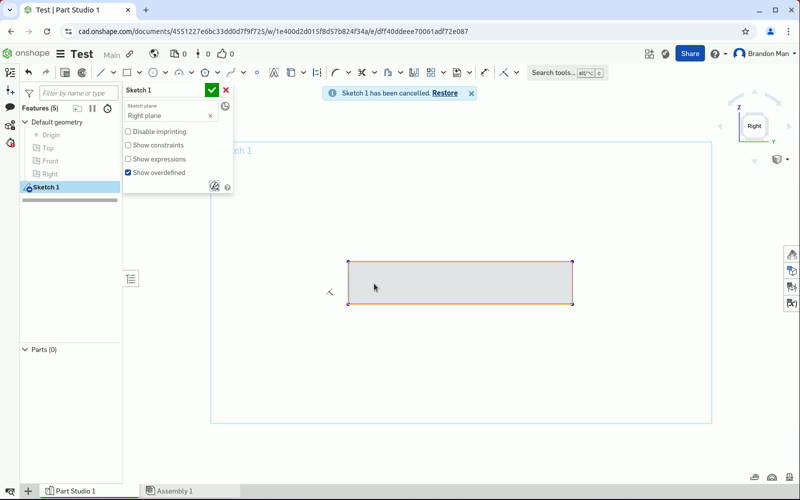
click(374, 283)
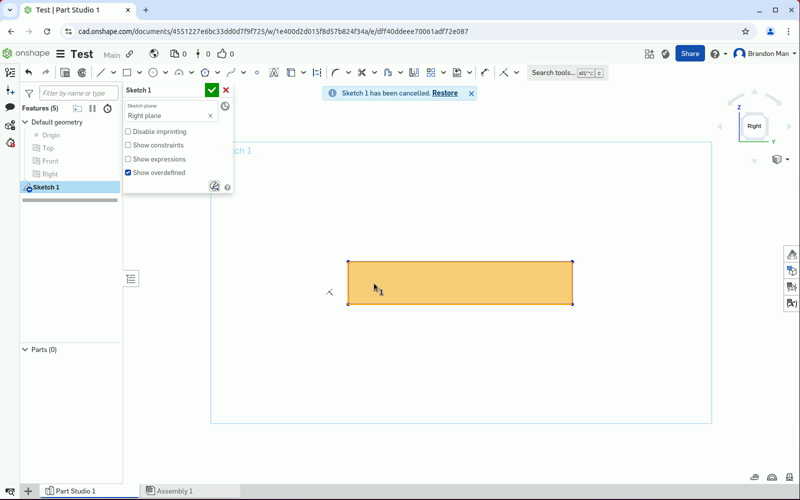
mouse_move(73, 352)
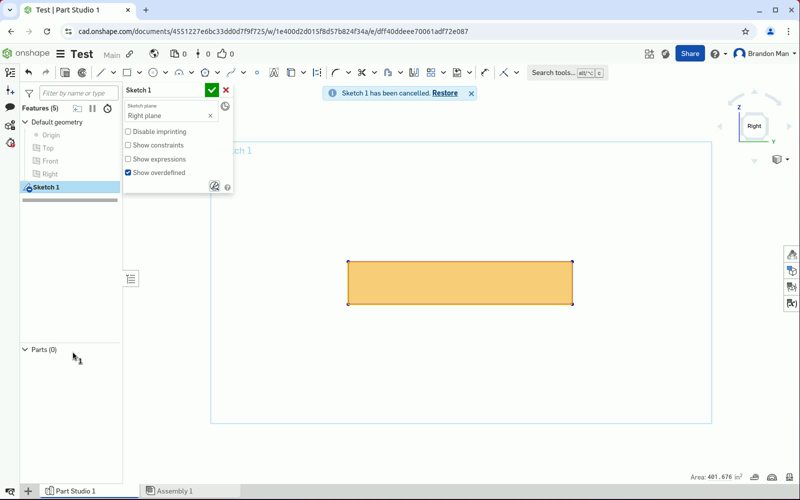
key(shift+y)
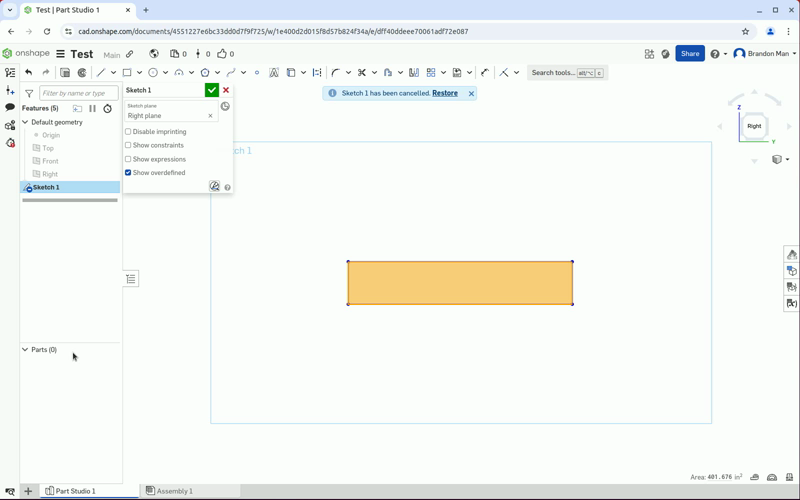
key(shift+e)
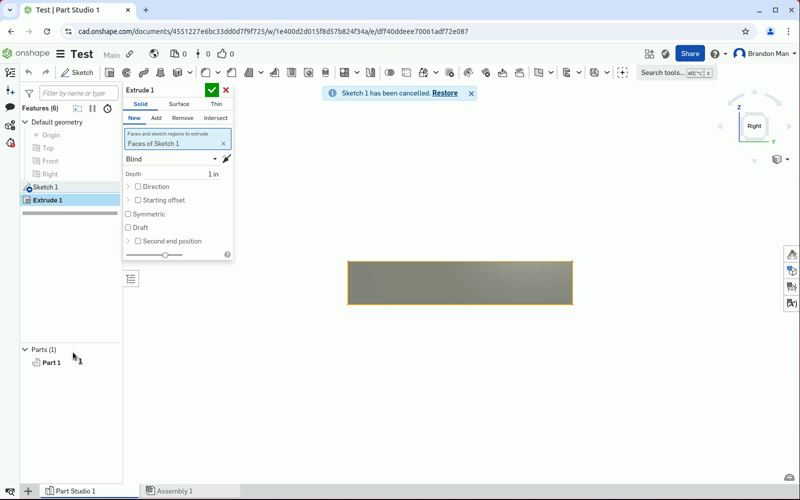
mouse_move(143, 106)
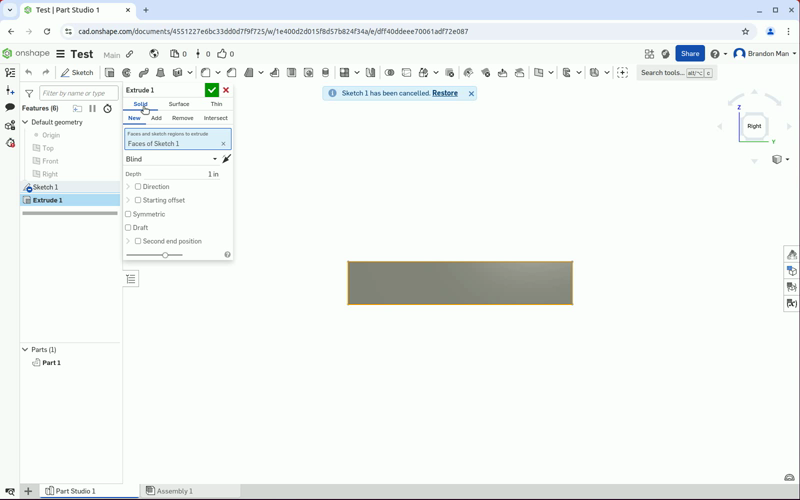
click(143, 106)
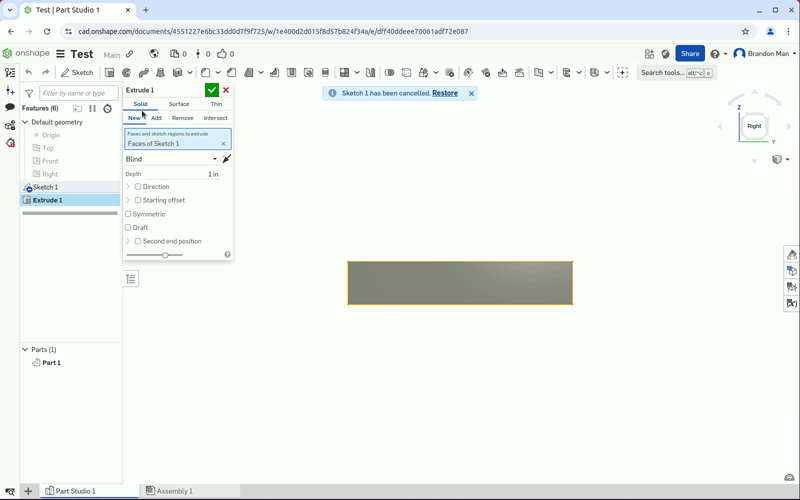
mouse_move(137, 120)
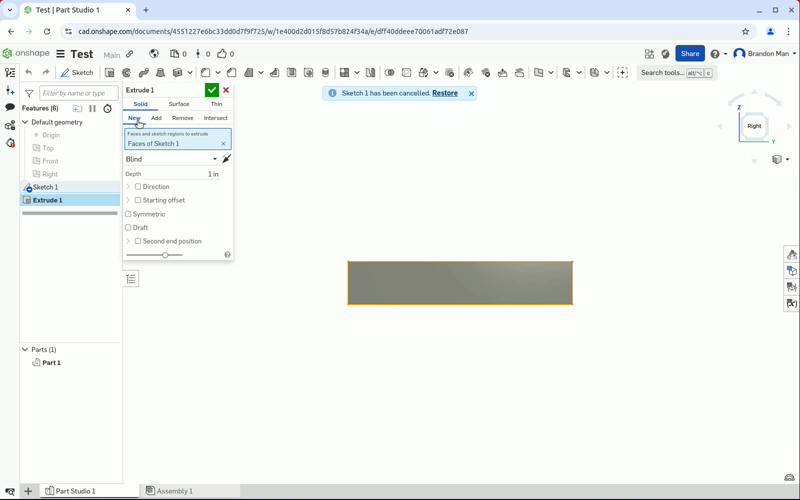
click(137, 120)
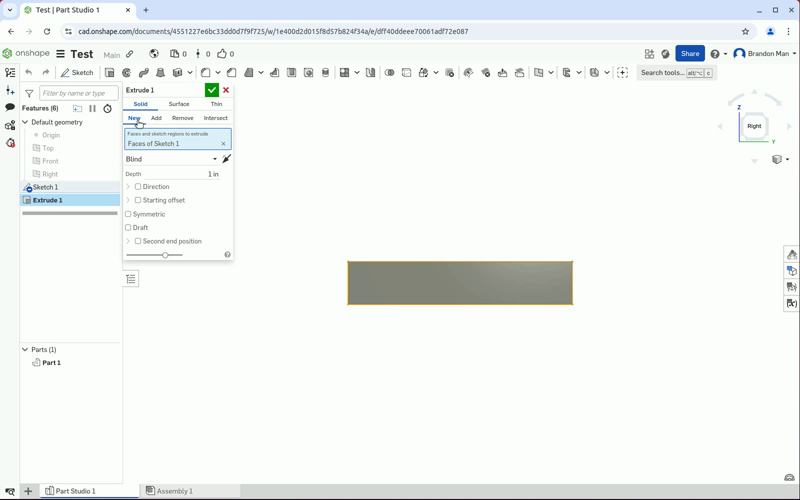
key(tab, 4)
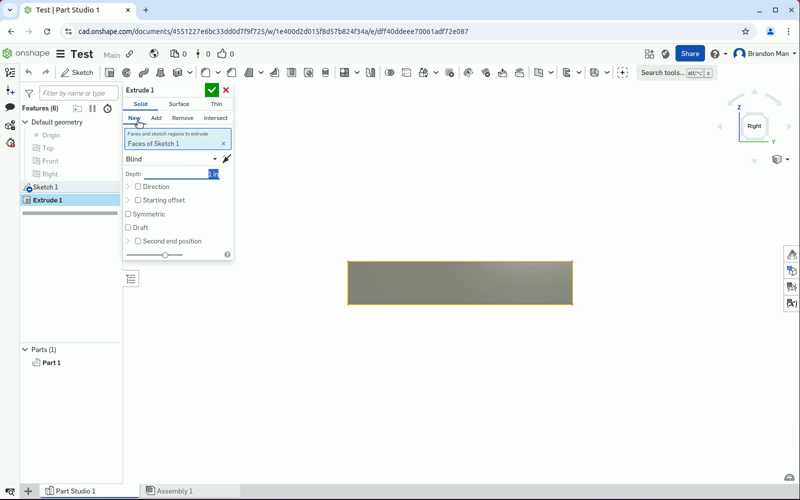
text(2.889)
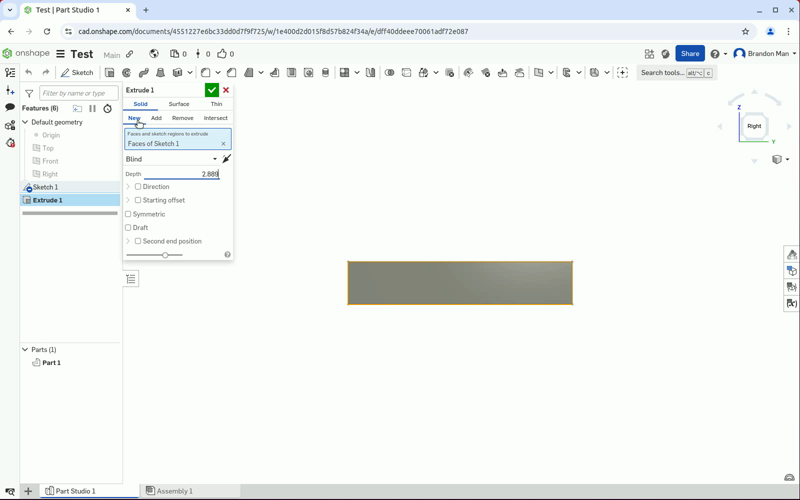
key(enter)
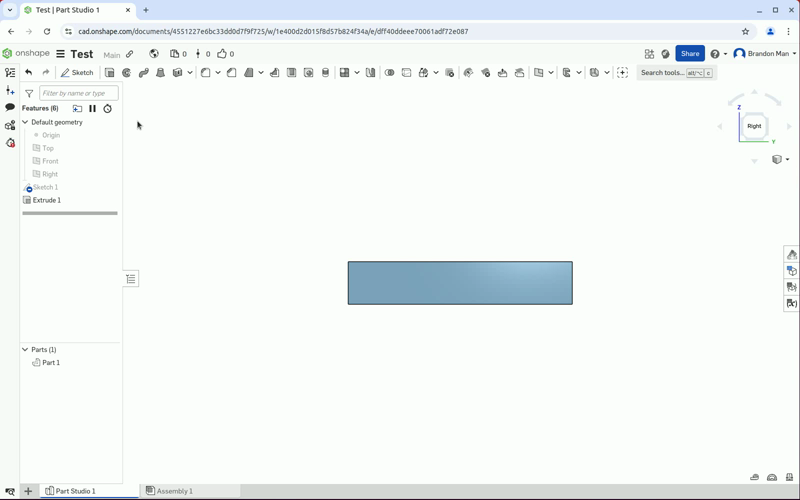
key(shift+h)
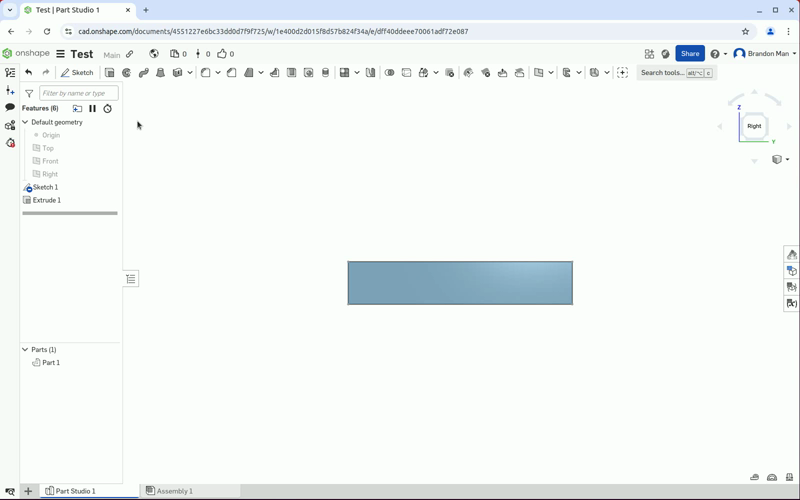
key(shift+h)
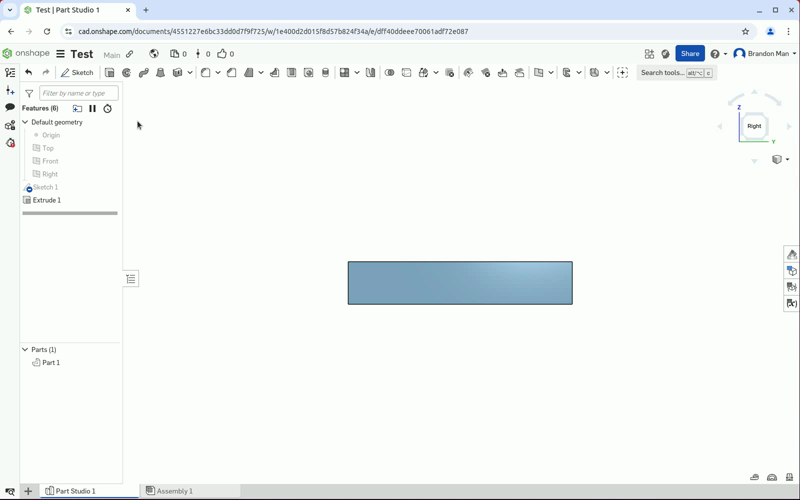
mouse_move(73, 189)
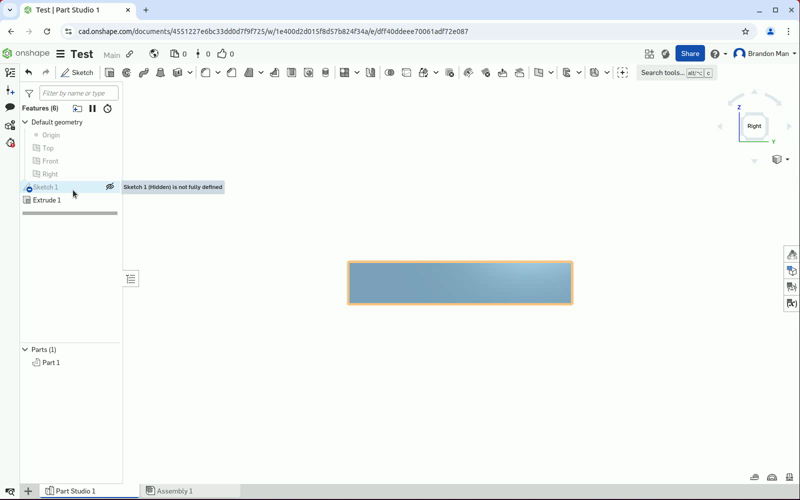
click(73, 189)
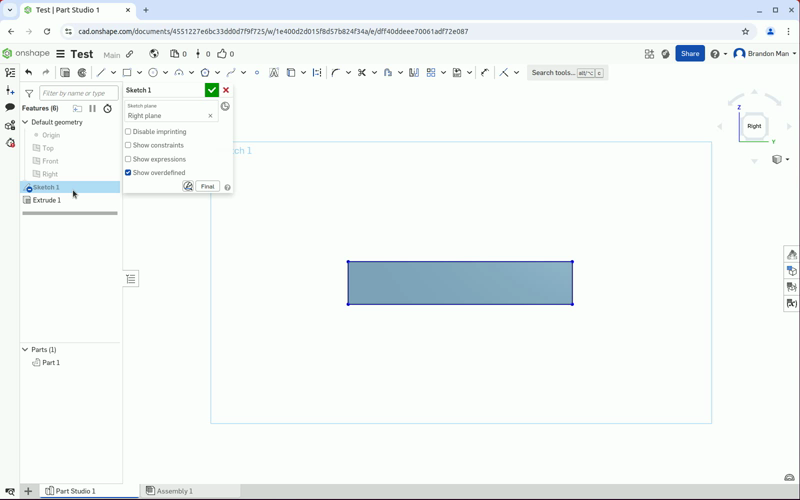
mouse_move(229, 92)
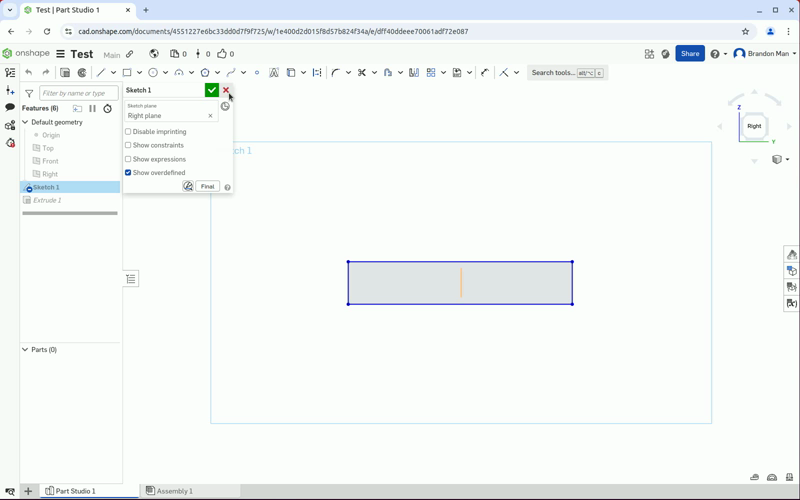
click(229, 92)
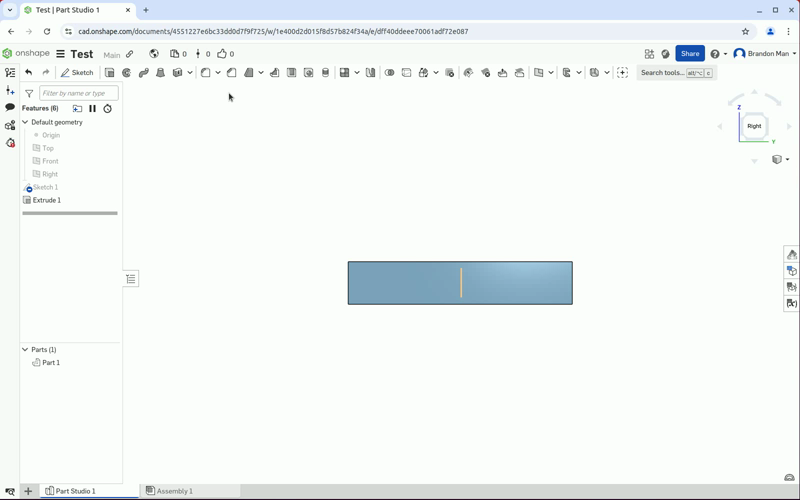
mouse_move(541, 75)
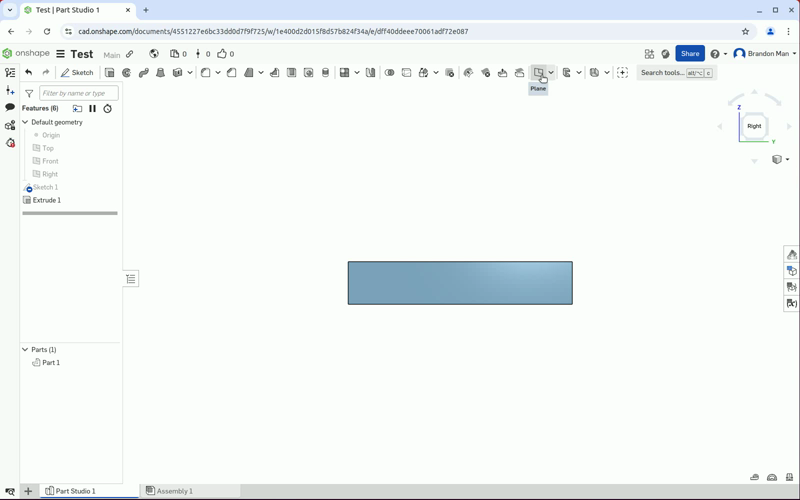
click(541, 75)
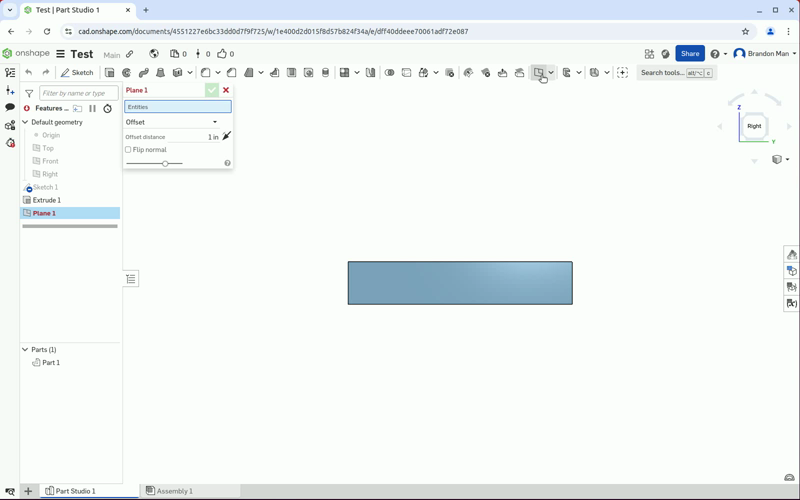
mouse_move(73, 176)
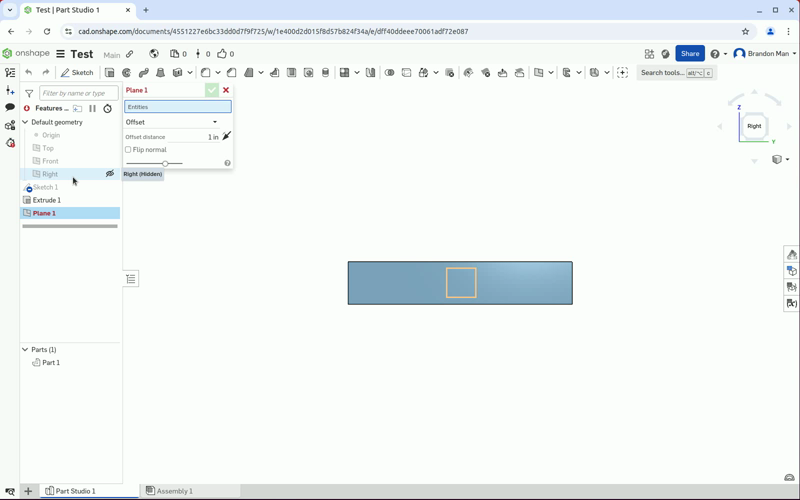
click(73, 176)
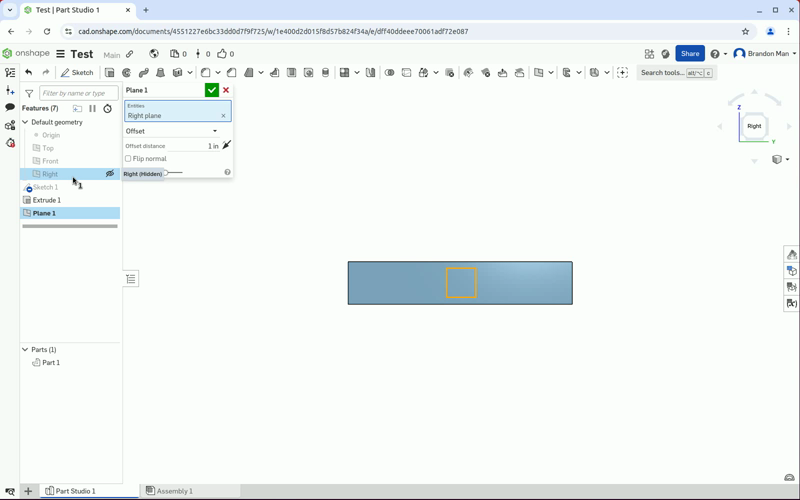
key(tab, 2)
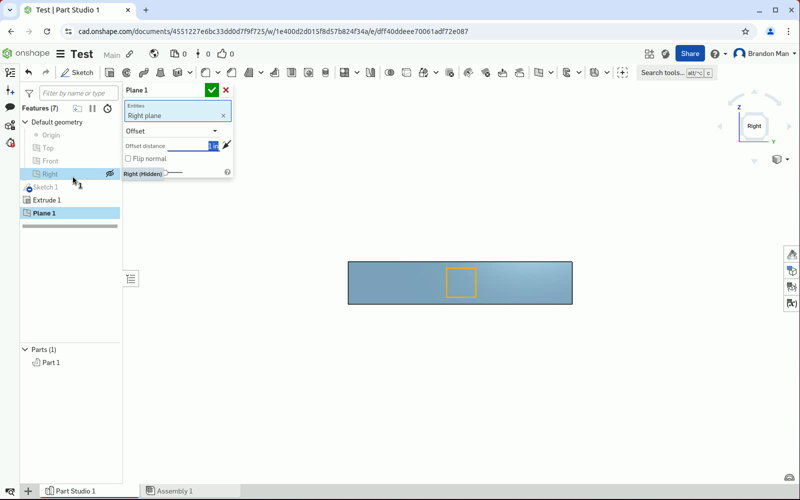
text(2.896)
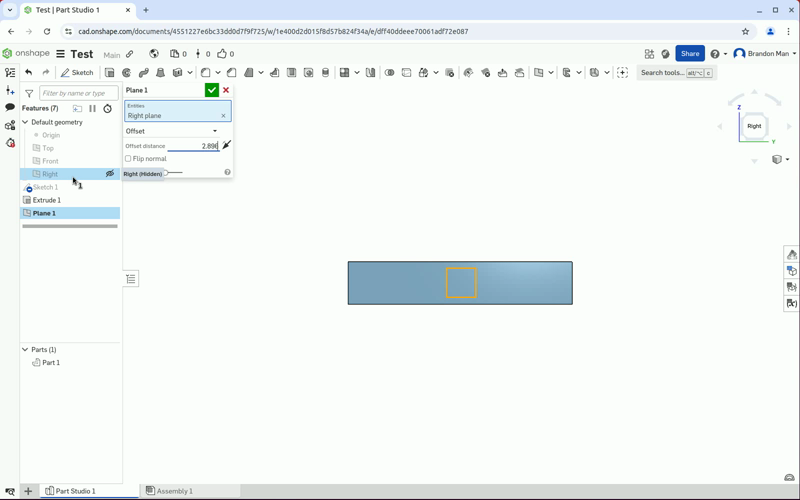
key(enter, 2)
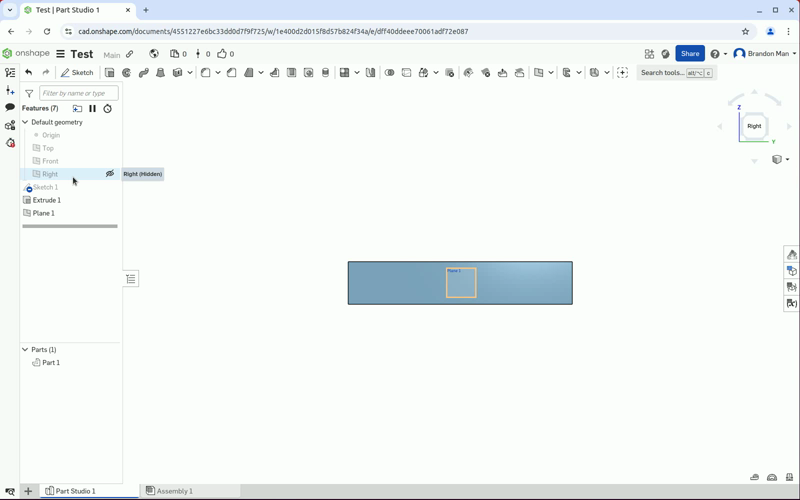
key(shift+s)
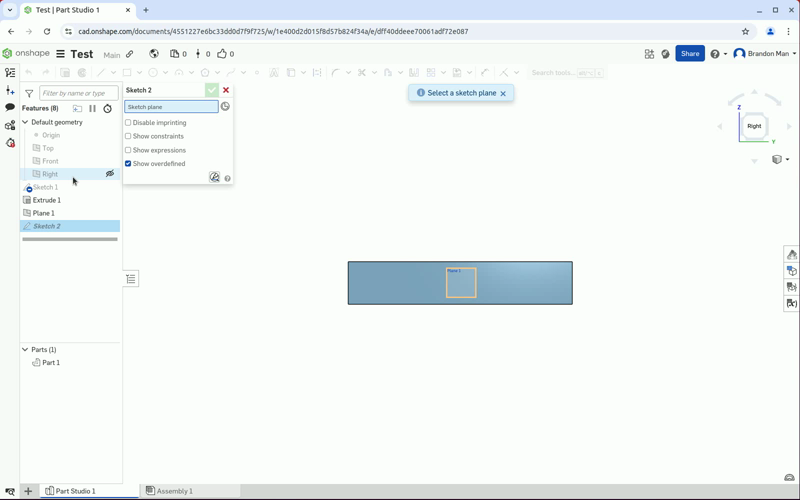
mouse_move(73, 215)
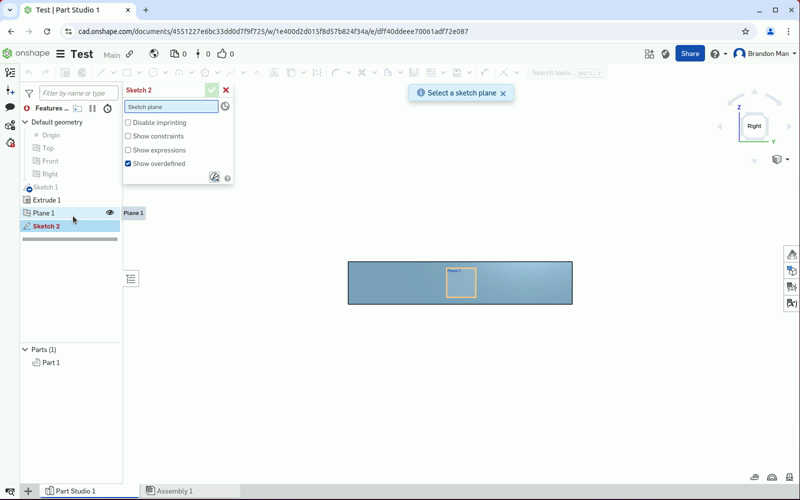
click(73, 215)
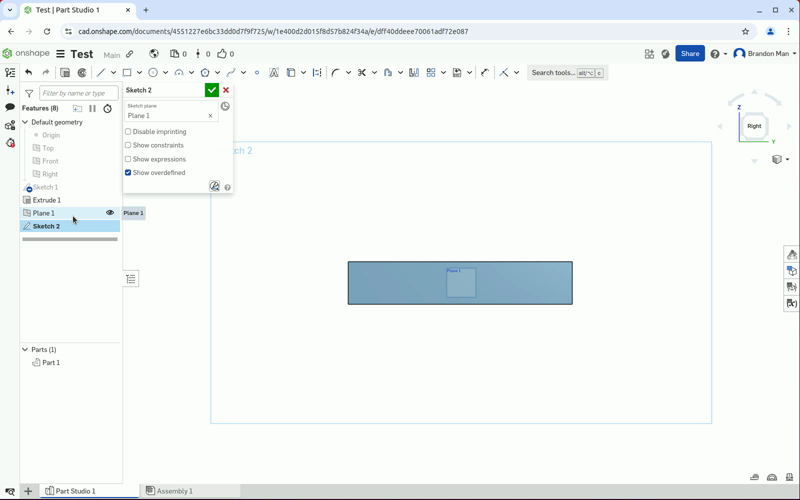
mouse_move(73, 352)
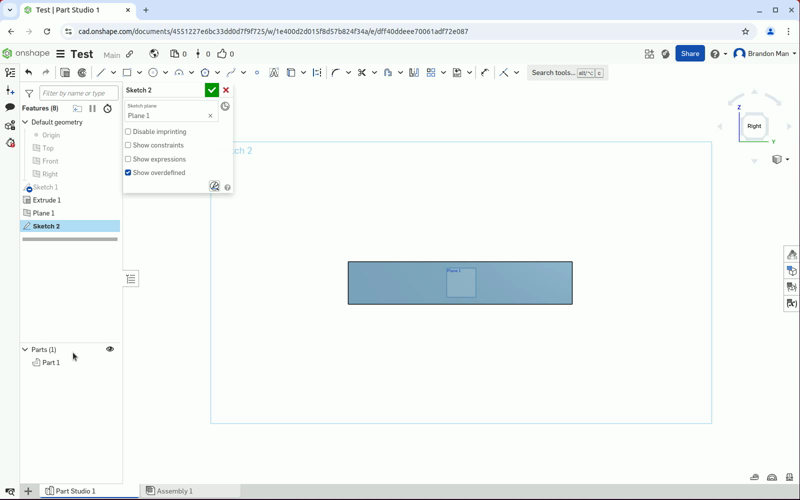
key(y)
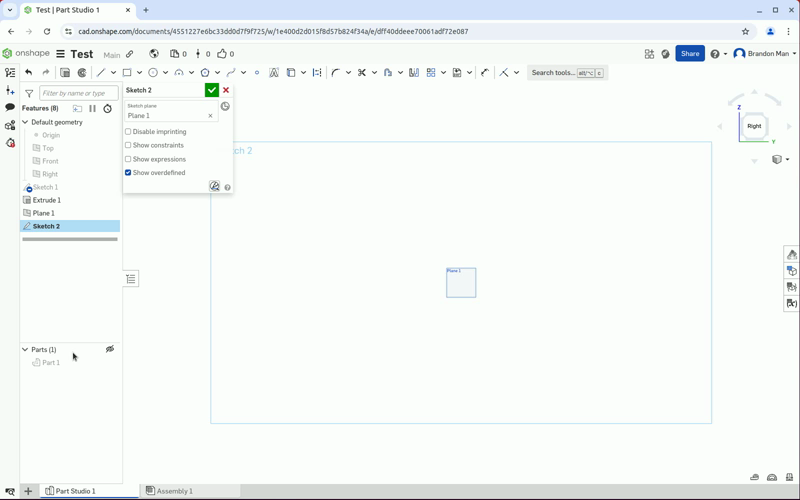
key(a)
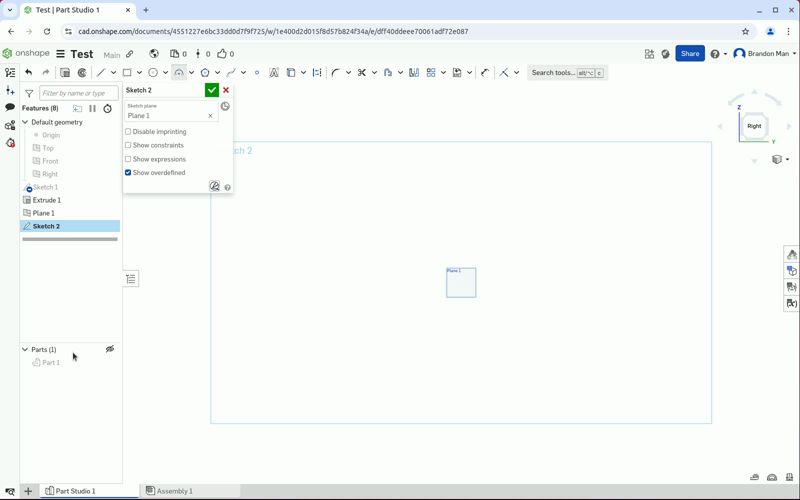
key_down(shift)
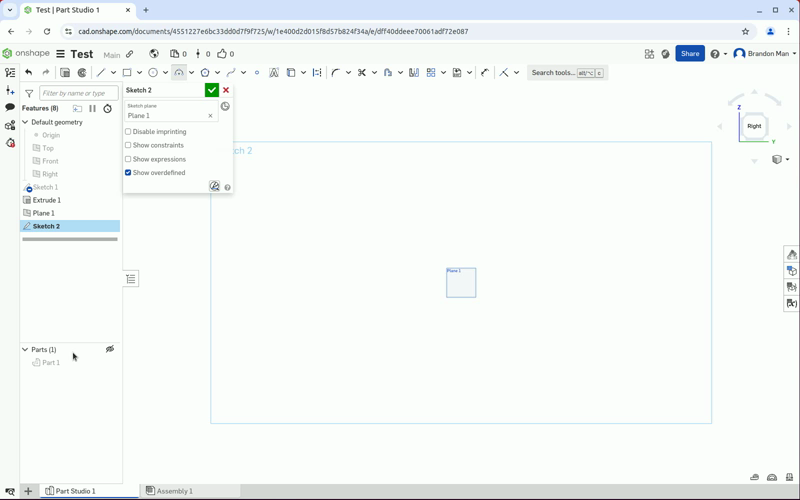
mouse_move(564, 294)
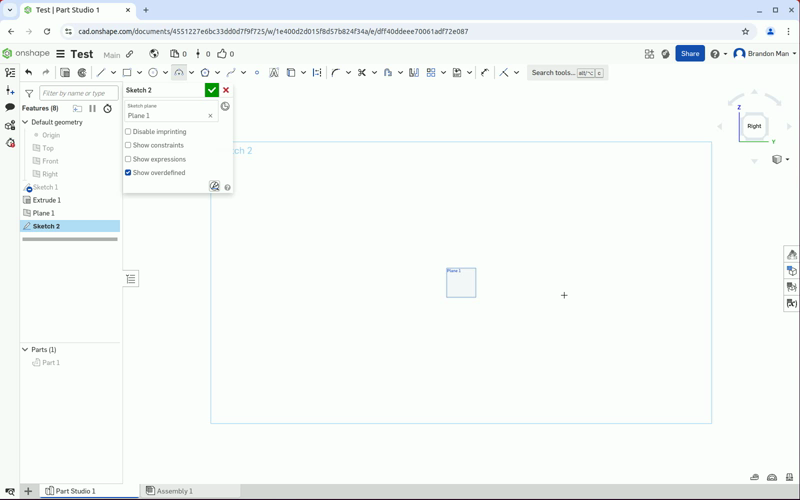
click(564, 294)
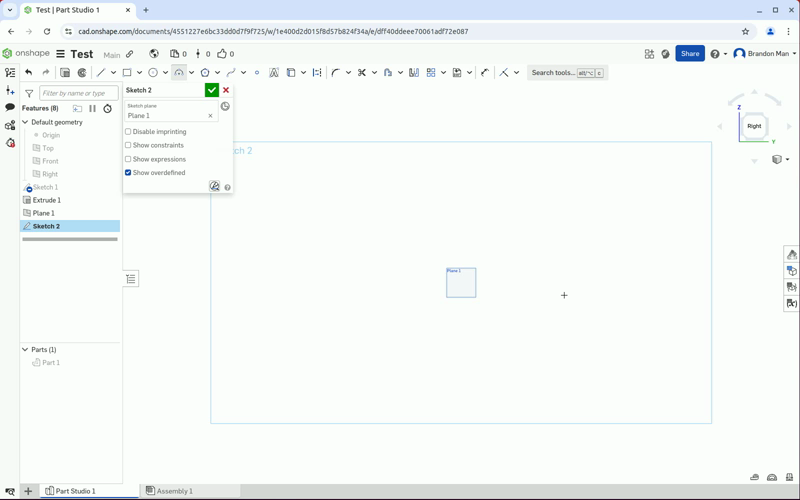
key_up(shift)
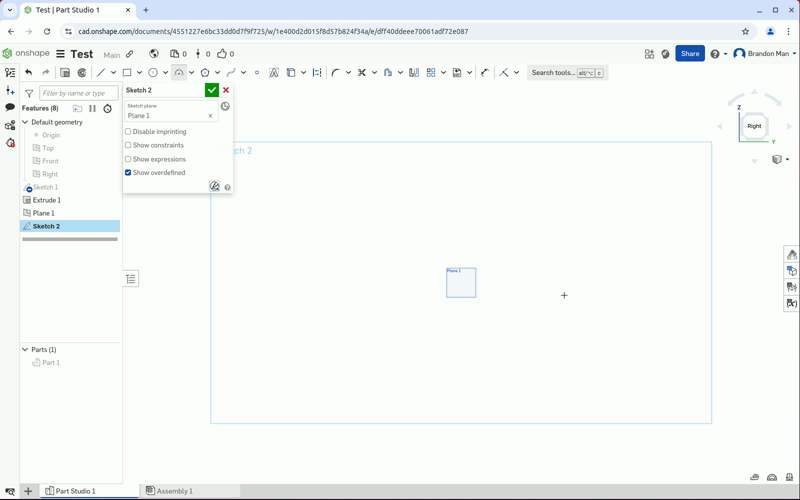
key_down(shift)
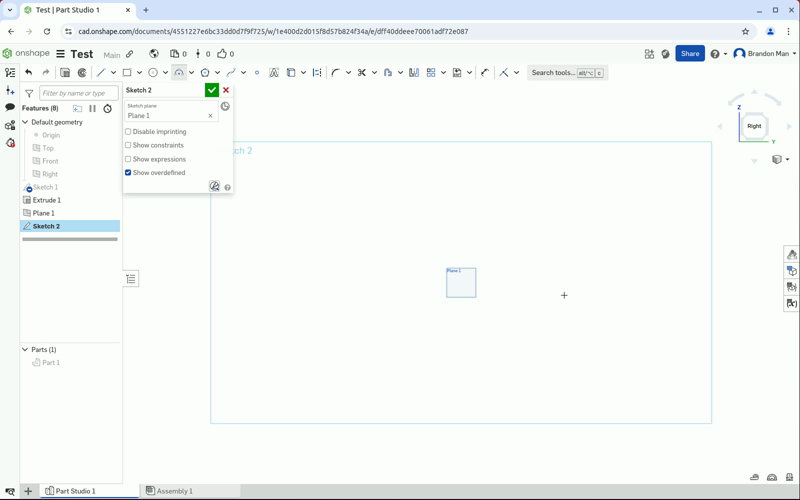
mouse_move(569, 294)
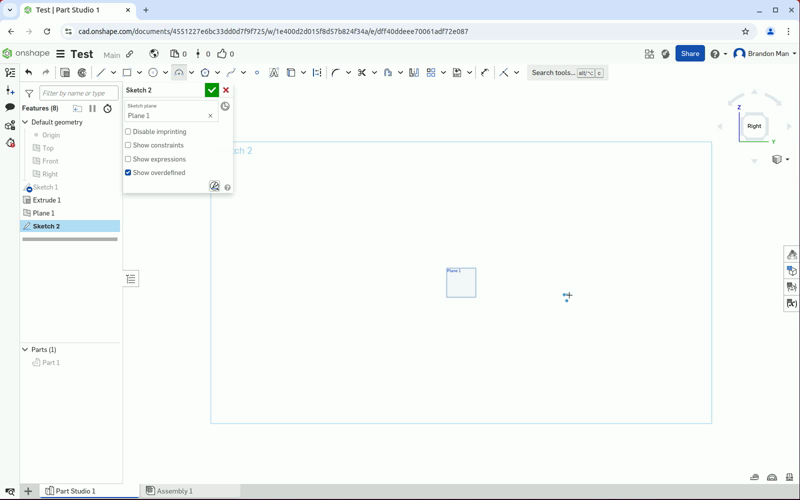
scroll(6)
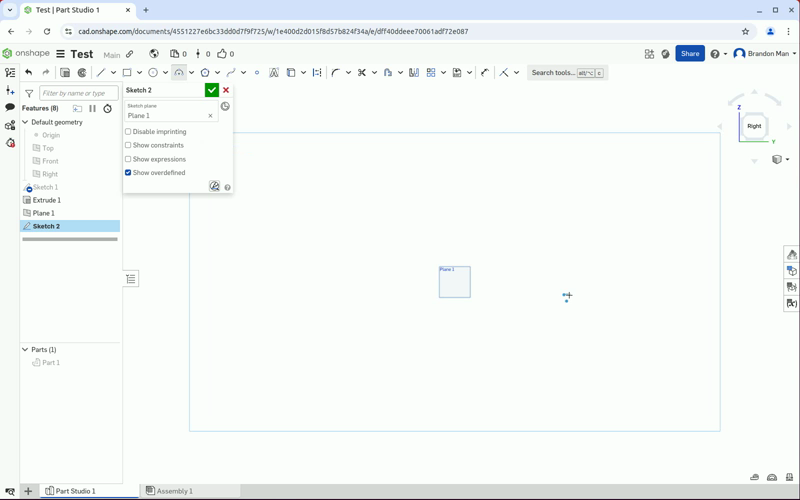
scroll(6)
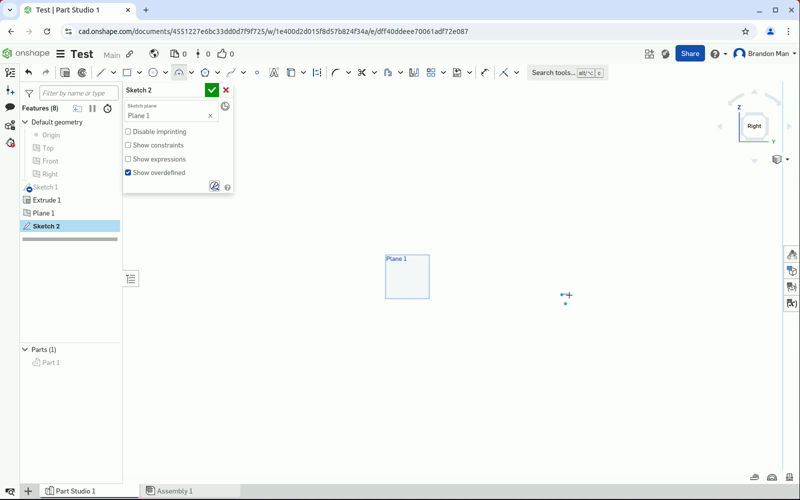
scroll(6)
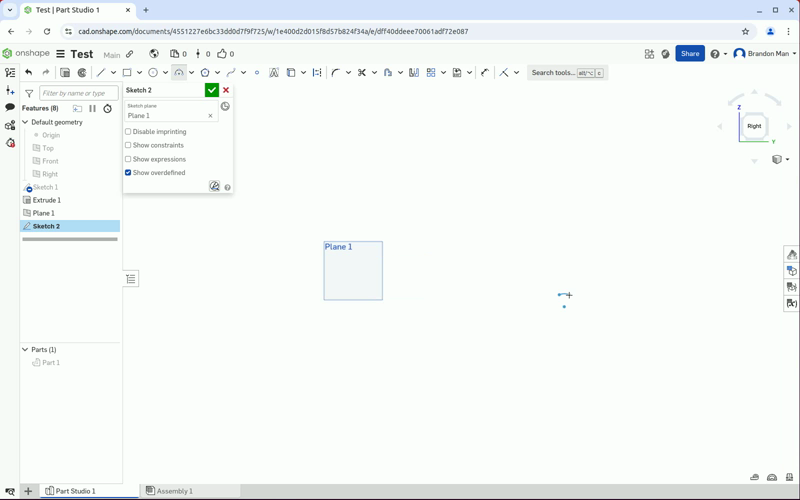
scroll(6)
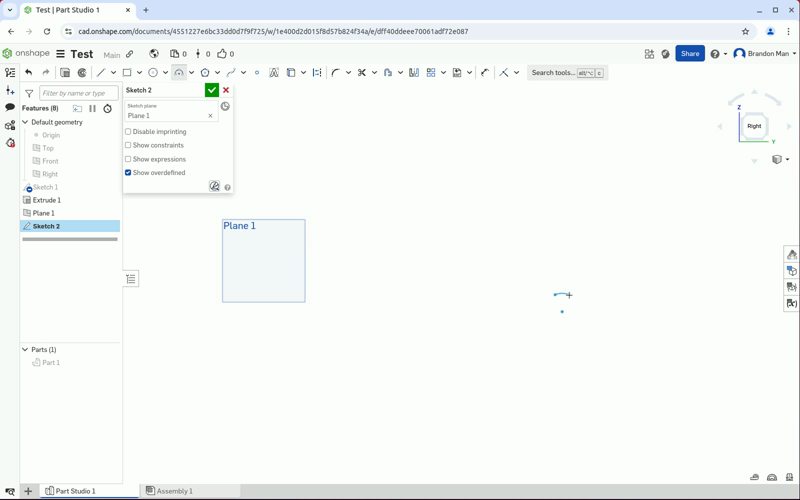
scroll(6)
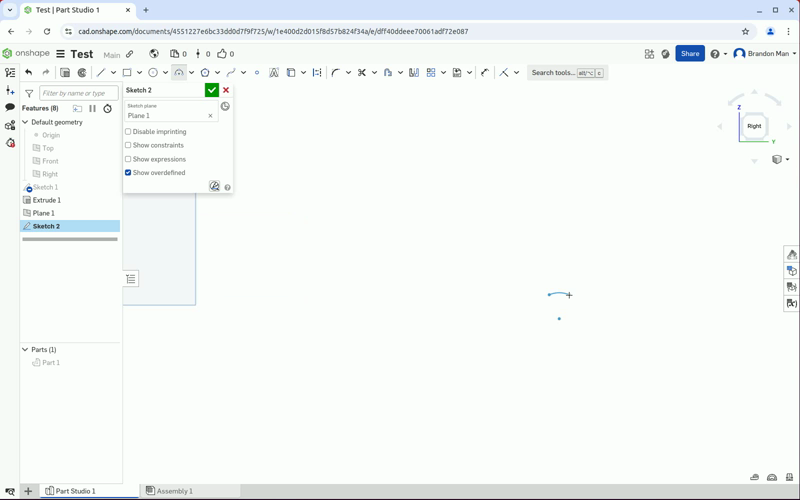
scroll(6)
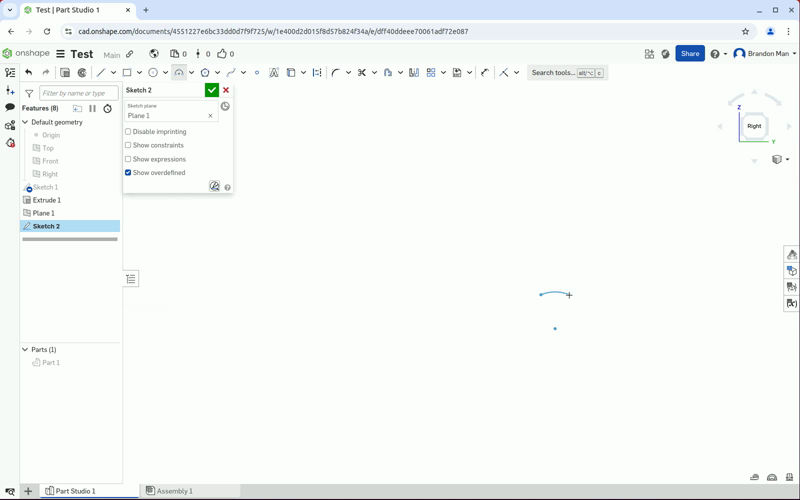
scroll(6)
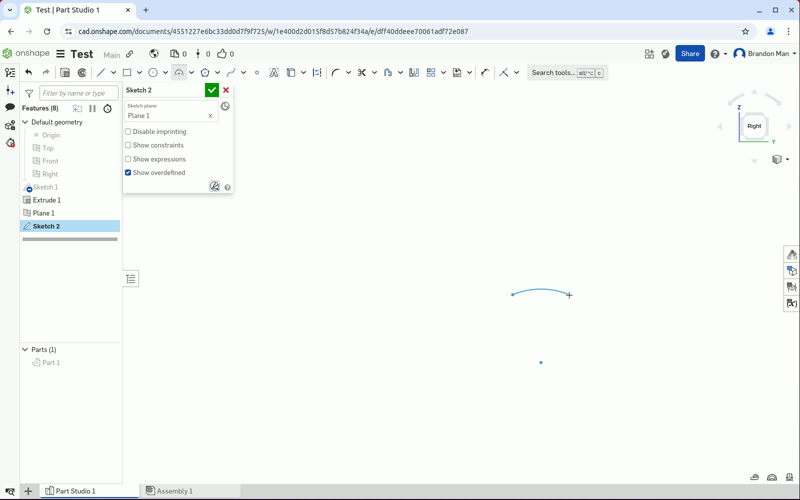
click(569, 294)
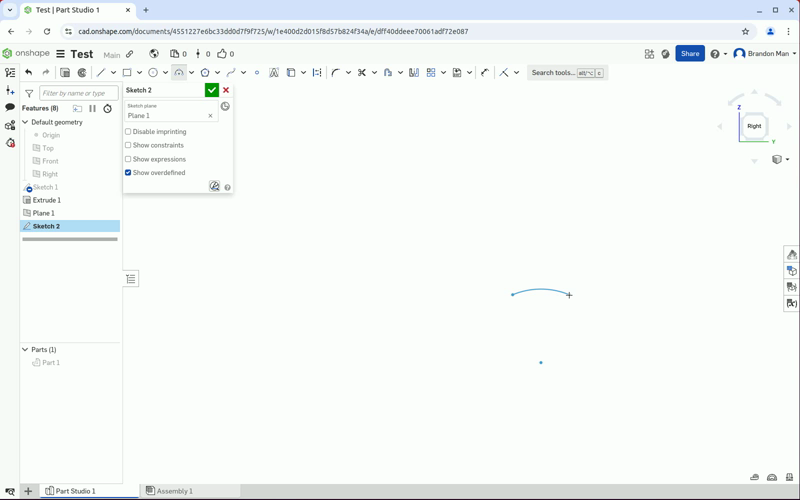
scroll(-6)
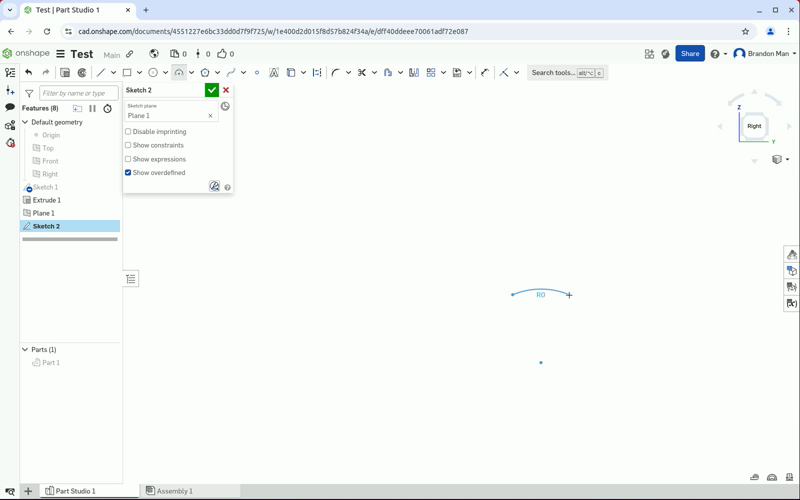
scroll(-6)
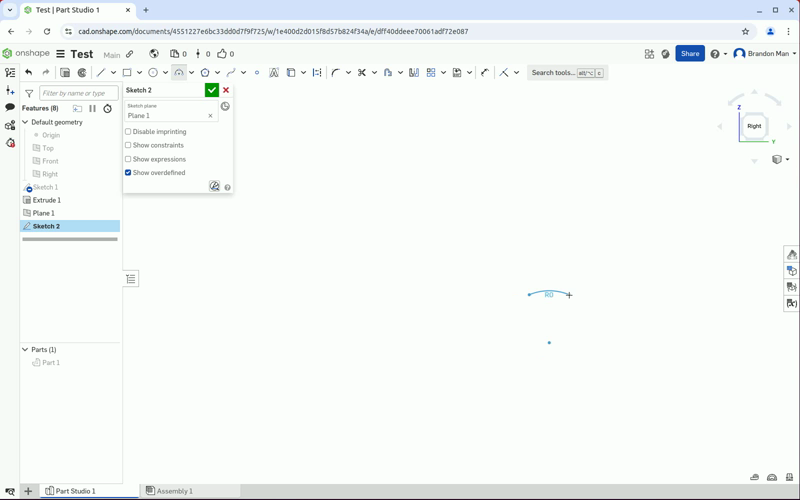
scroll(-6)
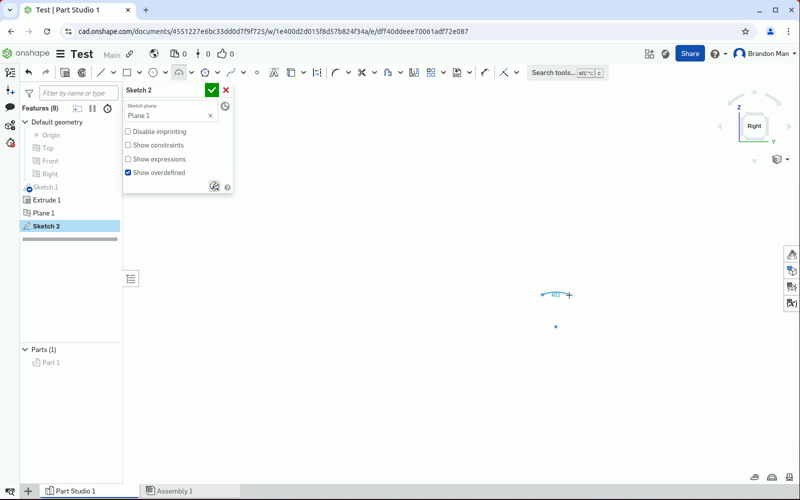
scroll(-6)
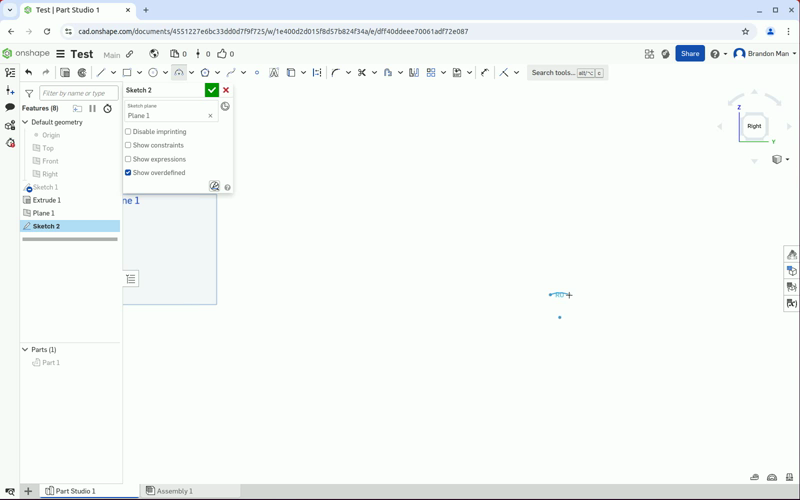
scroll(-6)
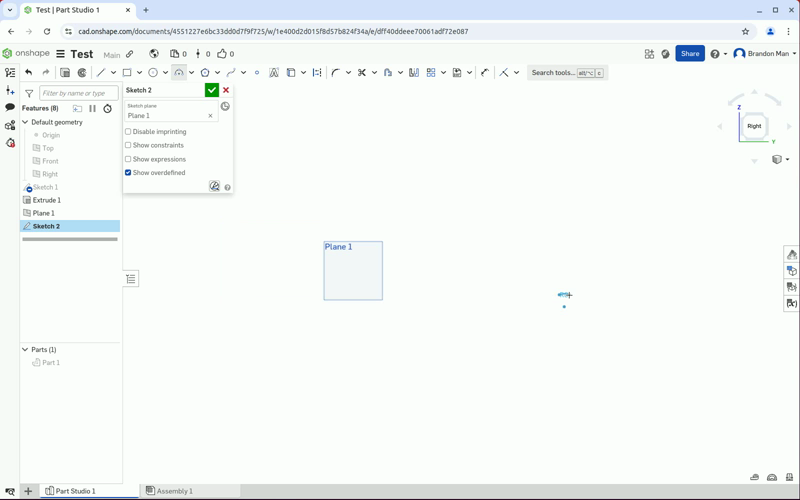
scroll(-6)
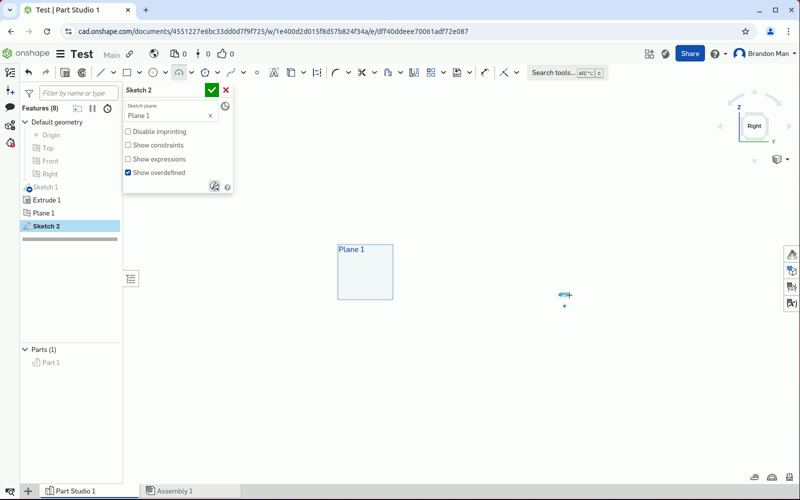
scroll(-6)
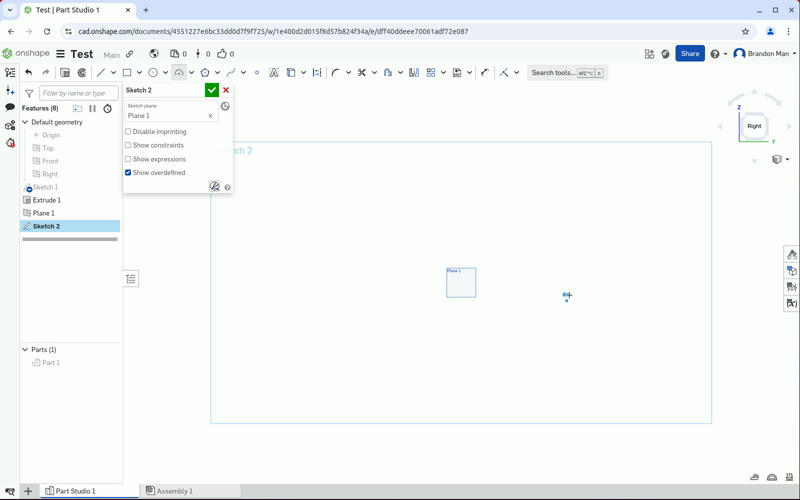
mouse_move(566, 297)
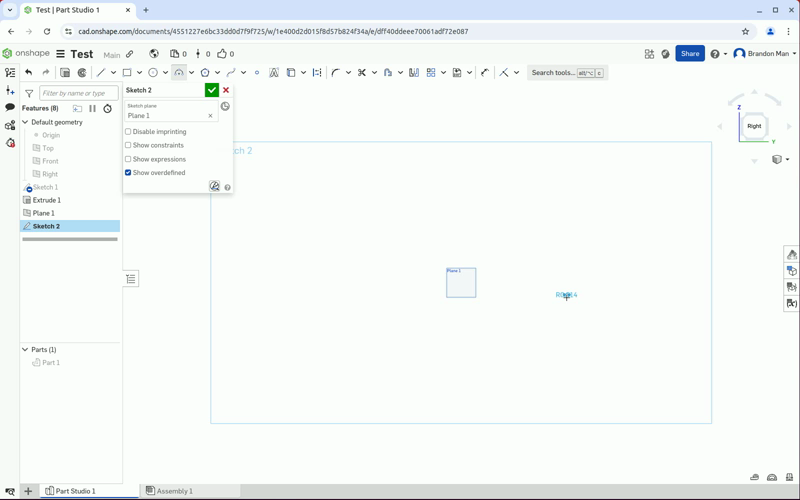
scroll(6)
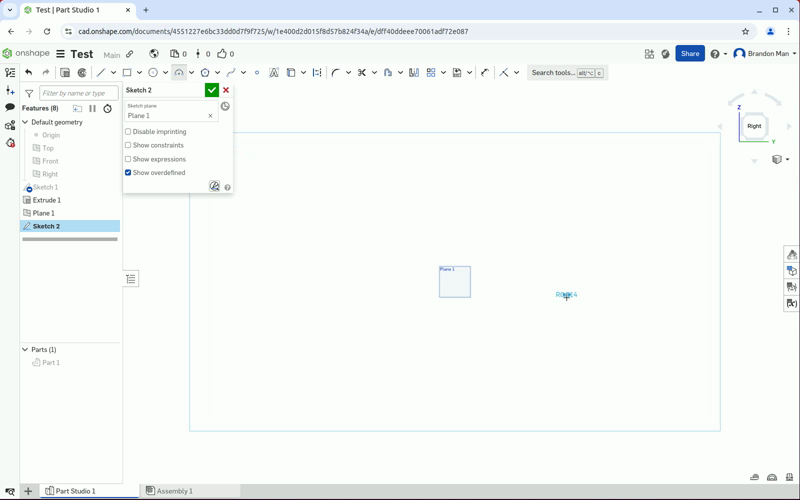
scroll(6)
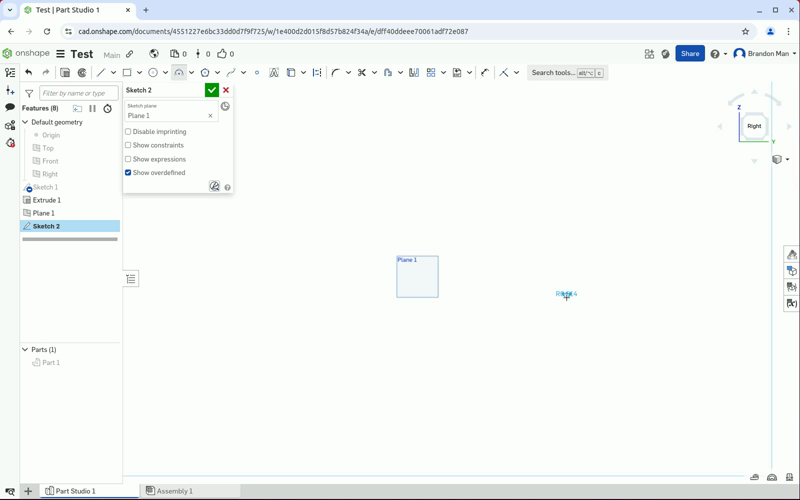
scroll(6)
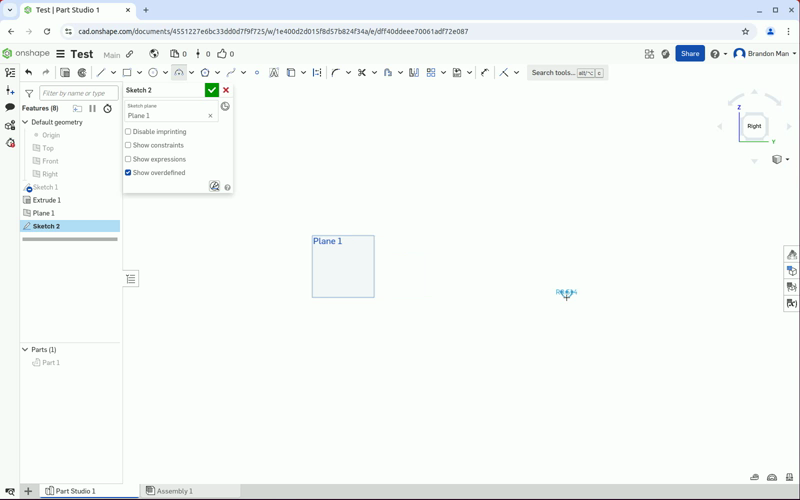
scroll(6)
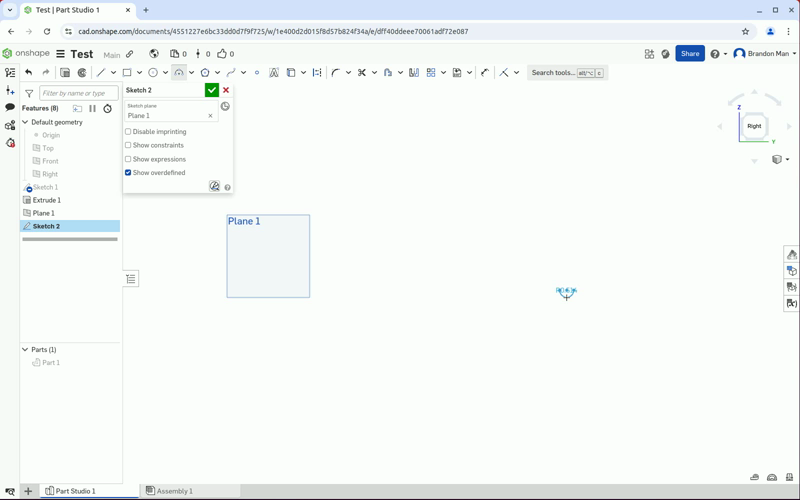
scroll(6)
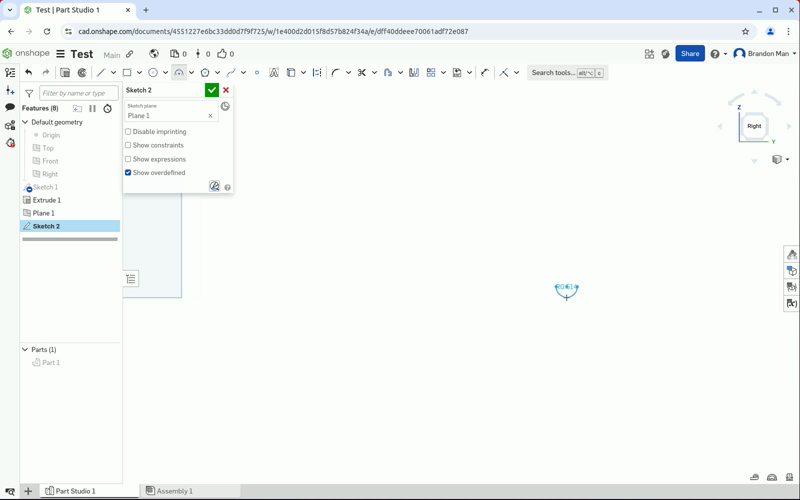
scroll(6)
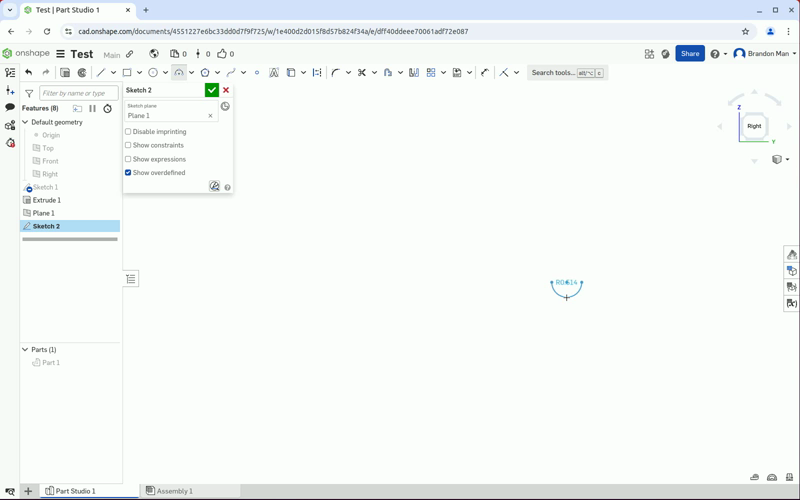
scroll(6)
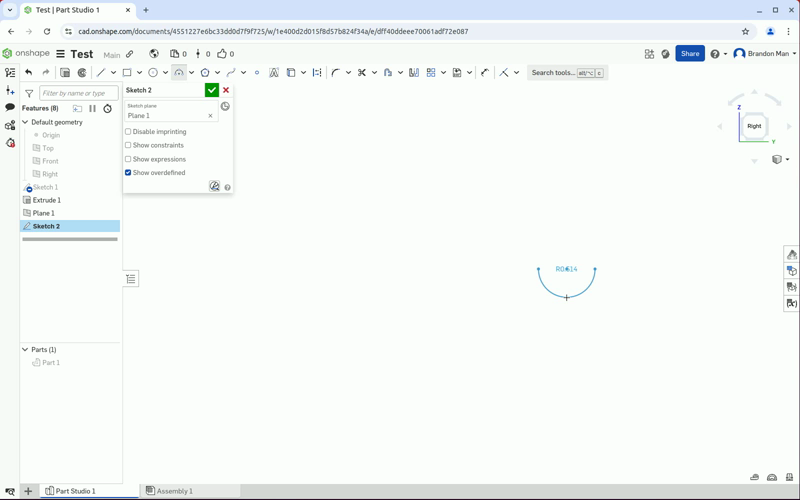
click(566, 297)
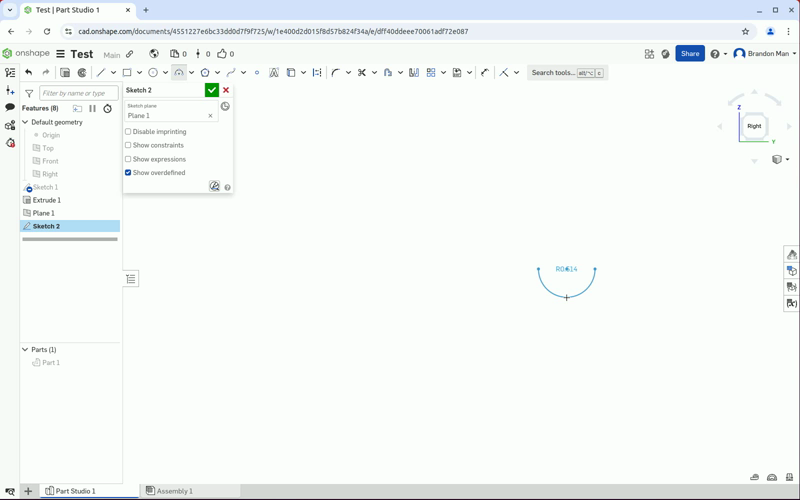
scroll(-6)
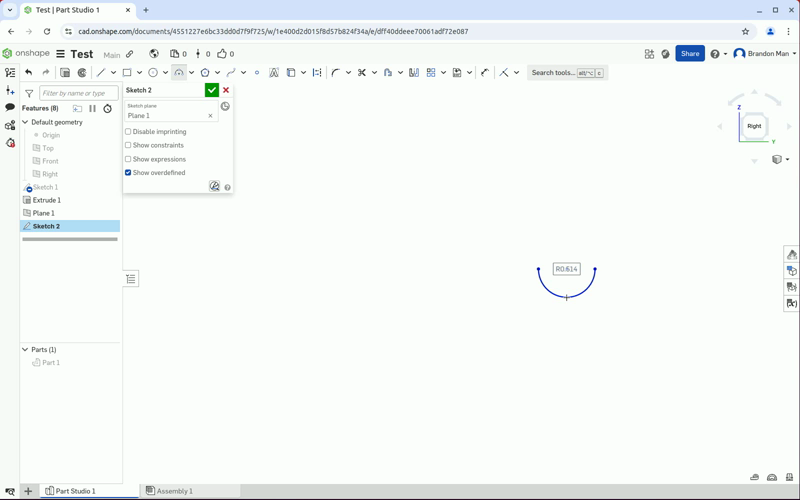
scroll(-6)
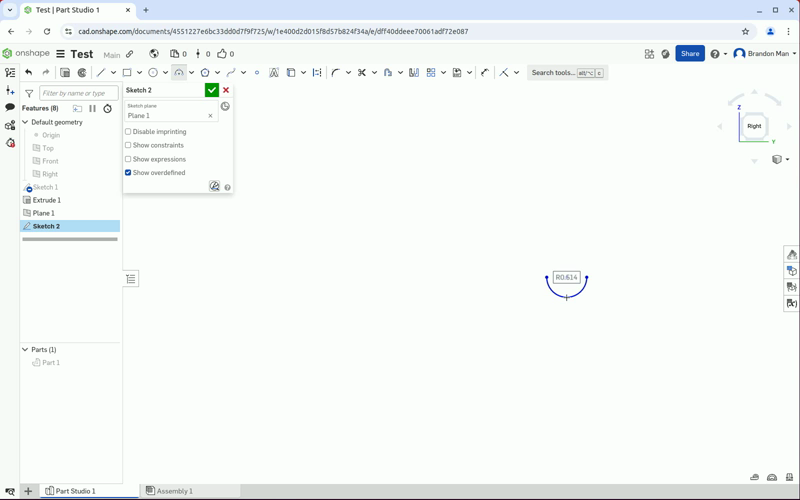
scroll(-6)
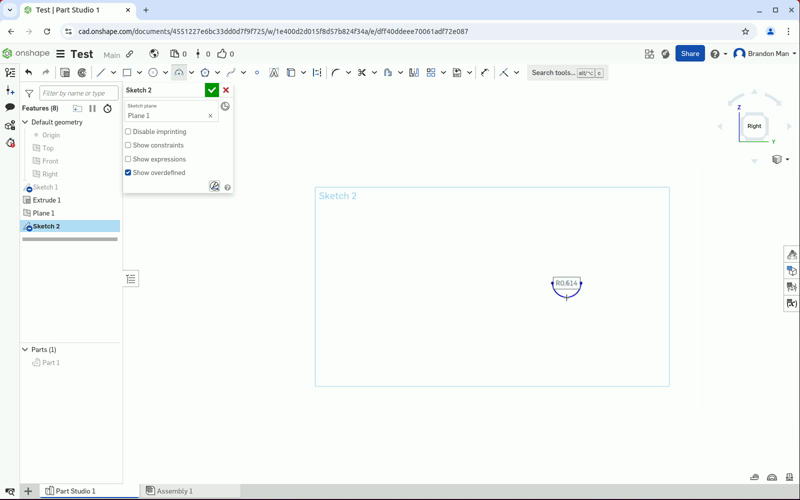
scroll(-6)
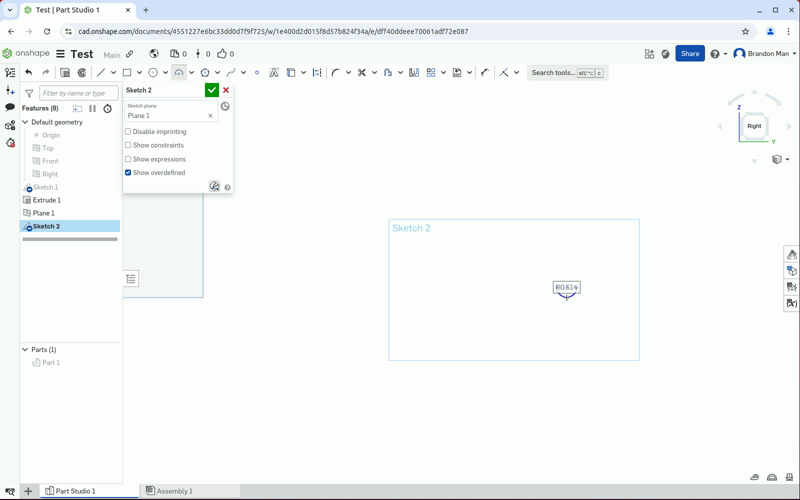
scroll(-6)
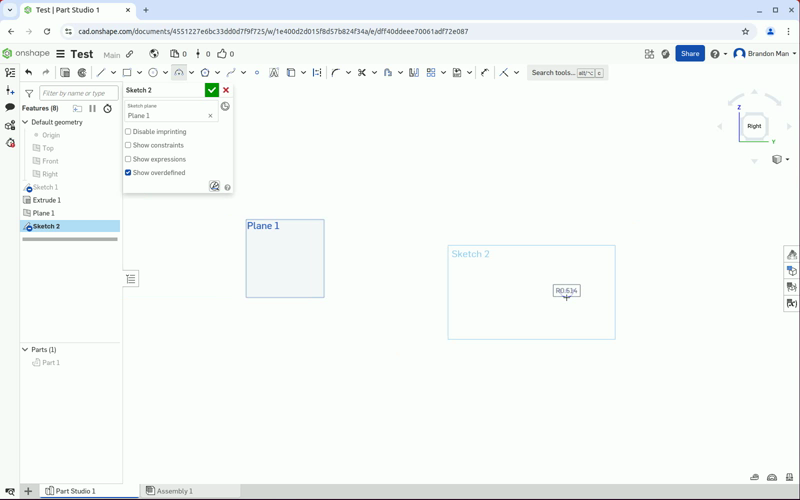
scroll(-6)
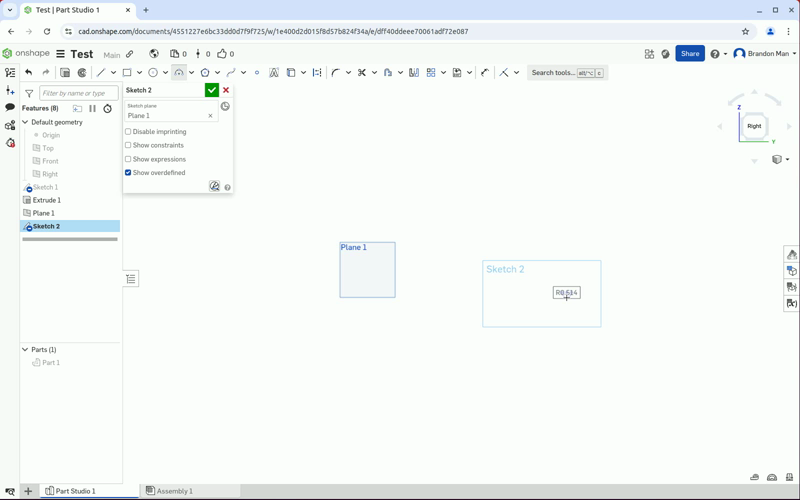
scroll(-6)
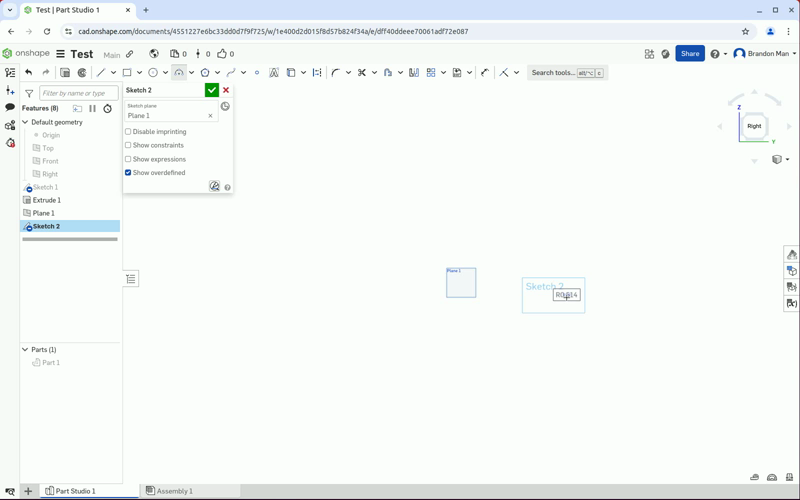
key_up(shift)
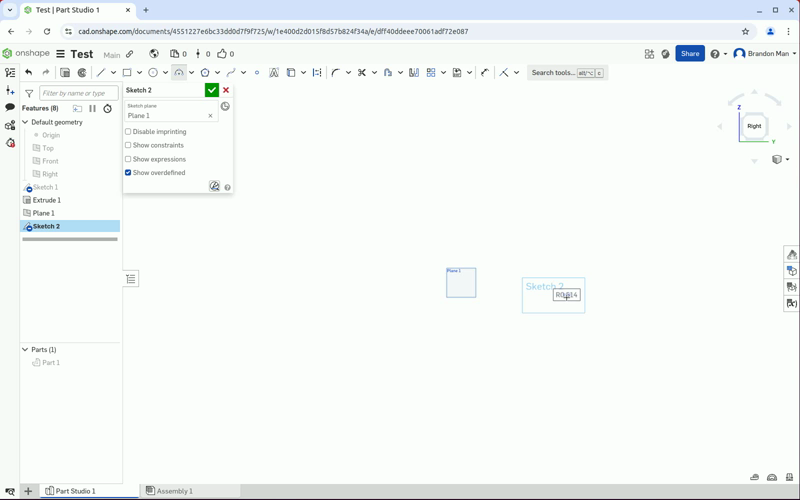
key(esc)
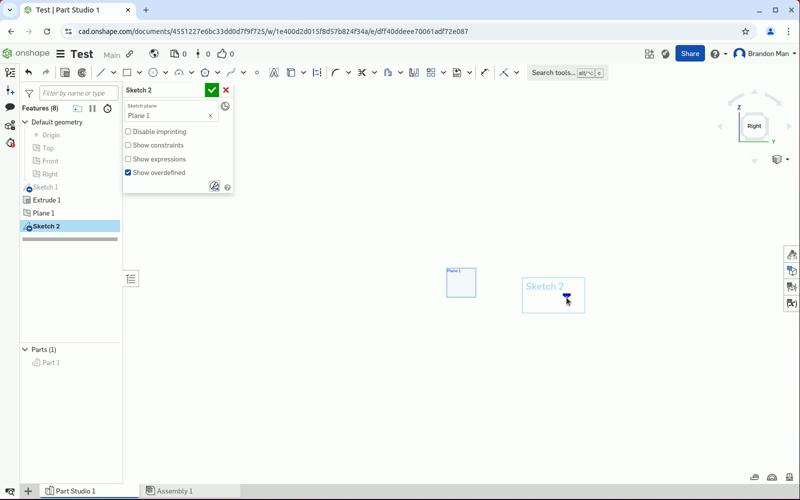
key(l)
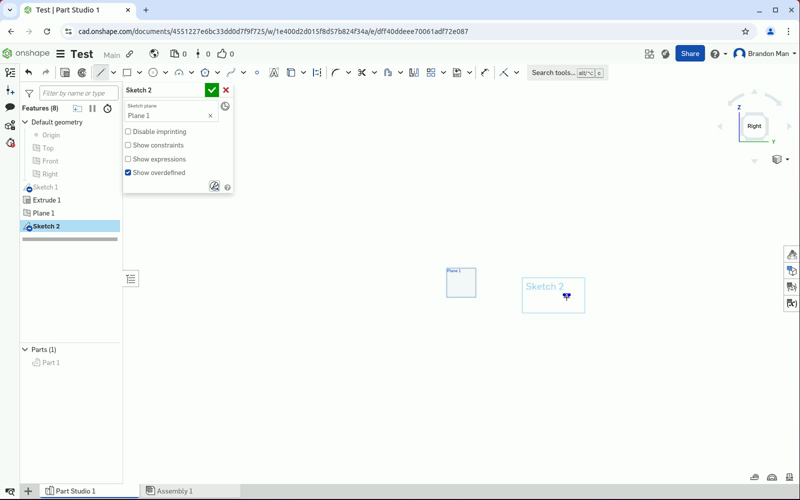
mouse_move(569, 294)
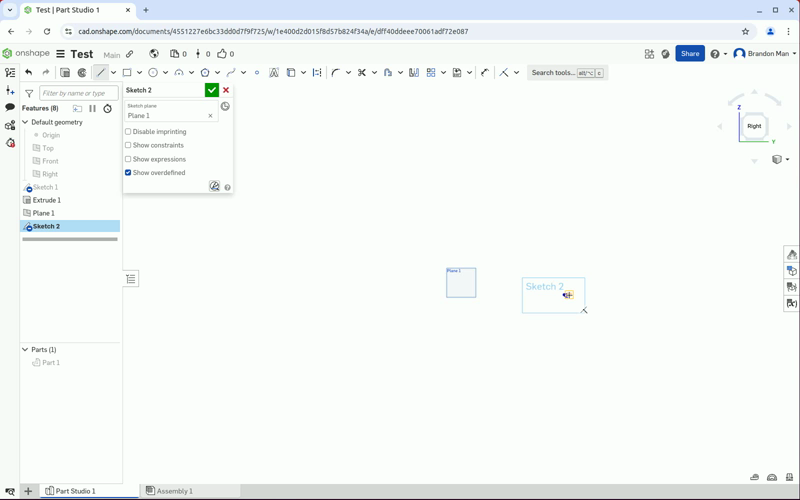
scroll(6)
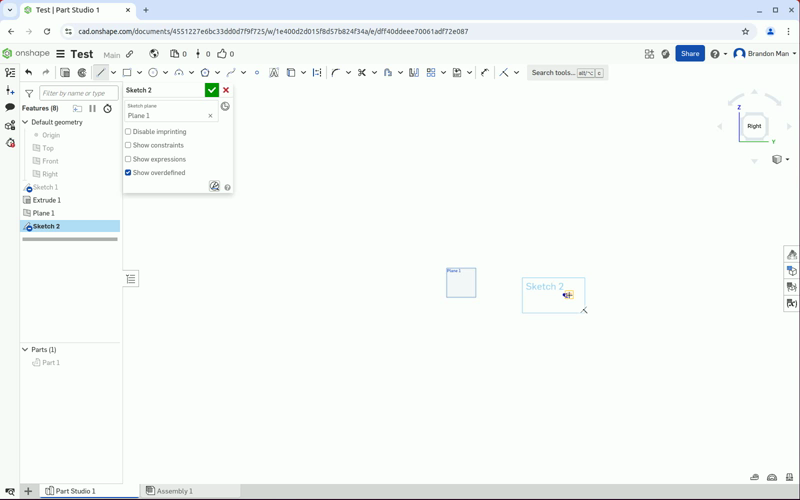
scroll(6)
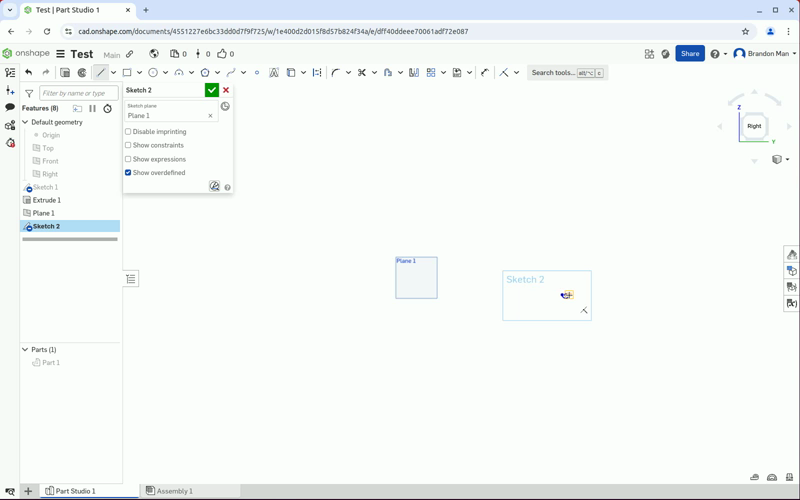
scroll(6)
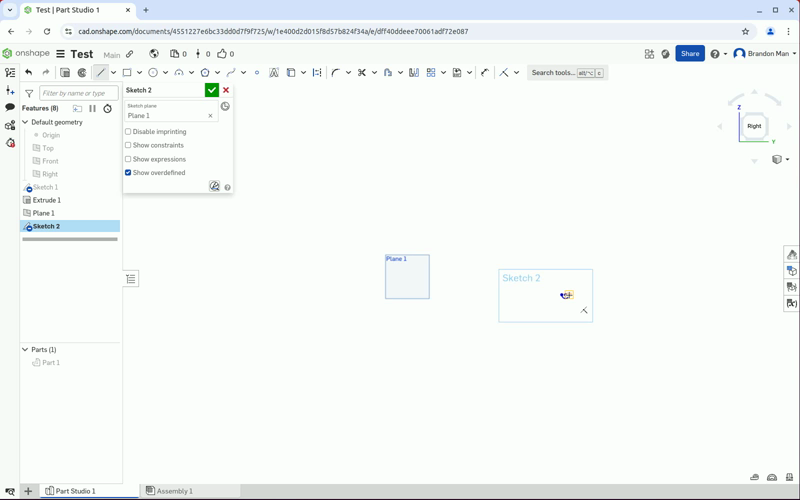
scroll(6)
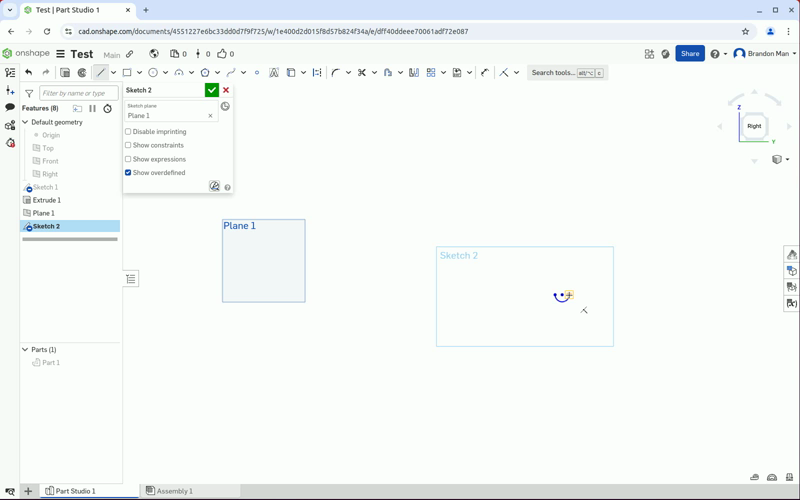
scroll(6)
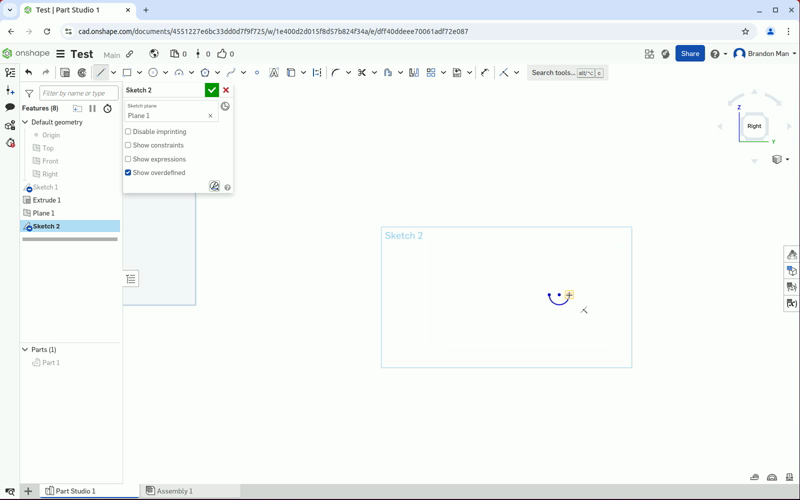
scroll(6)
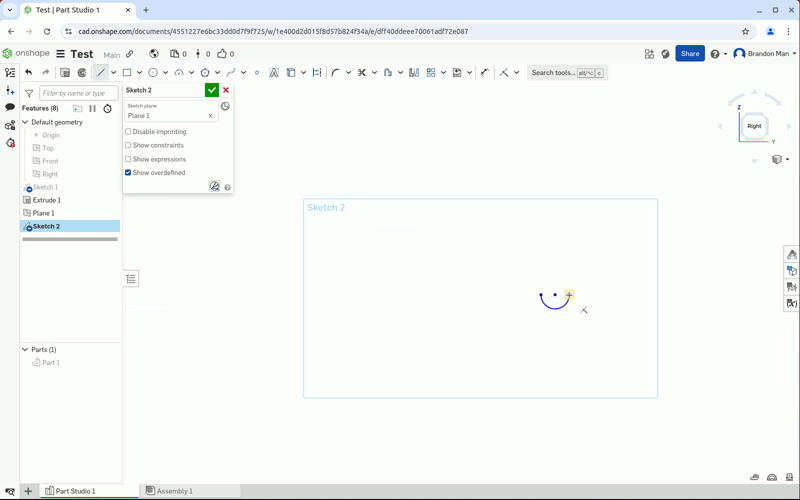
scroll(6)
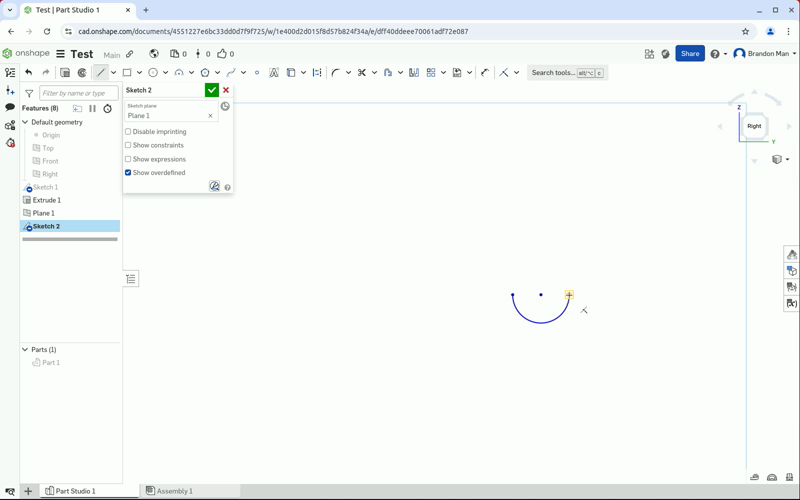
click(569, 294)
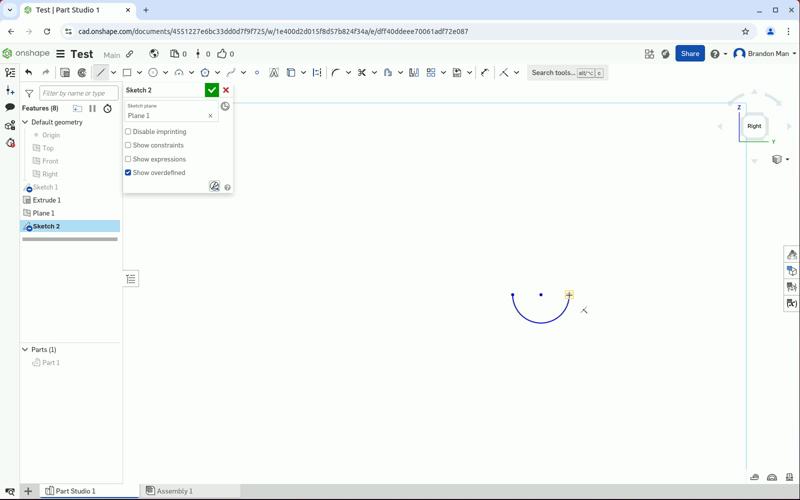
scroll(-6)
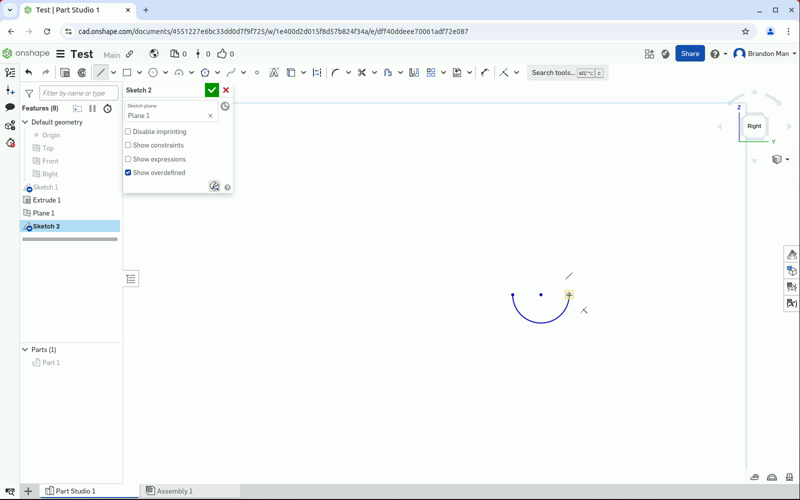
scroll(-6)
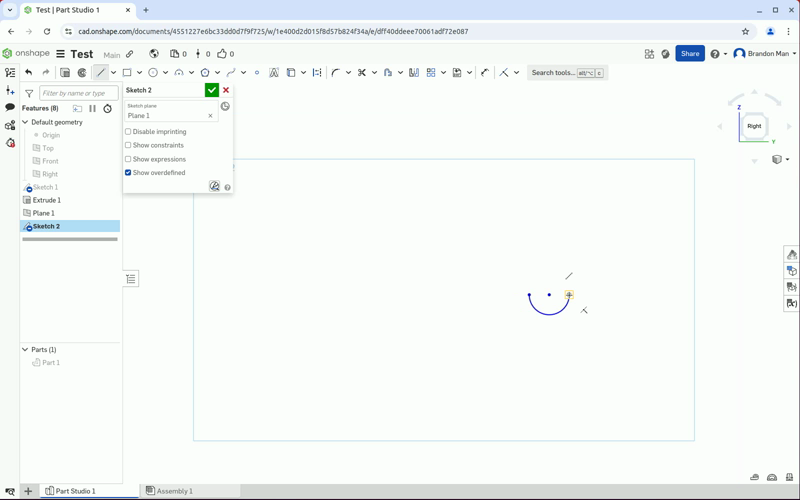
scroll(-6)
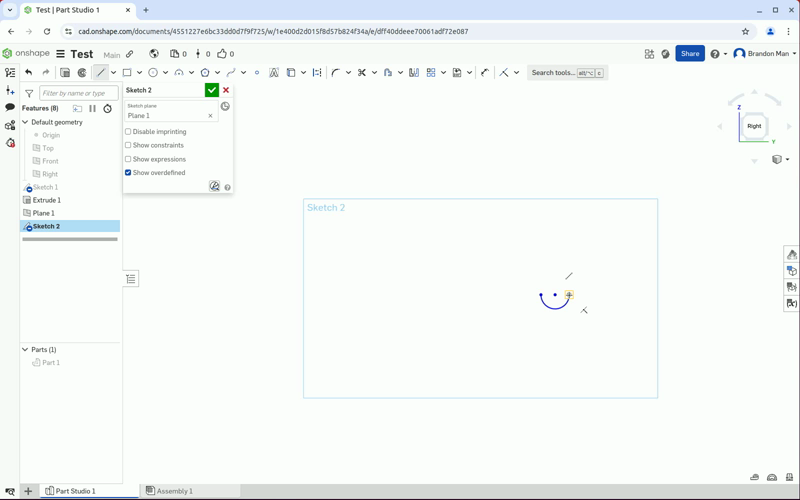
scroll(-6)
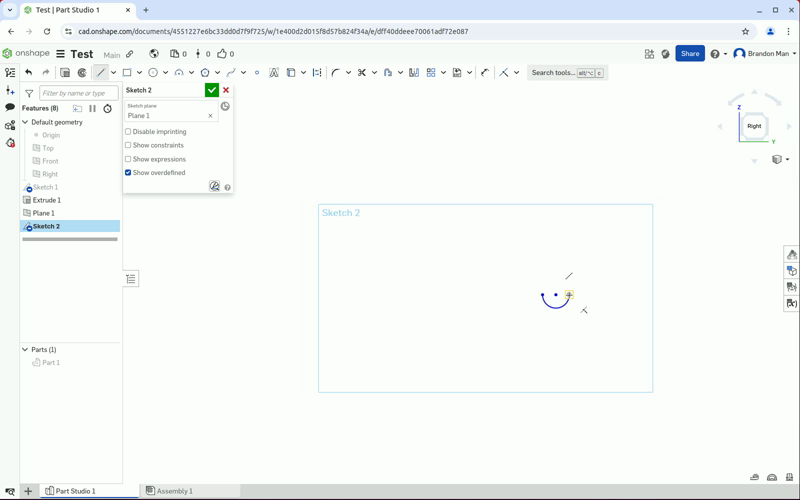
scroll(-6)
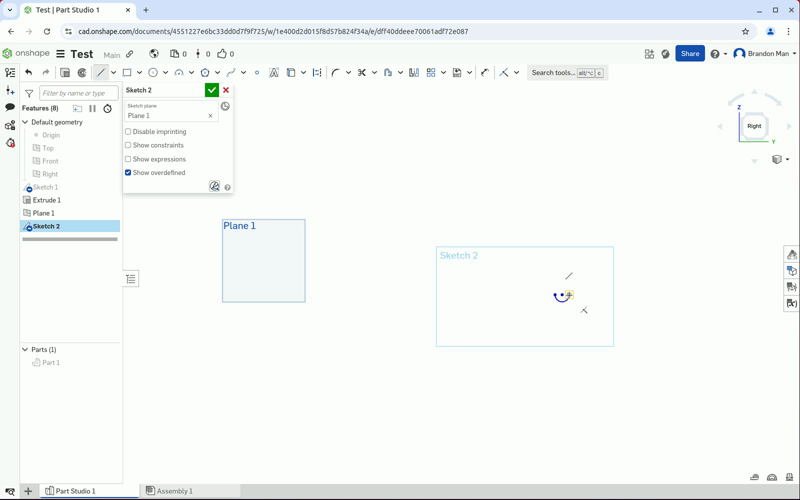
scroll(-6)
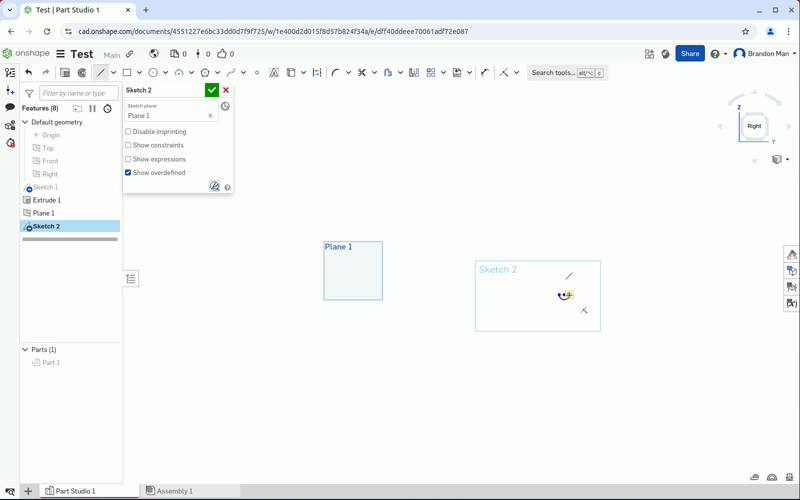
scroll(-6)
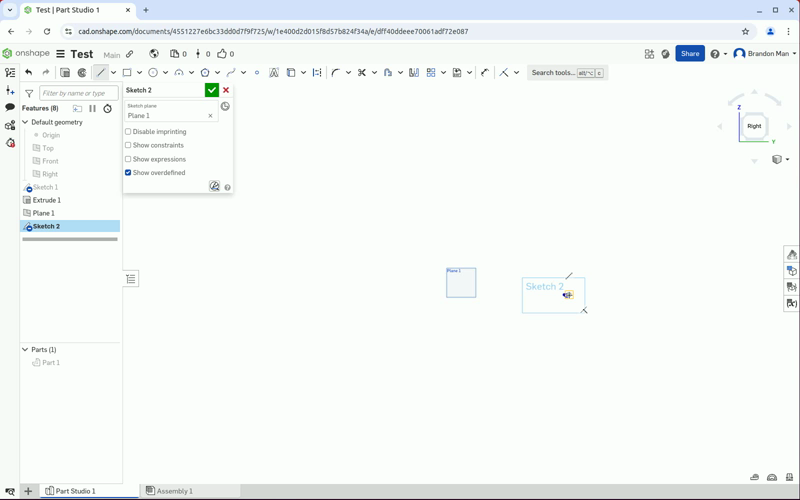
key_down(shift)
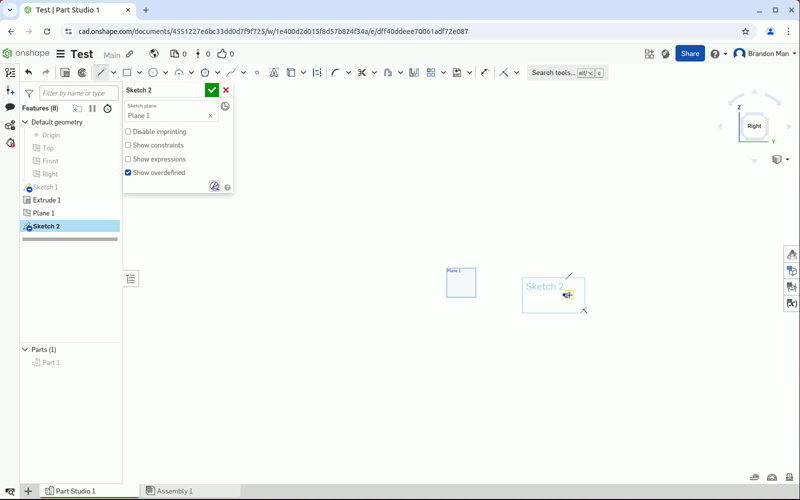
mouse_move(589, 294)
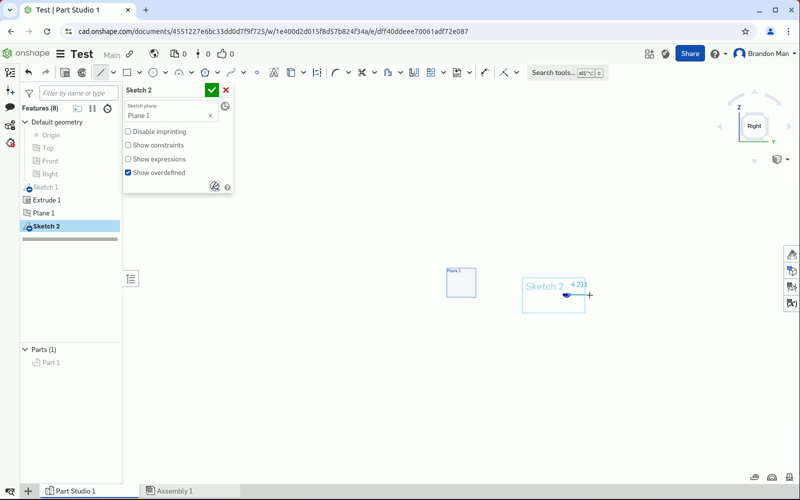
mouse_move(569, 271)
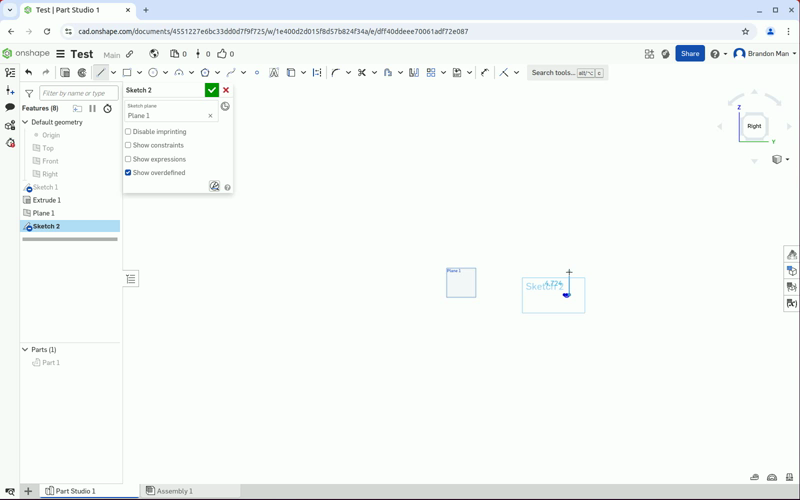
click(569, 271)
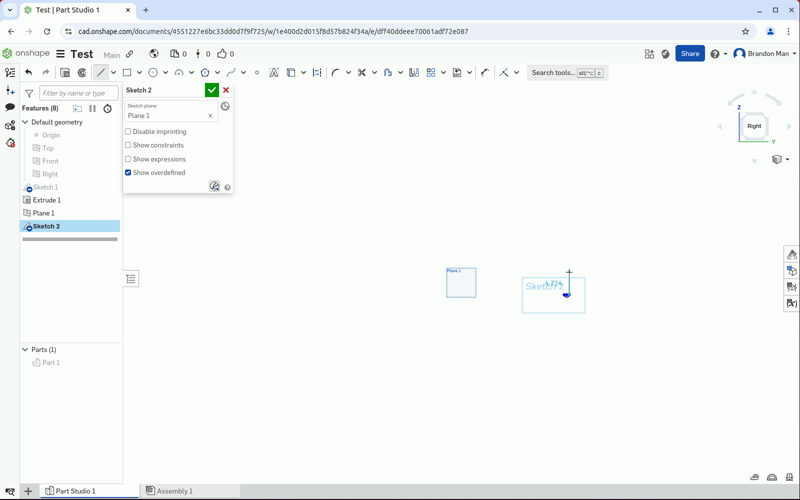
key_up(shift)
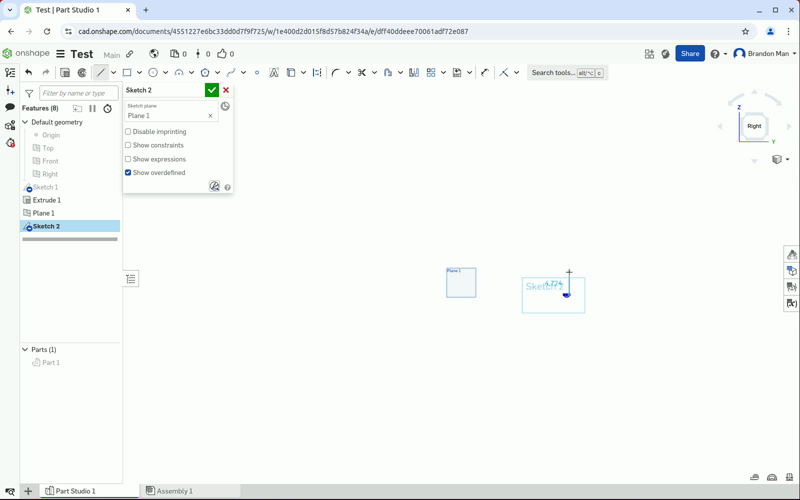
key(esc)
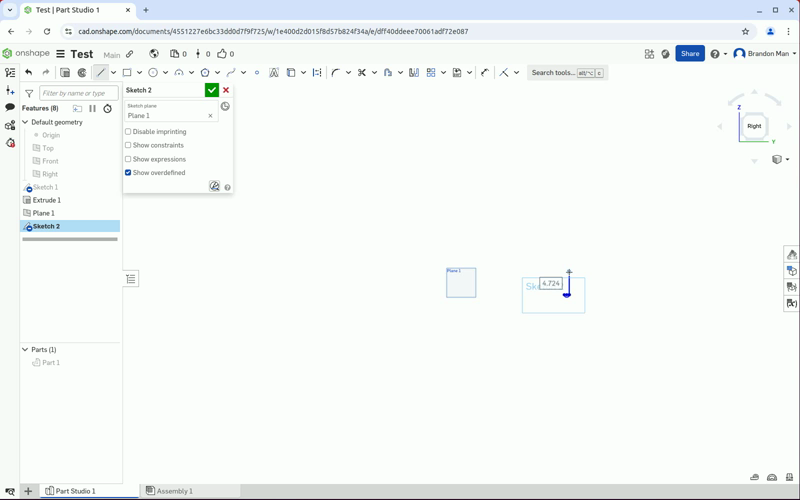
key(a)
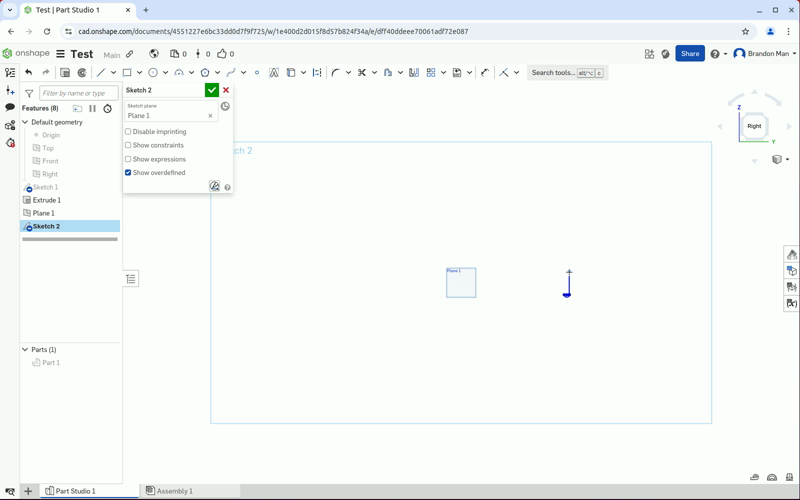
mouse_move(569, 271)
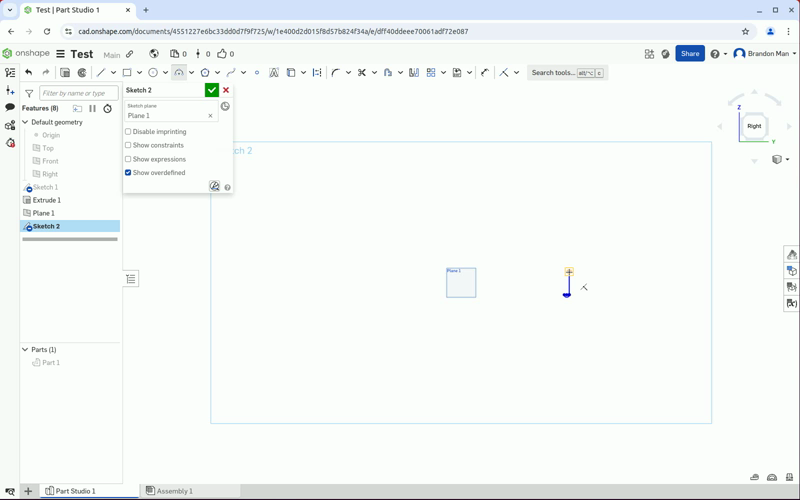
click(569, 271)
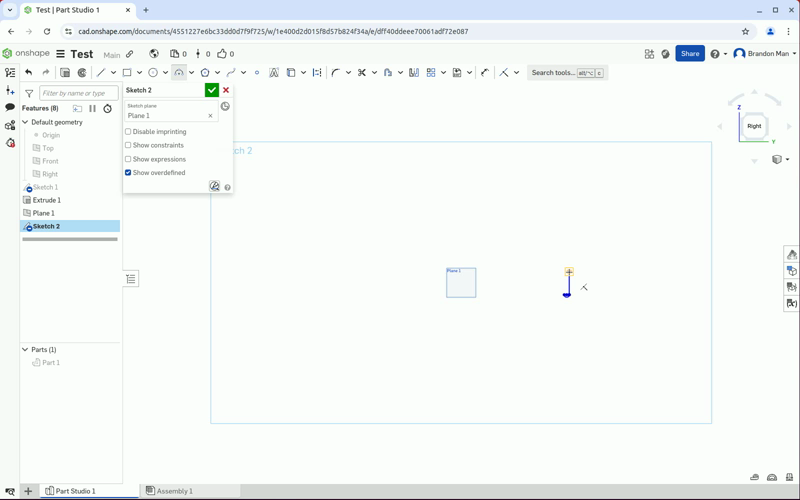
key_down(shift)
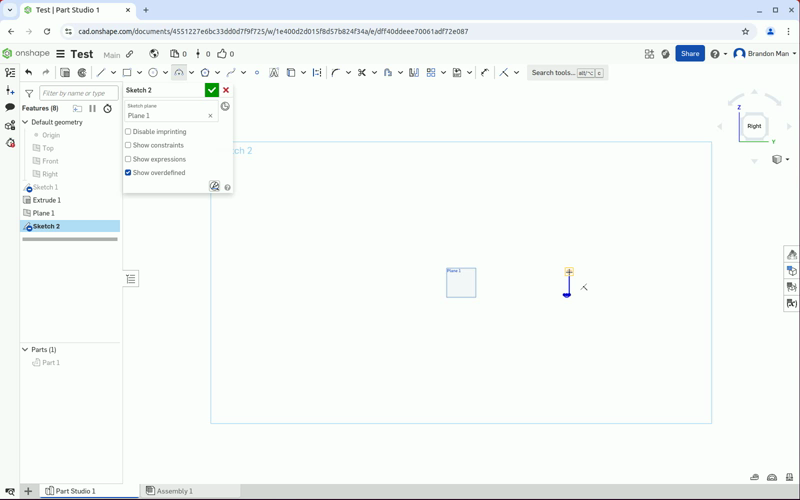
mouse_move(564, 271)
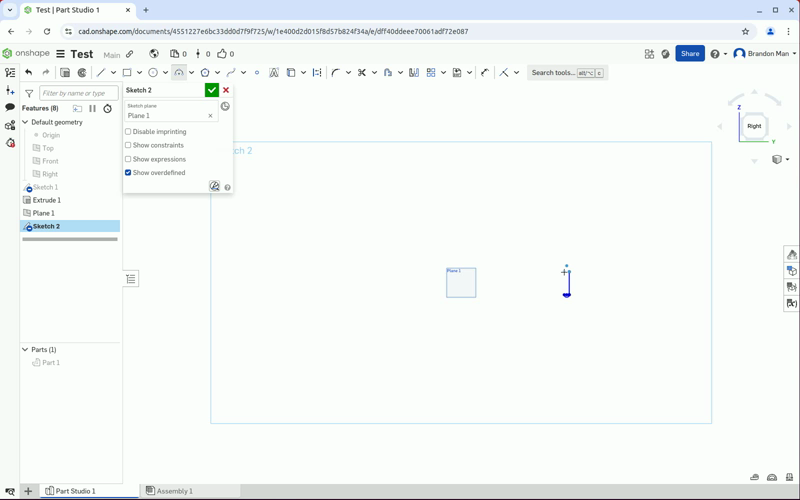
scroll(6)
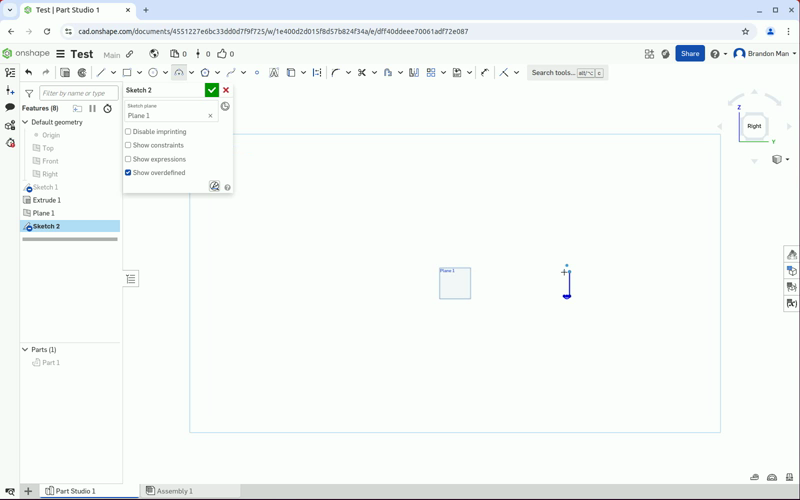
scroll(6)
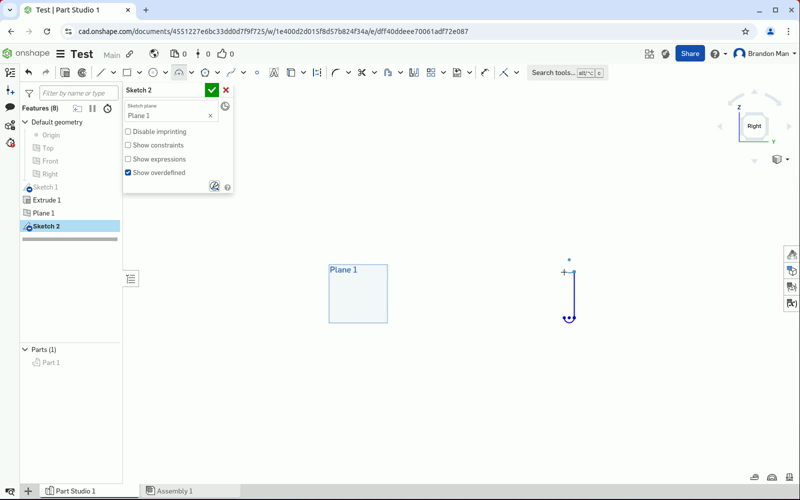
scroll(6)
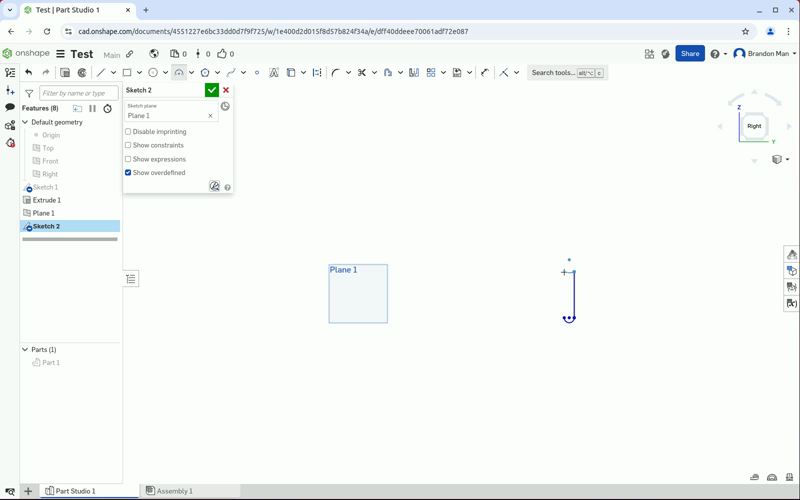
scroll(6)
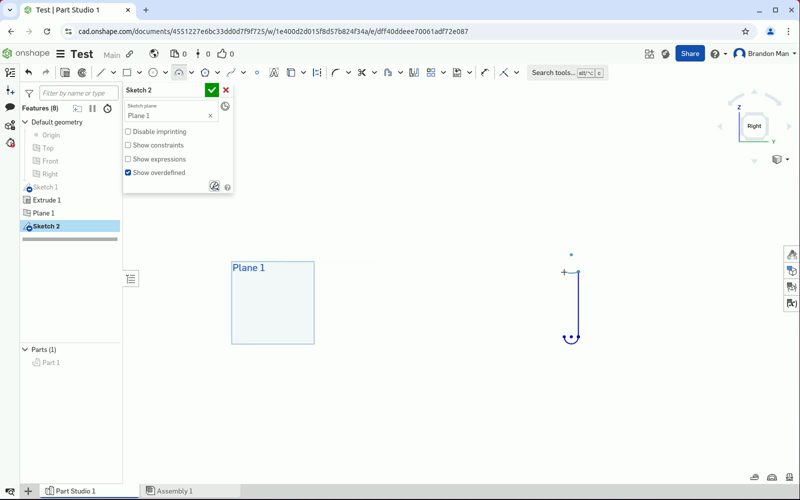
scroll(6)
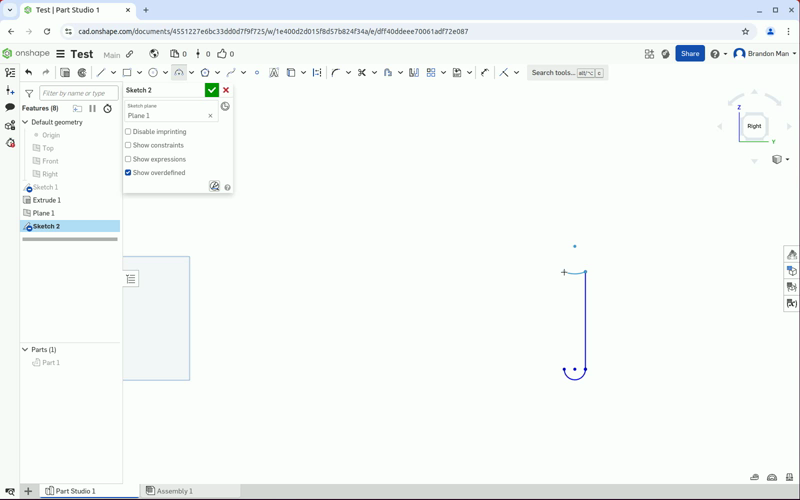
scroll(6)
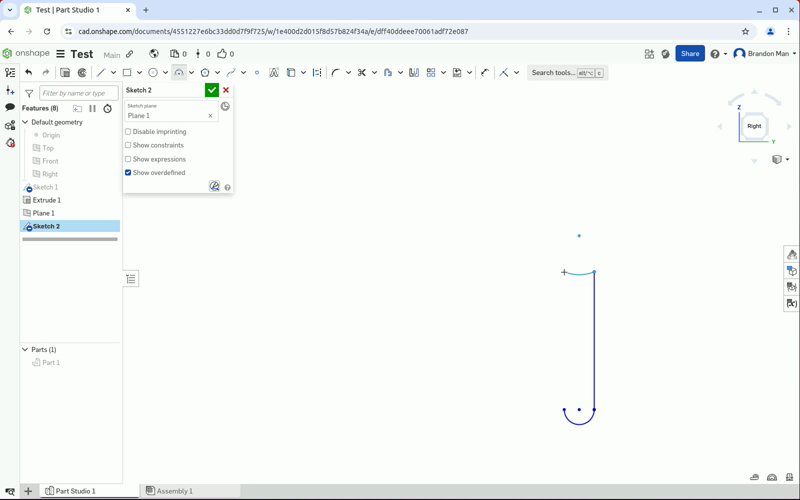
scroll(6)
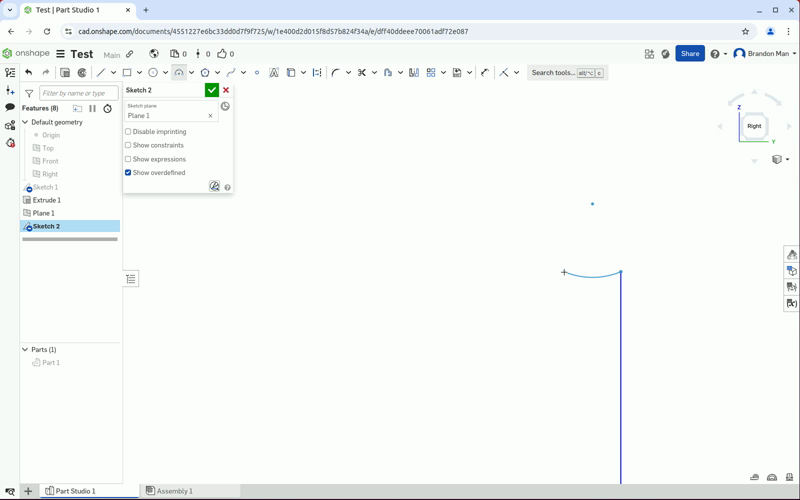
click(564, 271)
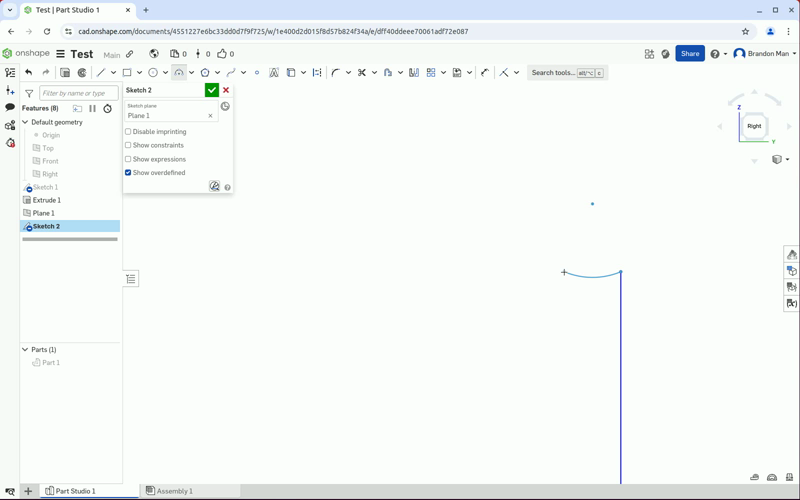
scroll(-6)
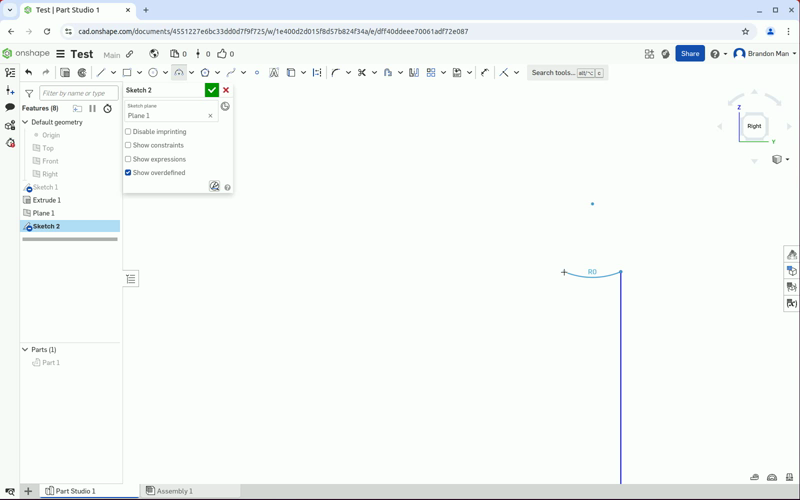
scroll(-6)
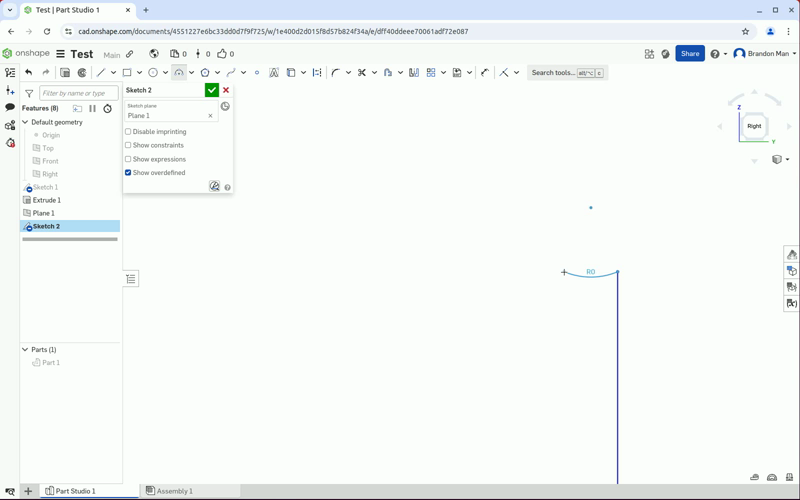
scroll(-6)
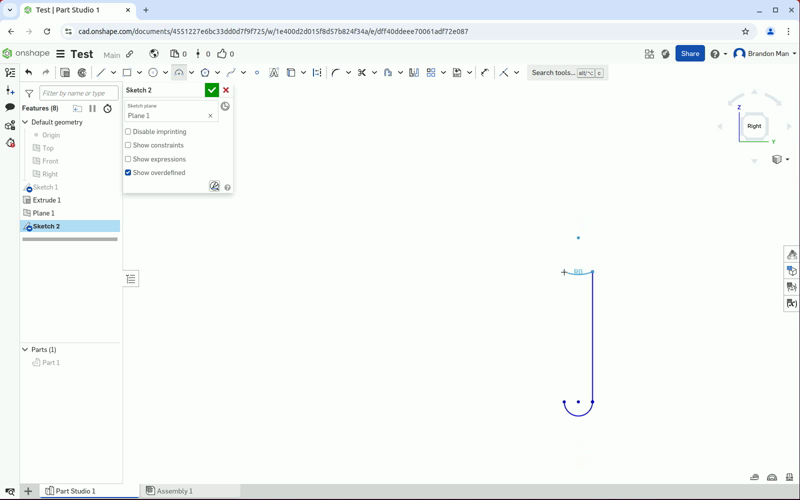
scroll(-6)
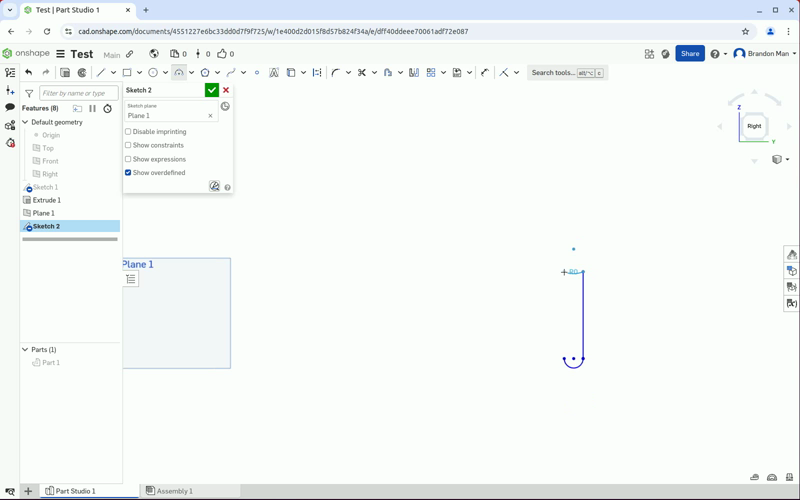
scroll(-6)
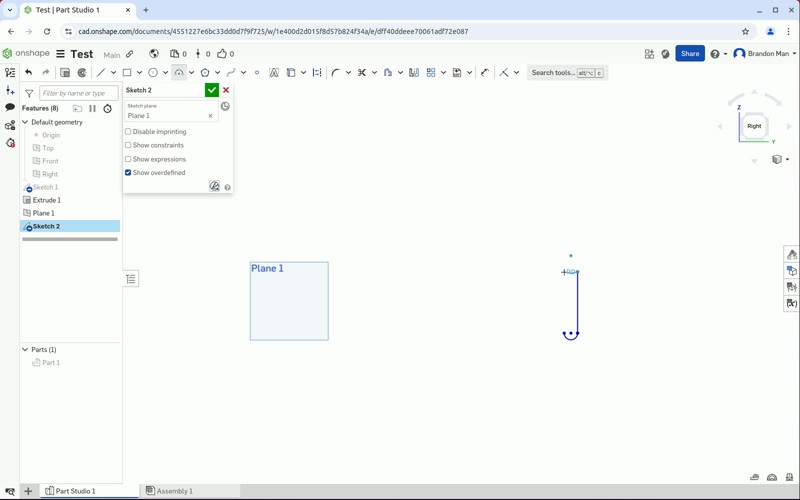
scroll(-6)
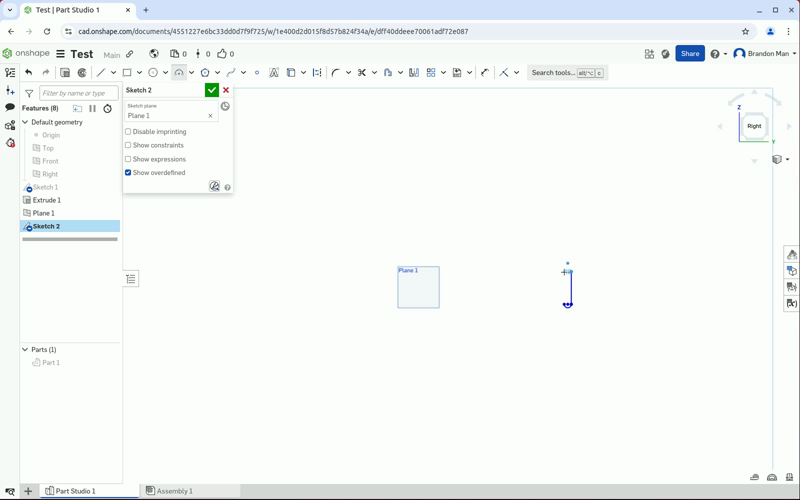
scroll(-6)
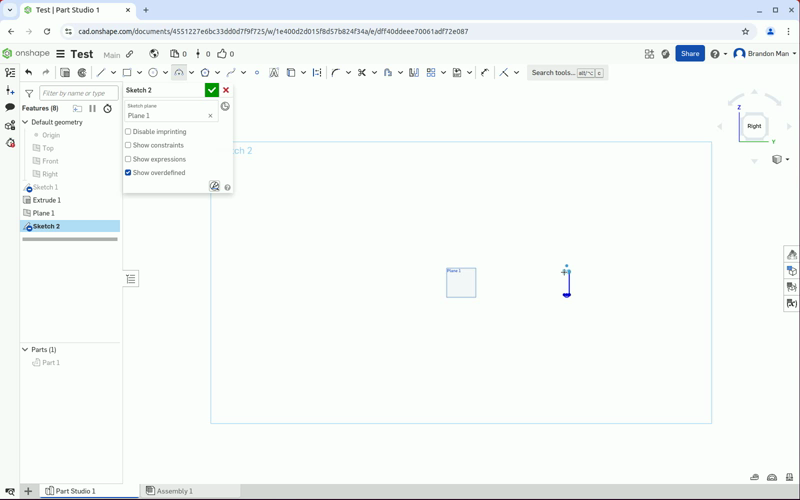
mouse_move(566, 269)
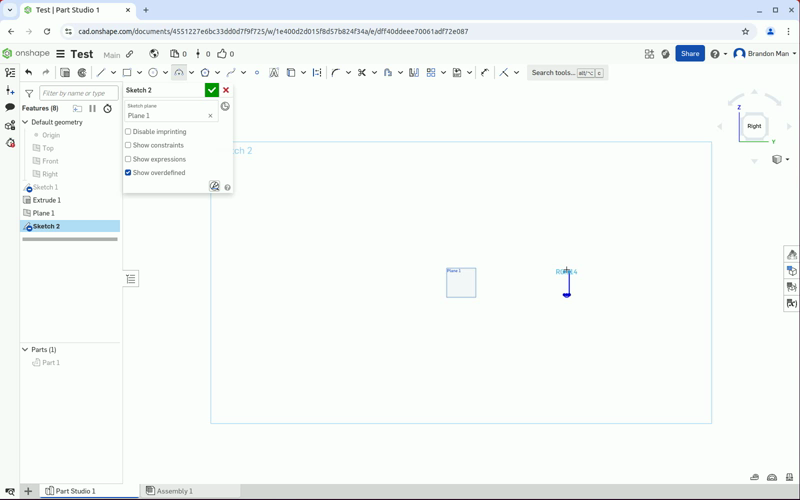
scroll(6)
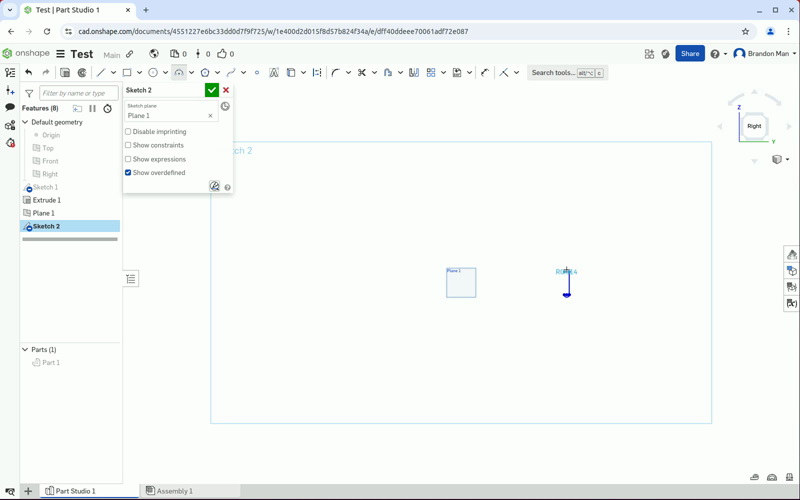
scroll(6)
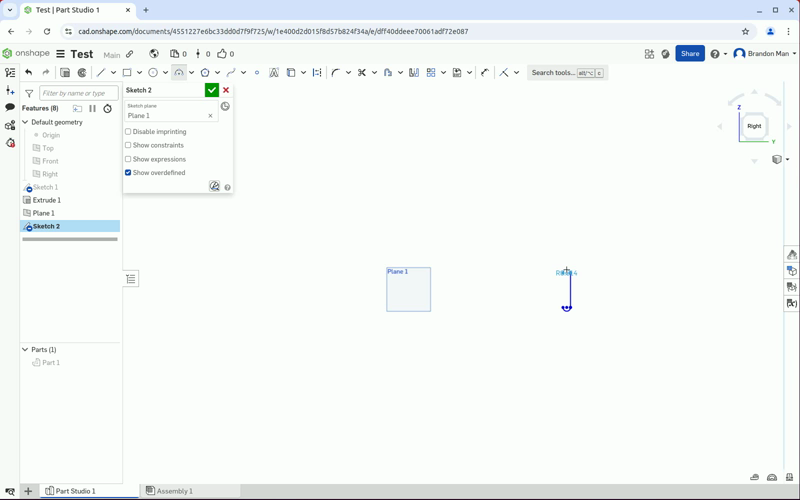
scroll(6)
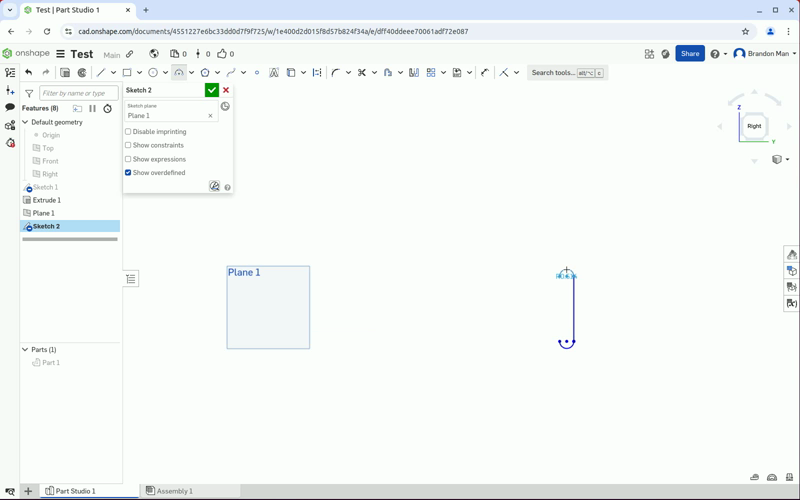
scroll(6)
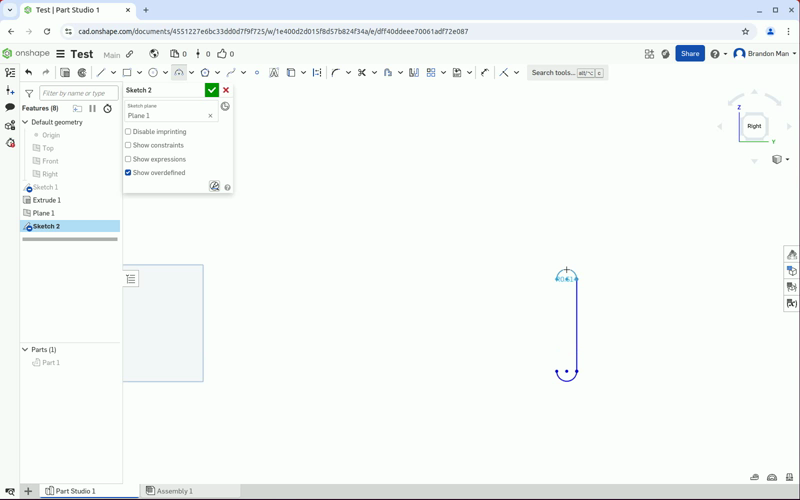
scroll(6)
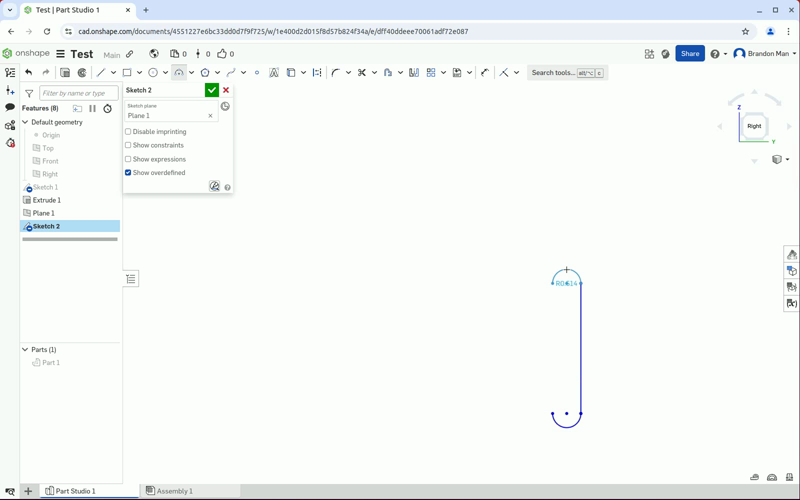
scroll(6)
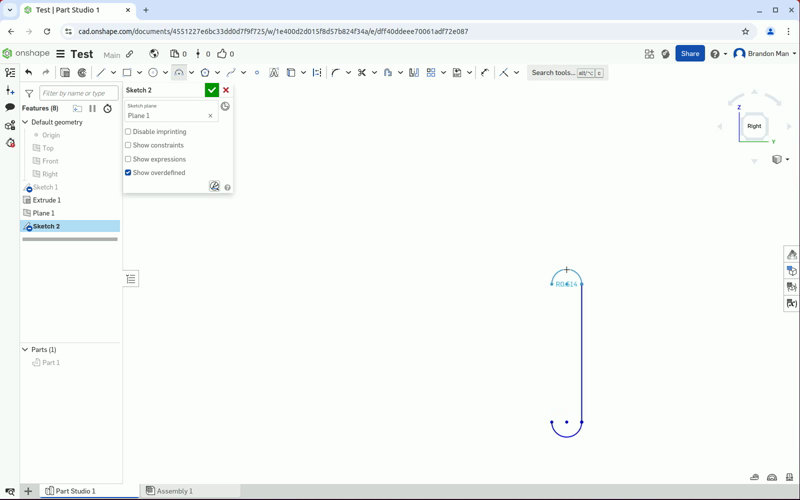
scroll(6)
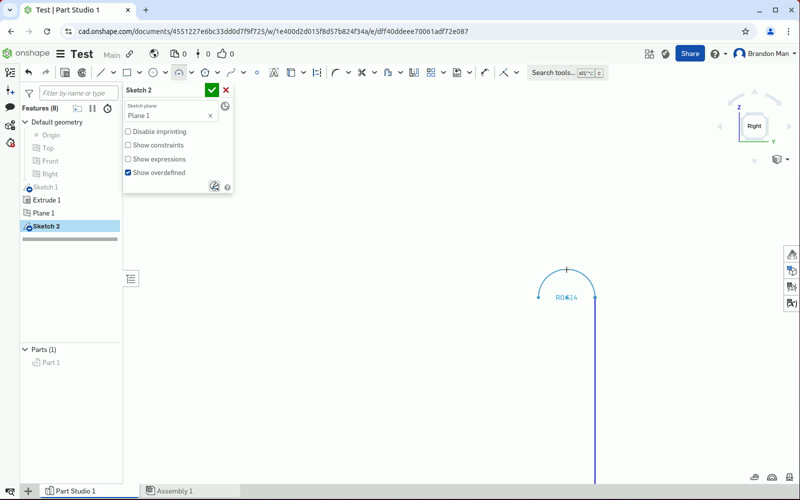
click(566, 269)
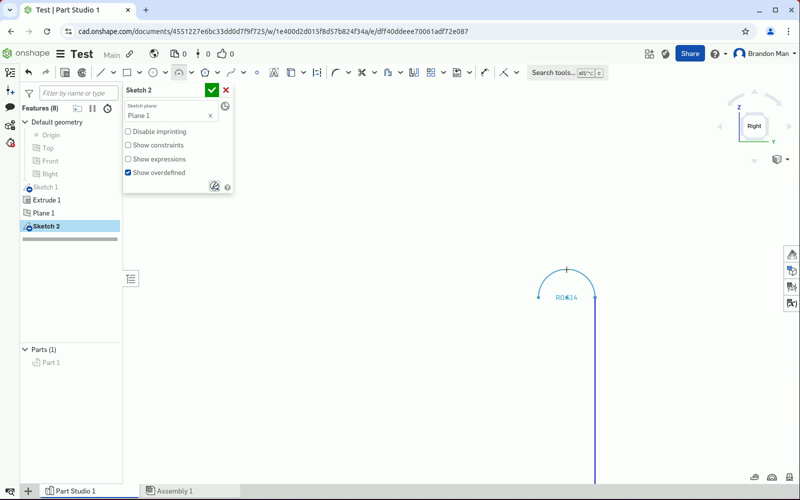
scroll(-6)
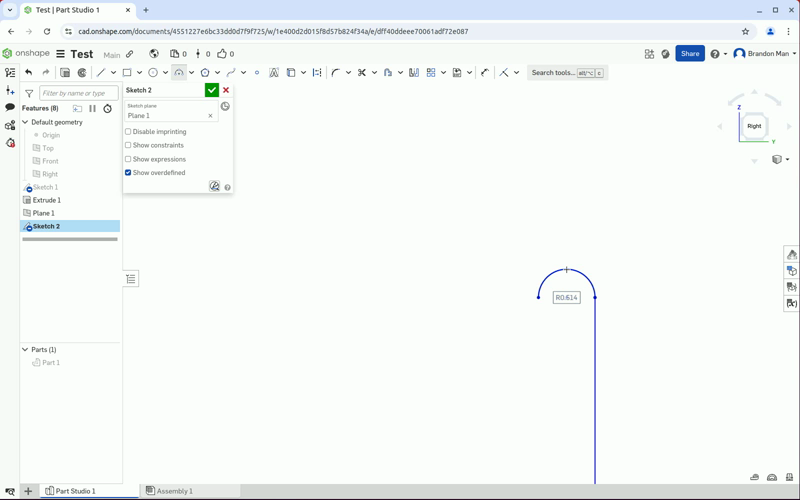
scroll(-6)
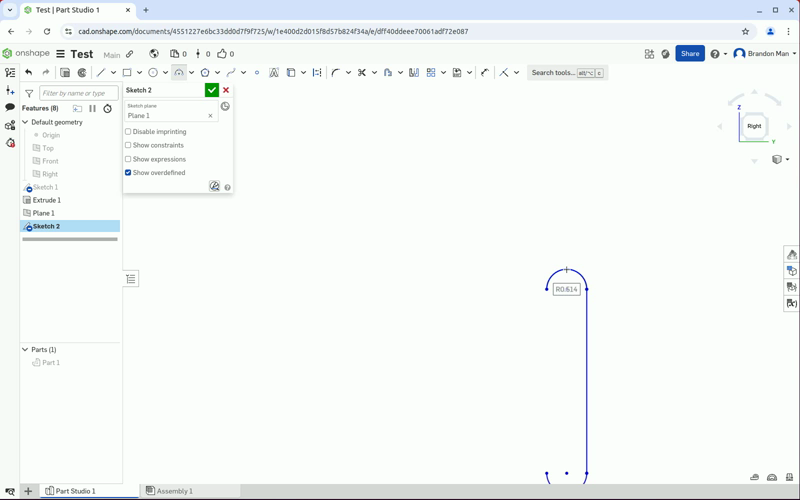
scroll(-6)
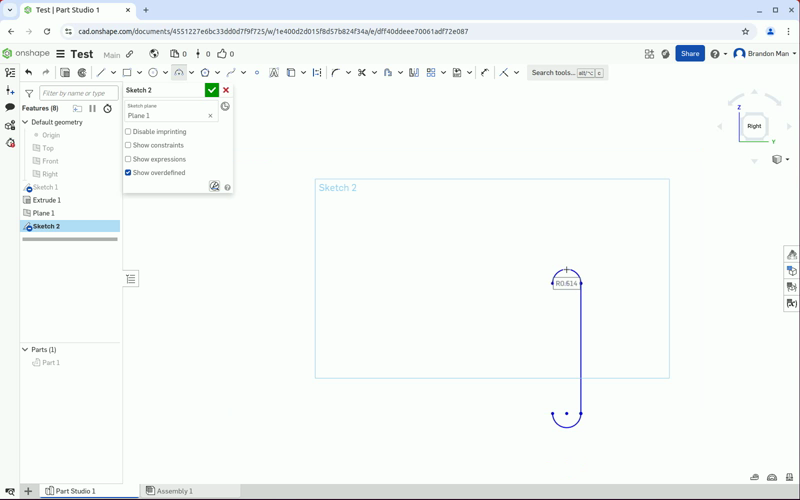
scroll(-6)
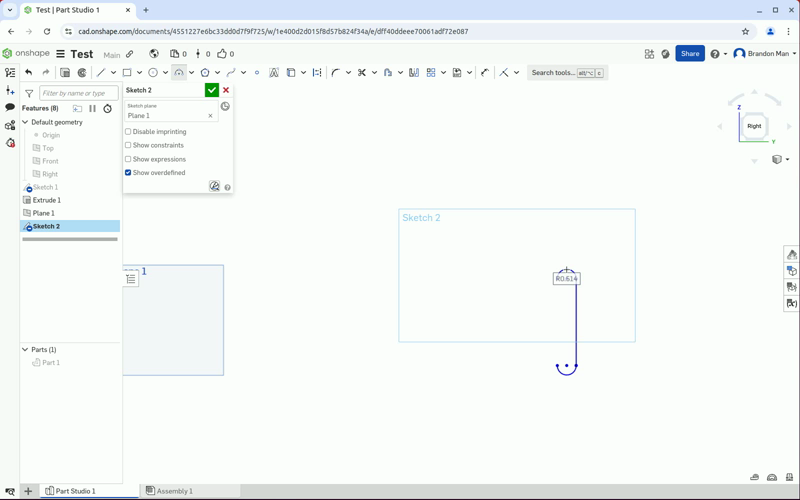
scroll(-6)
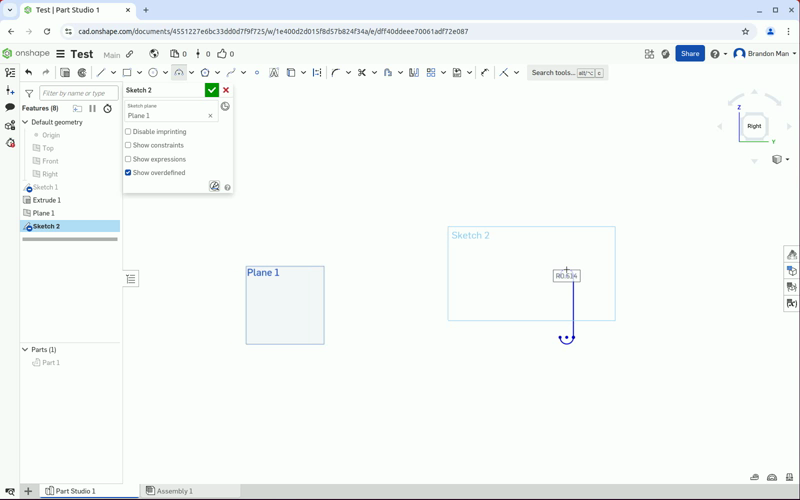
scroll(-6)
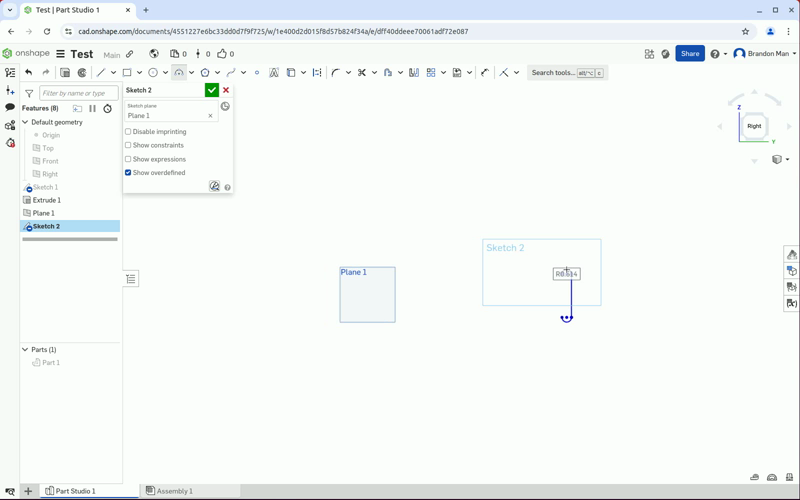
scroll(-6)
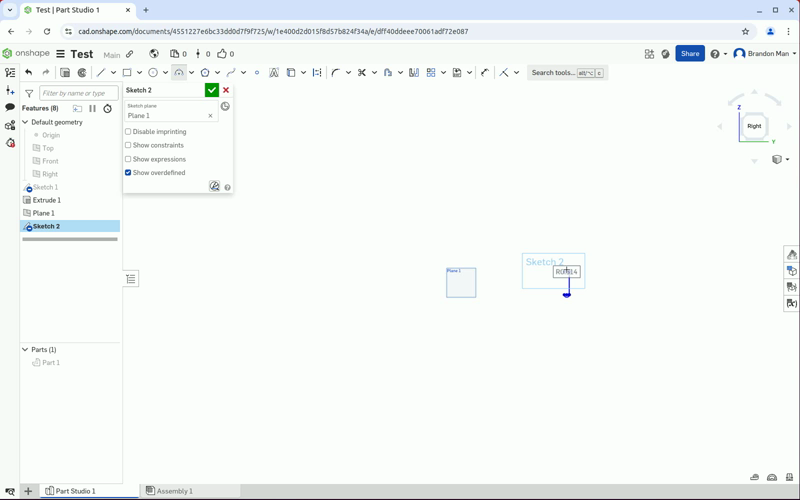
key_up(shift)
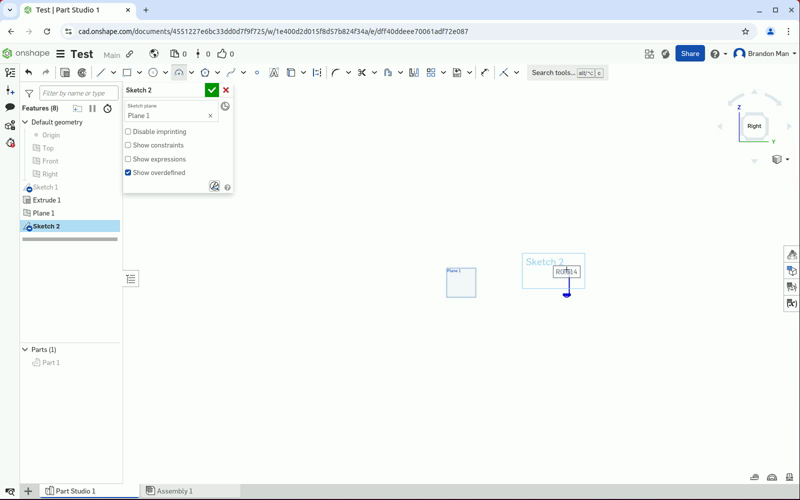
key(esc)
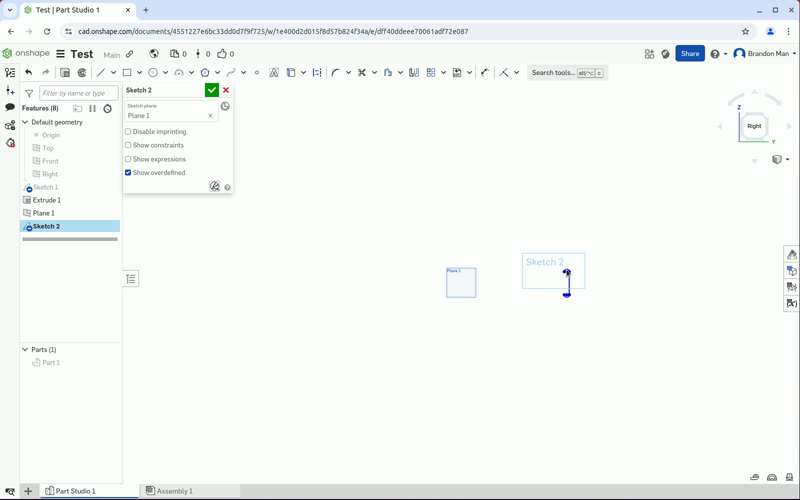
key(l)
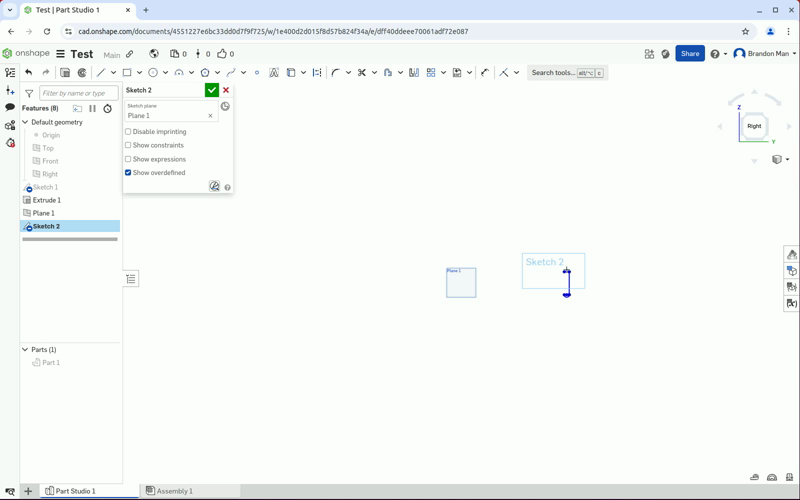
mouse_move(564, 271)
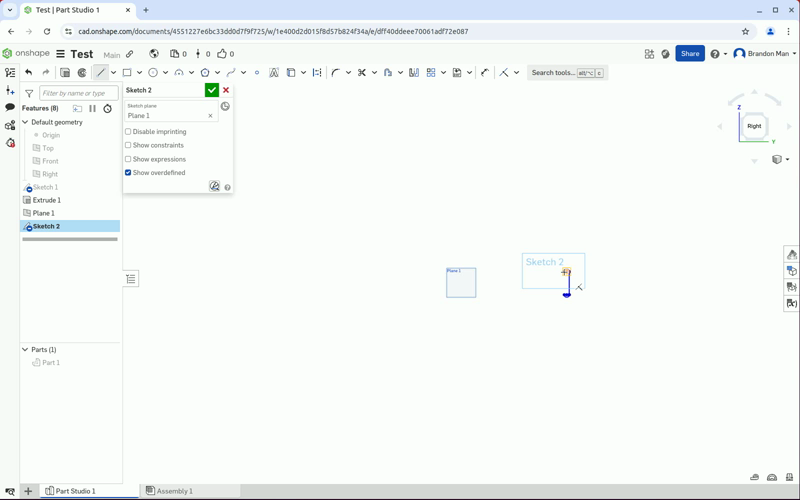
scroll(6)
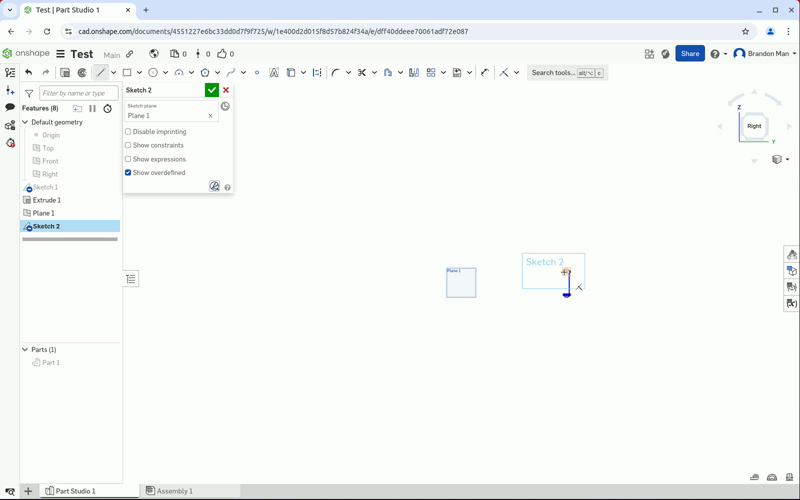
scroll(6)
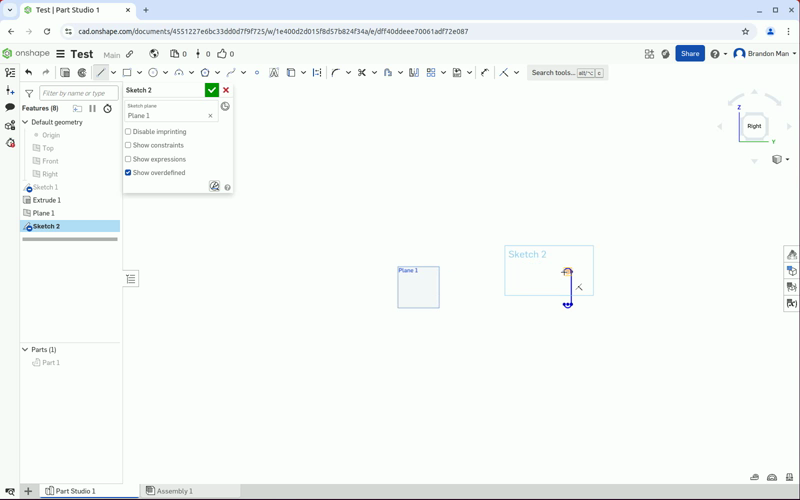
scroll(6)
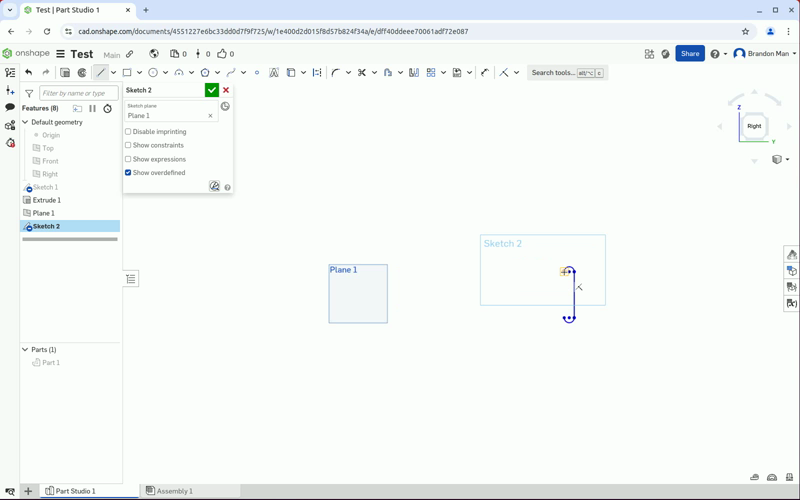
scroll(6)
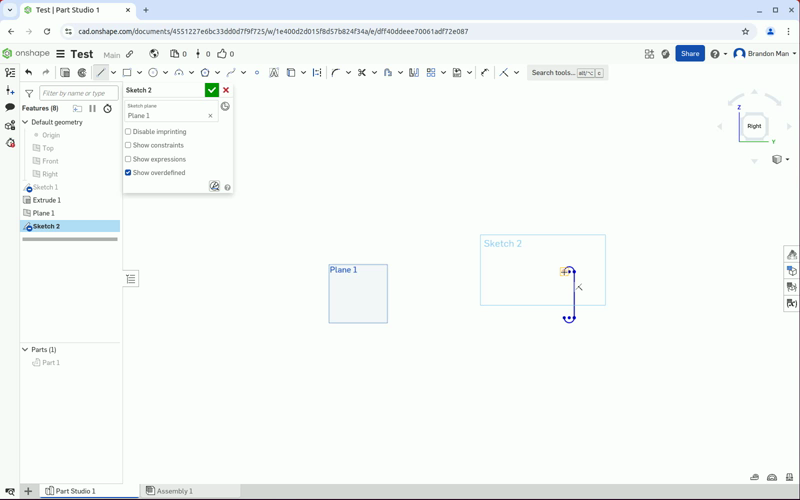
scroll(6)
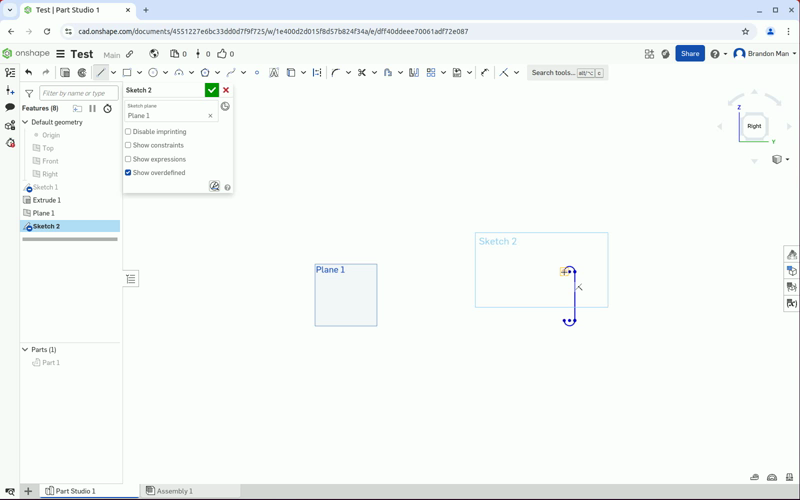
scroll(6)
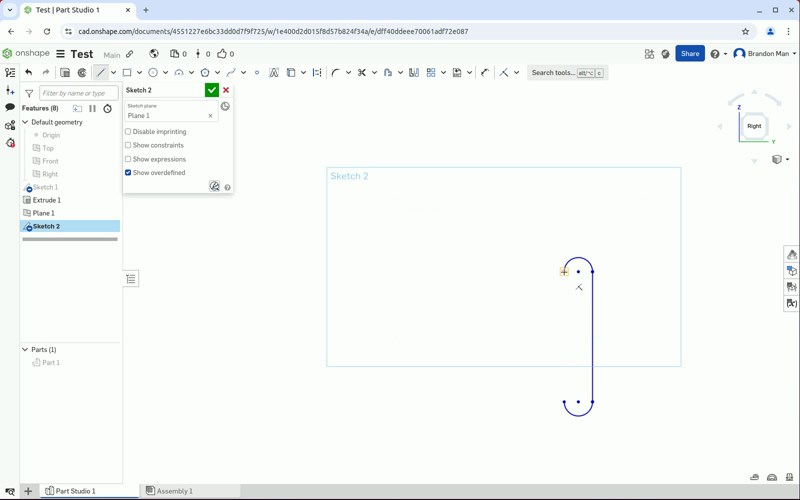
scroll(6)
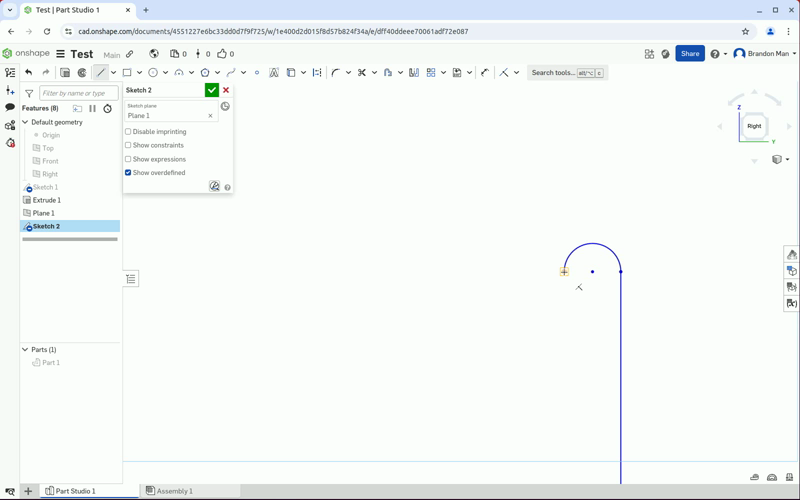
click(564, 271)
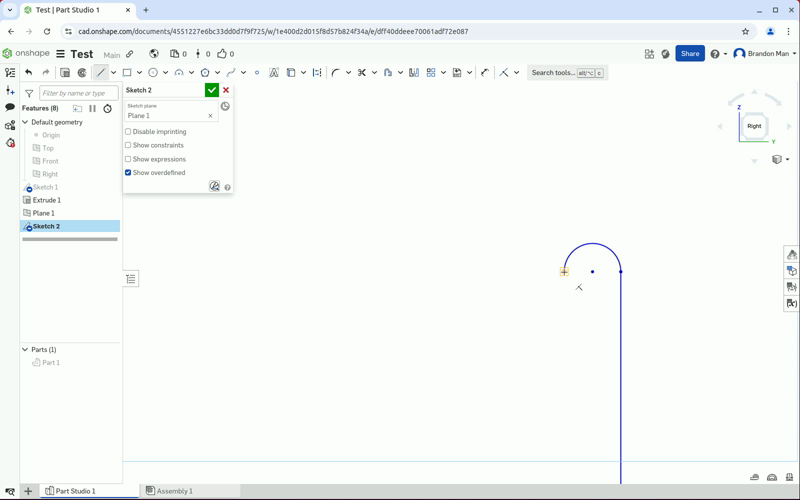
scroll(-6)
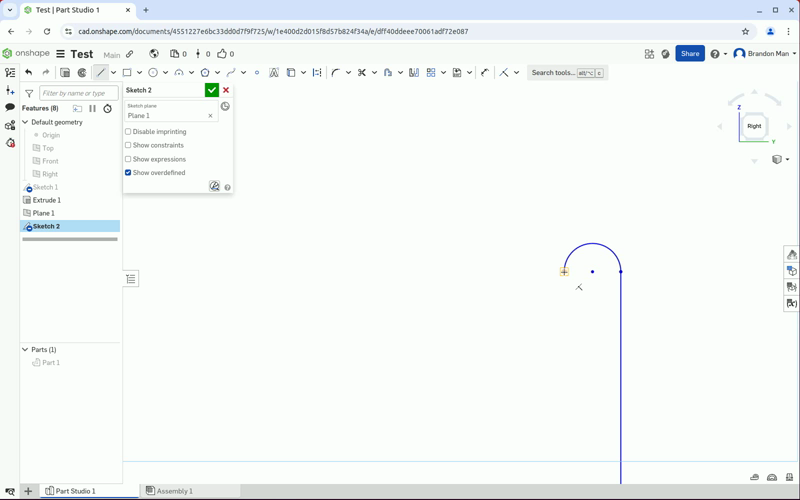
scroll(-6)
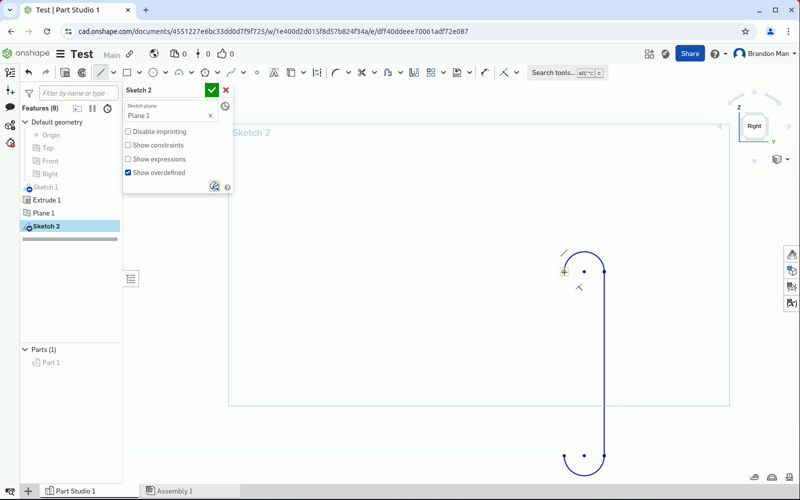
scroll(-6)
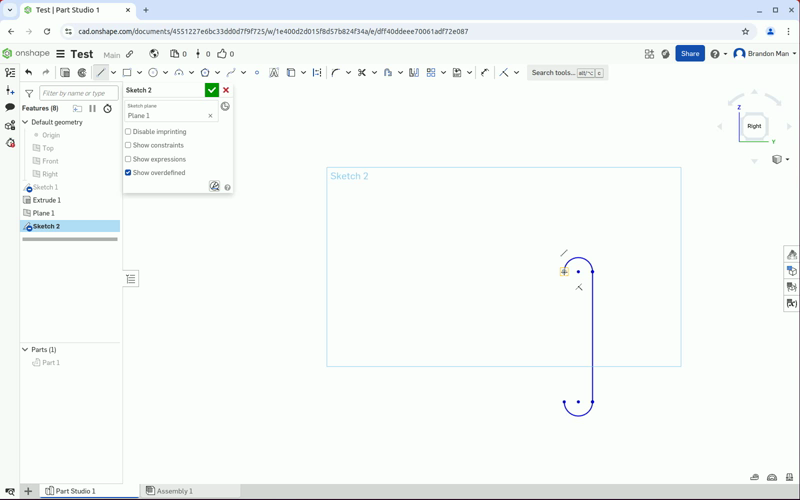
scroll(-6)
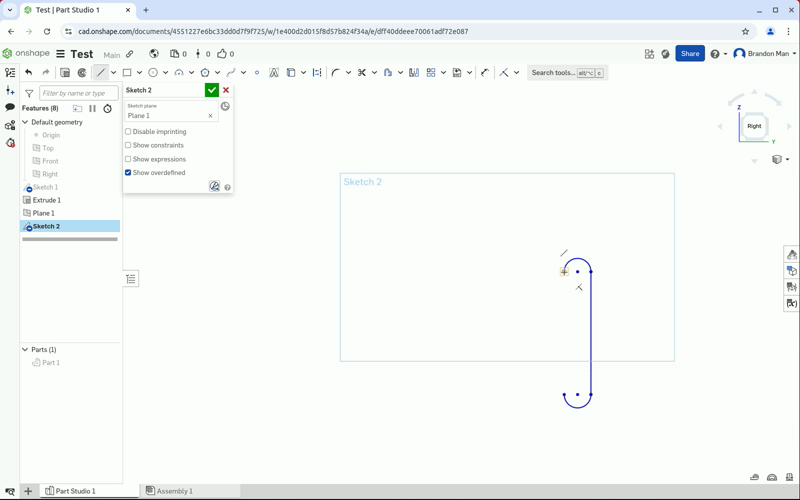
scroll(-6)
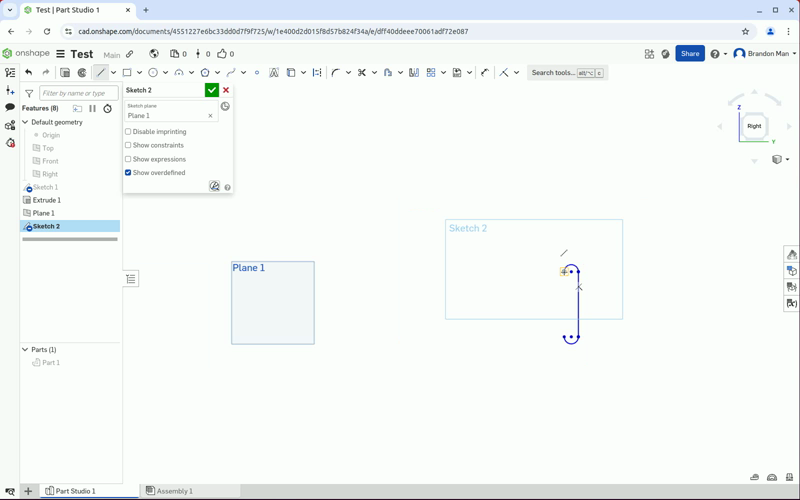
scroll(-6)
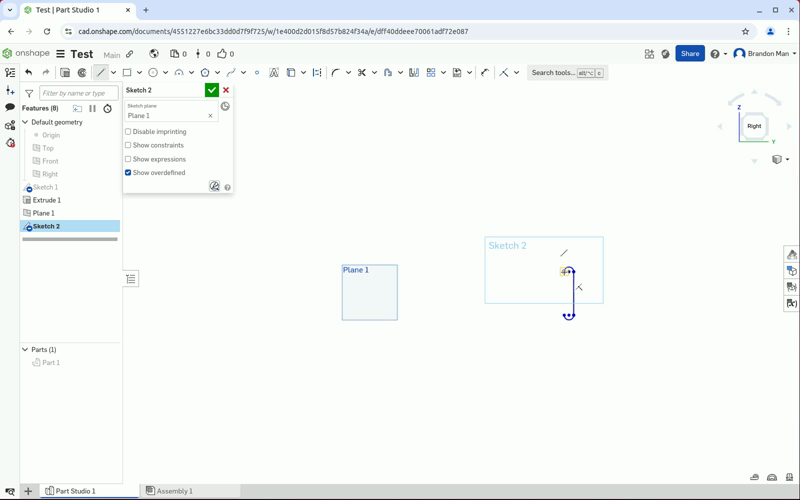
scroll(-6)
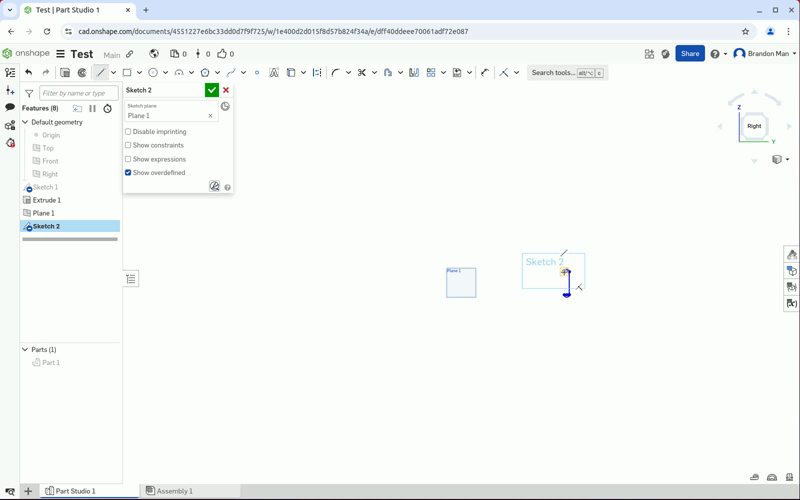
mouse_move(589, 271)
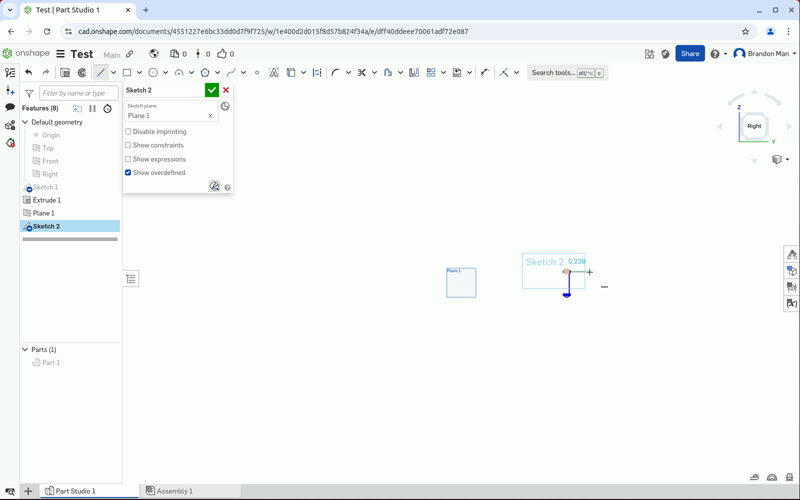
key_down(shift)
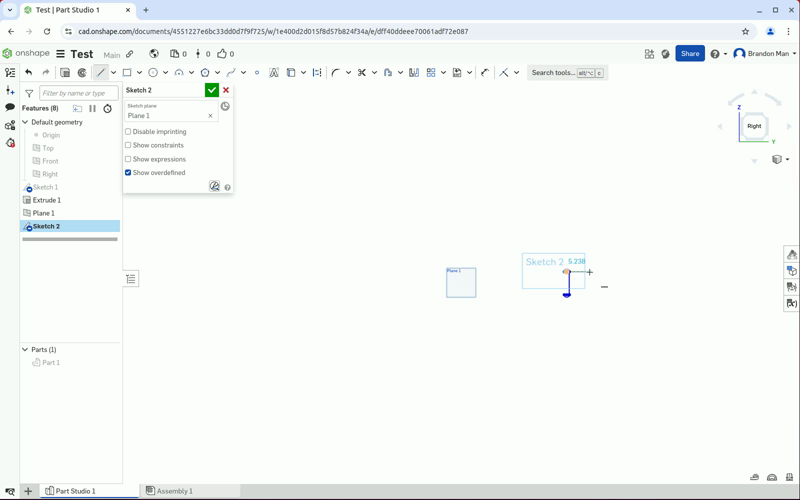
mouse_move(564, 294)
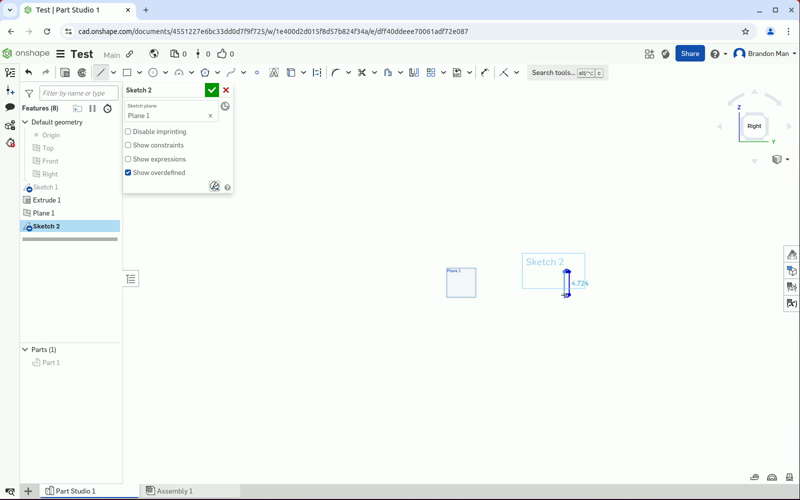
scroll(6)
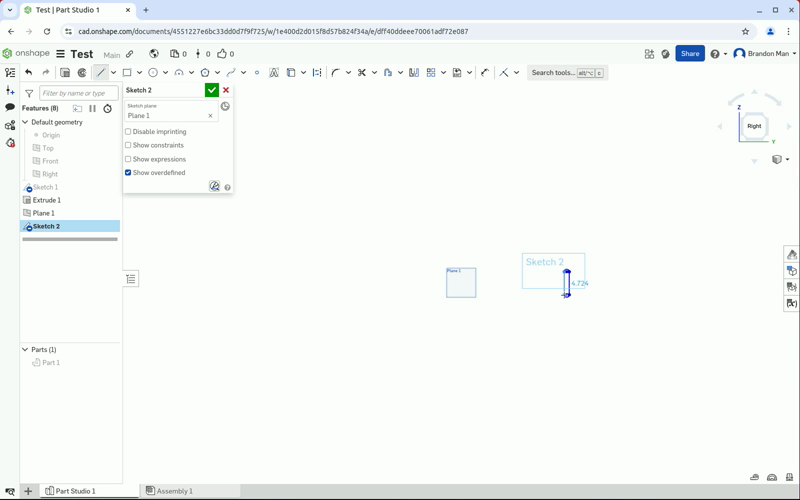
scroll(6)
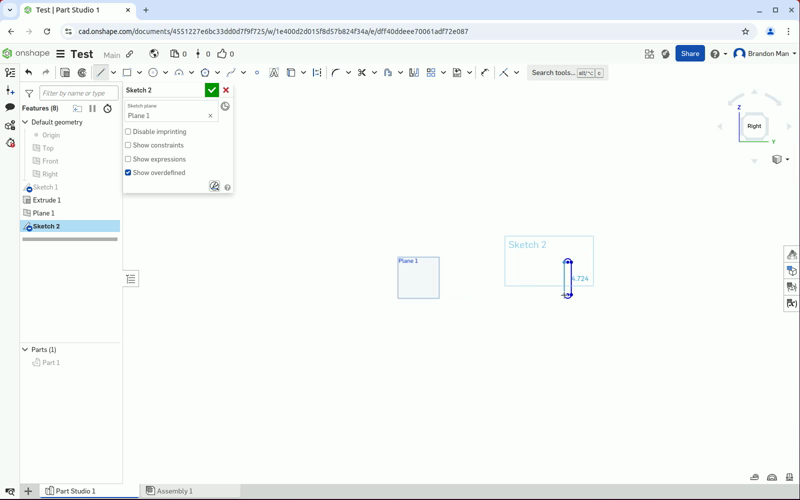
scroll(6)
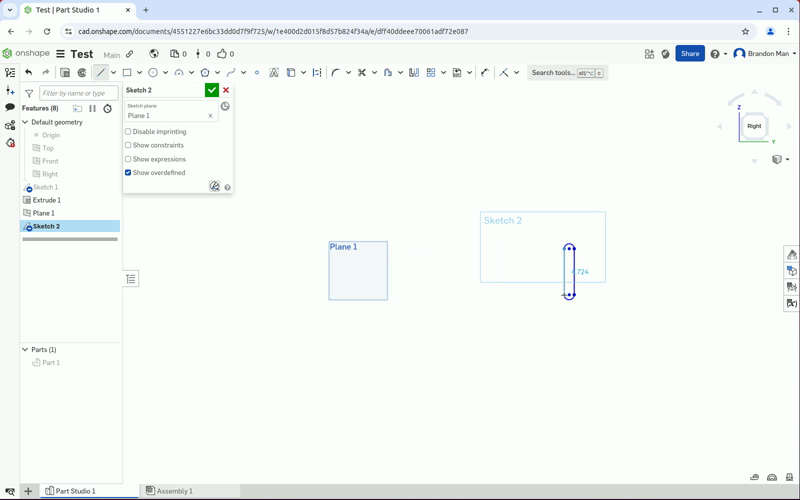
scroll(6)
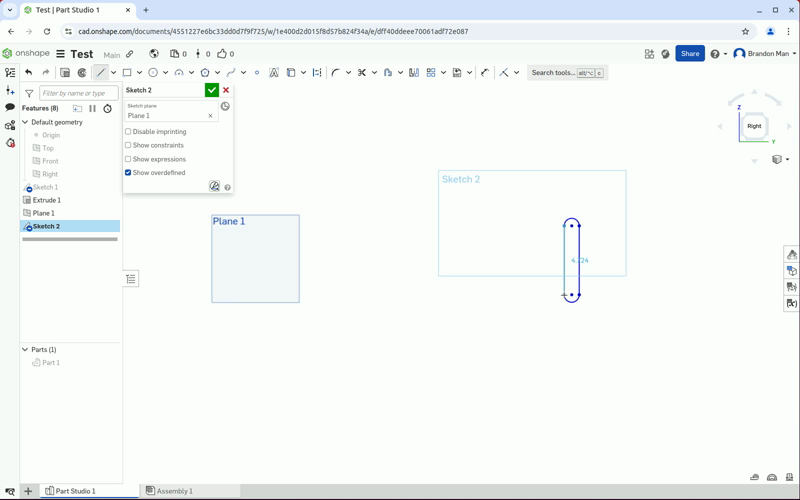
scroll(6)
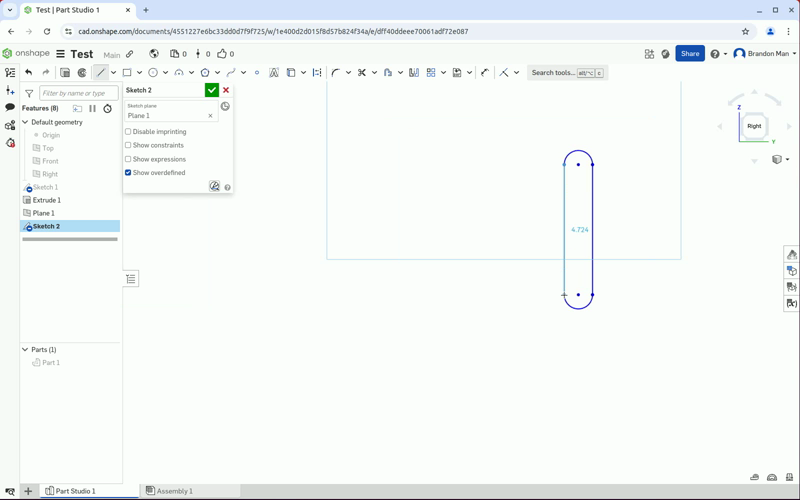
scroll(6)
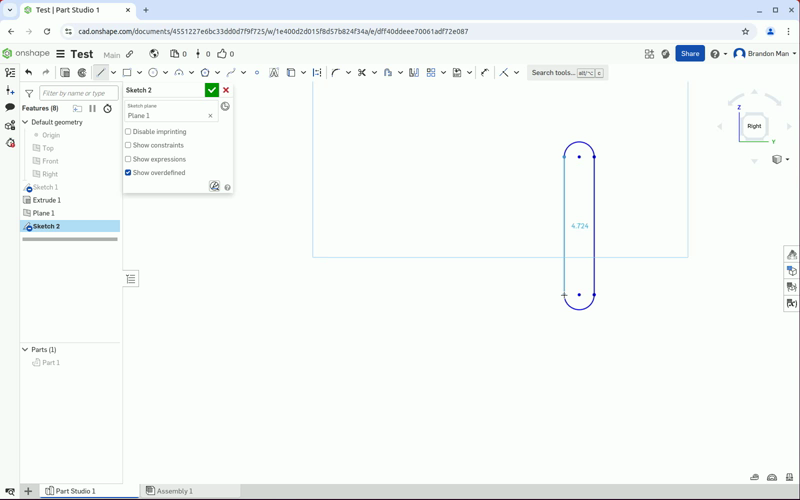
scroll(6)
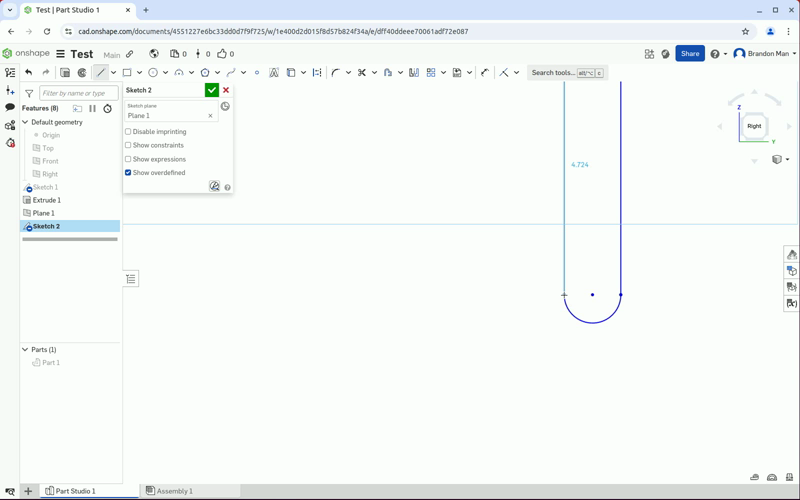
key_up(shift)
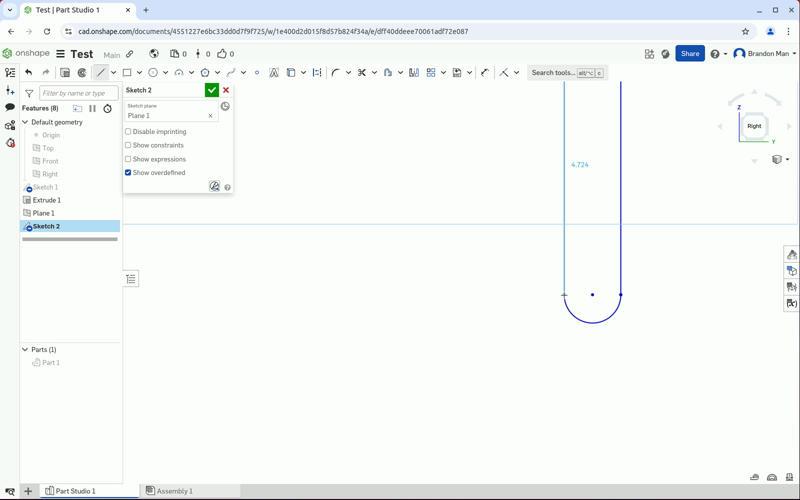
click(564, 294)
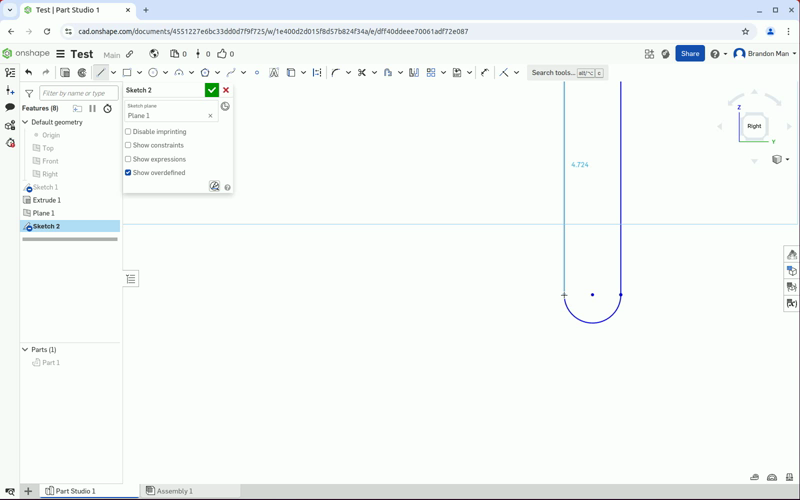
scroll(-6)
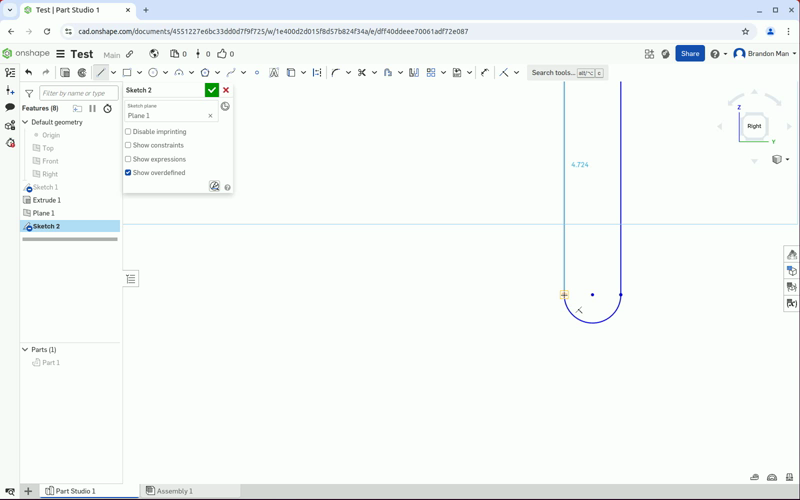
scroll(-6)
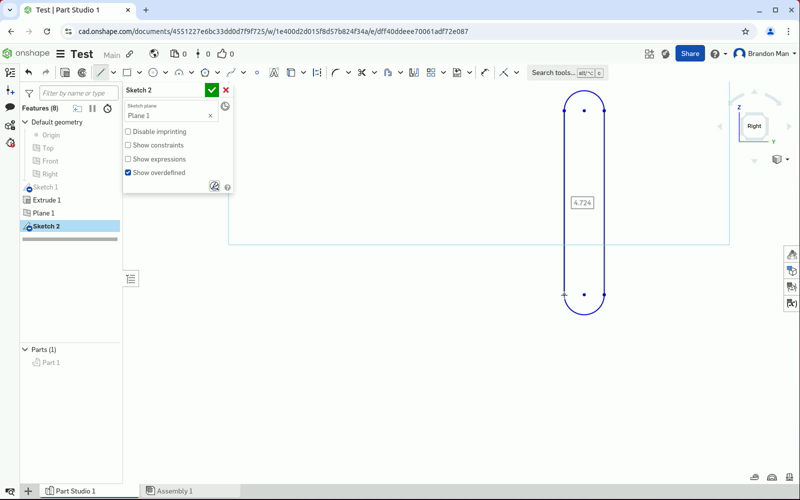
scroll(-6)
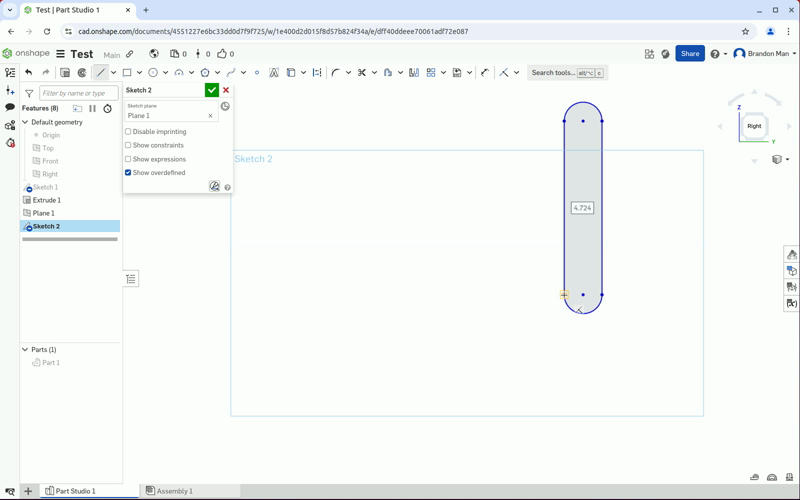
scroll(-6)
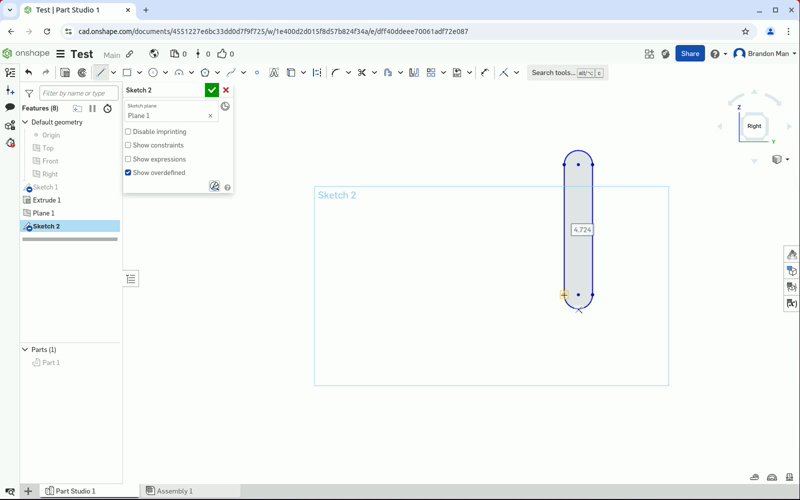
scroll(-6)
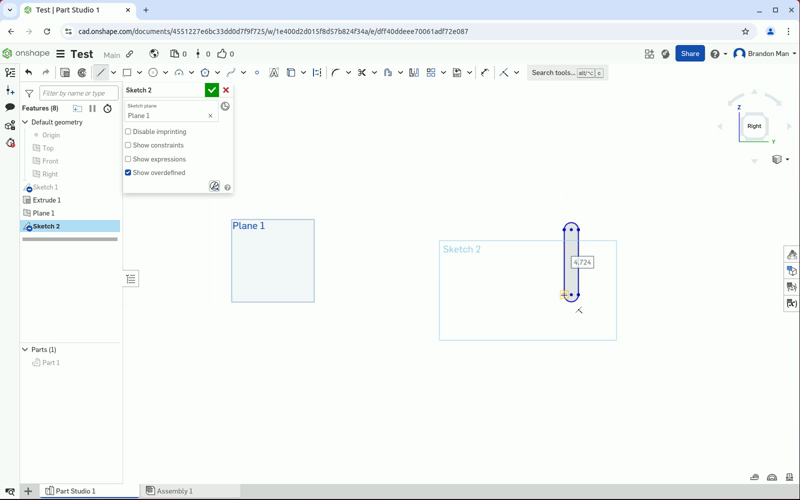
scroll(-6)
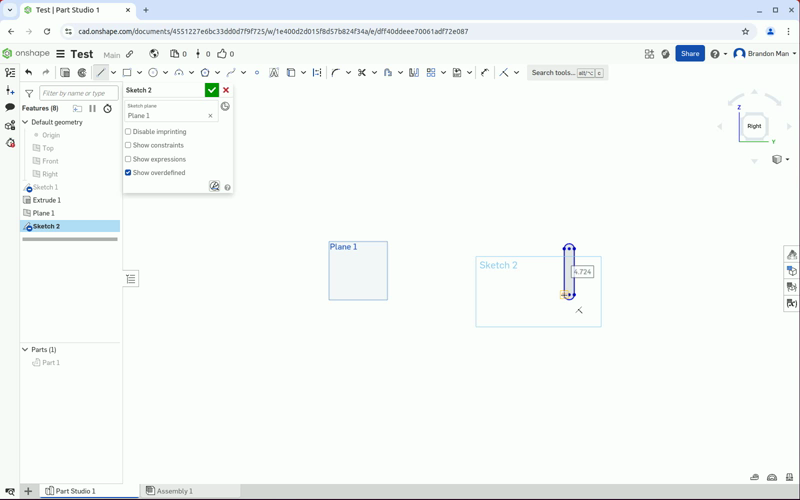
scroll(-6)
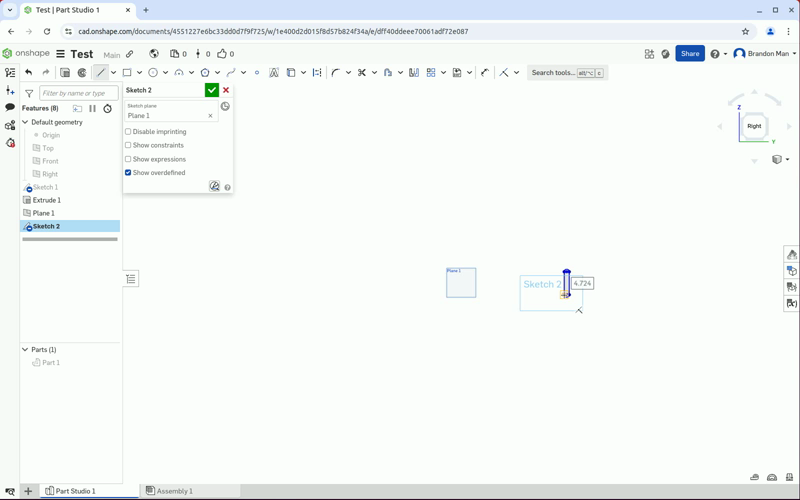
key(esc)
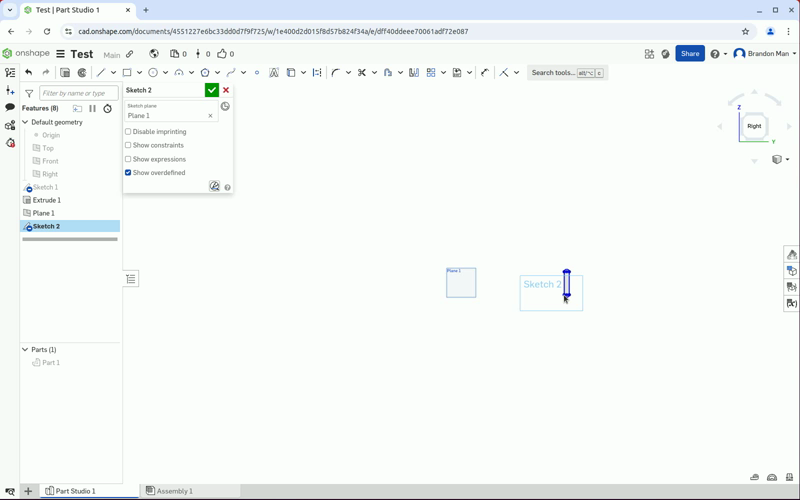
mouse_move(564, 293)
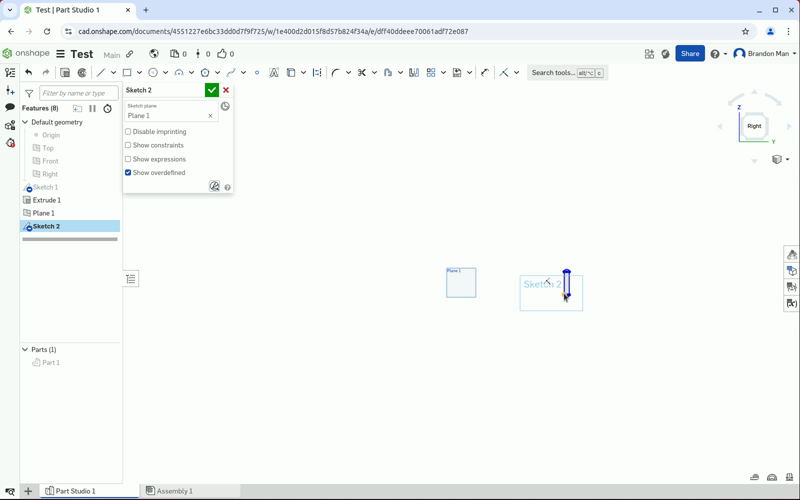
scroll(6)
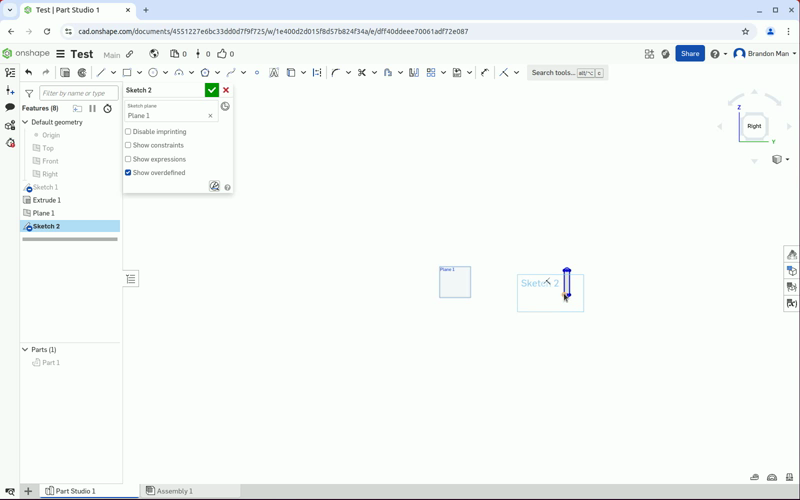
scroll(6)
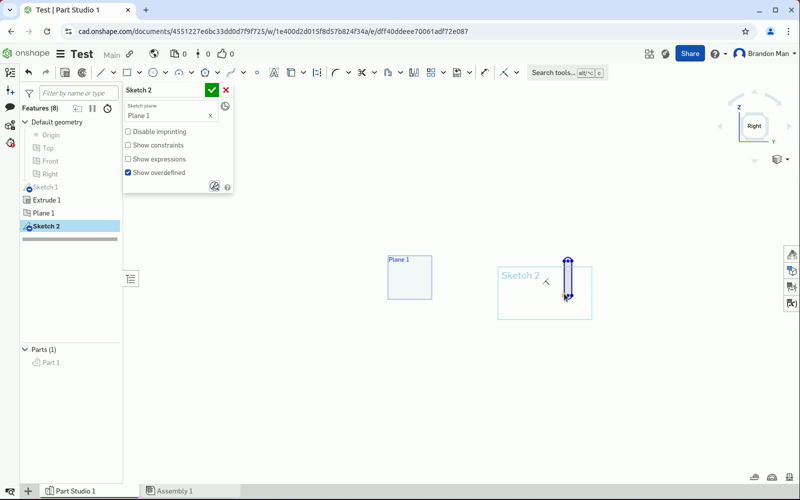
scroll(6)
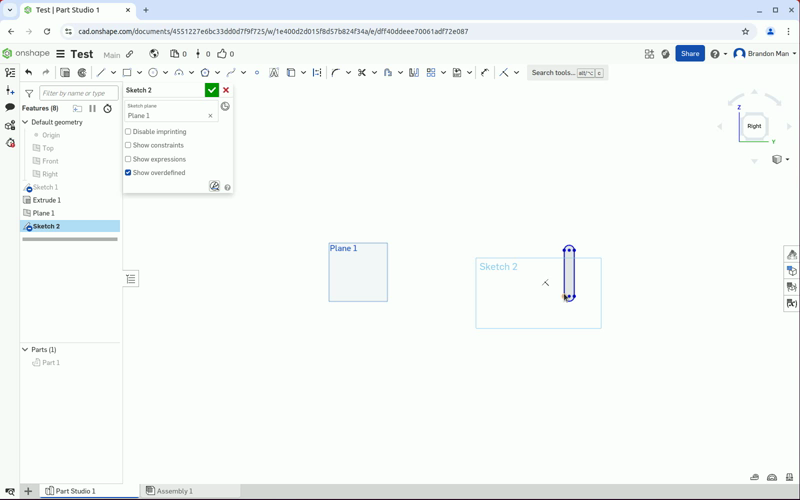
scroll(6)
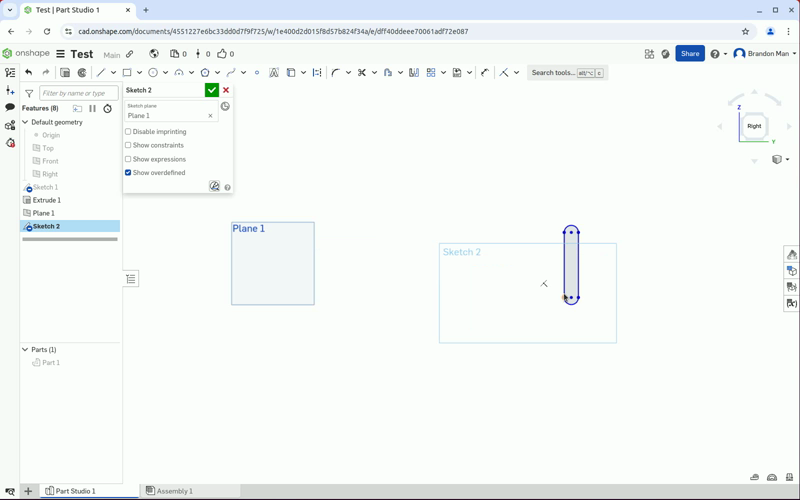
scroll(6)
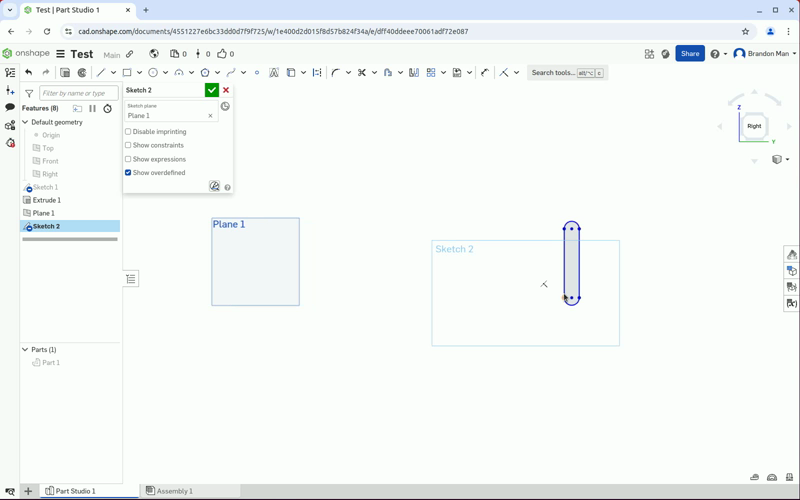
scroll(6)
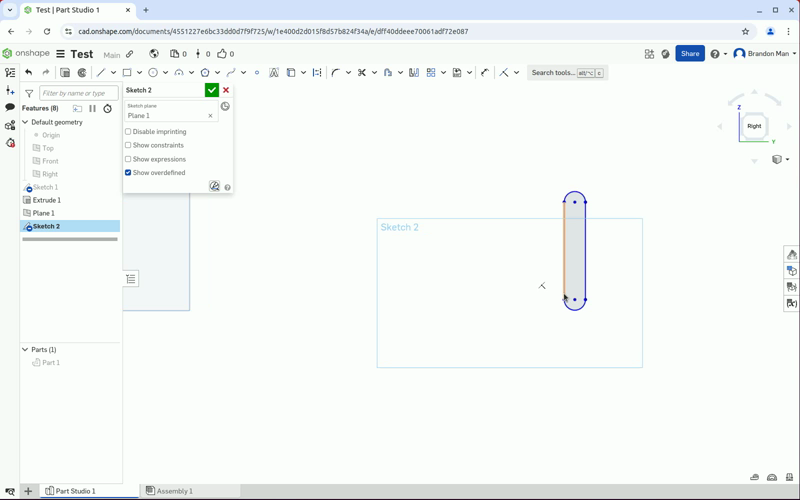
scroll(6)
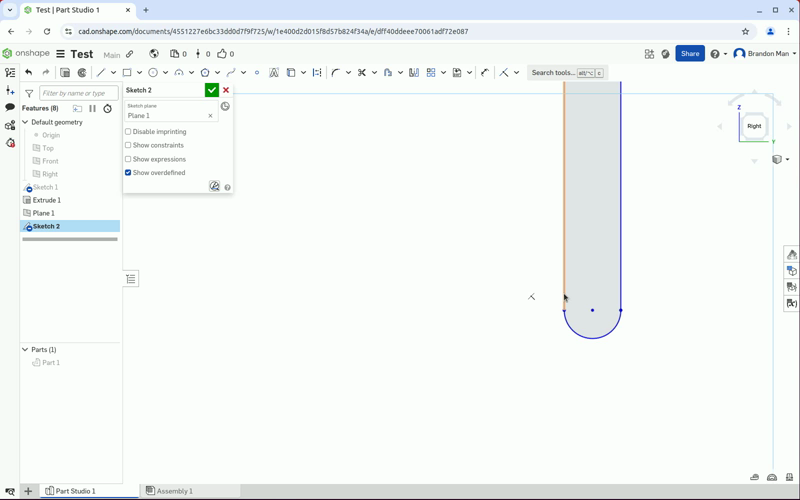
click(564, 293)
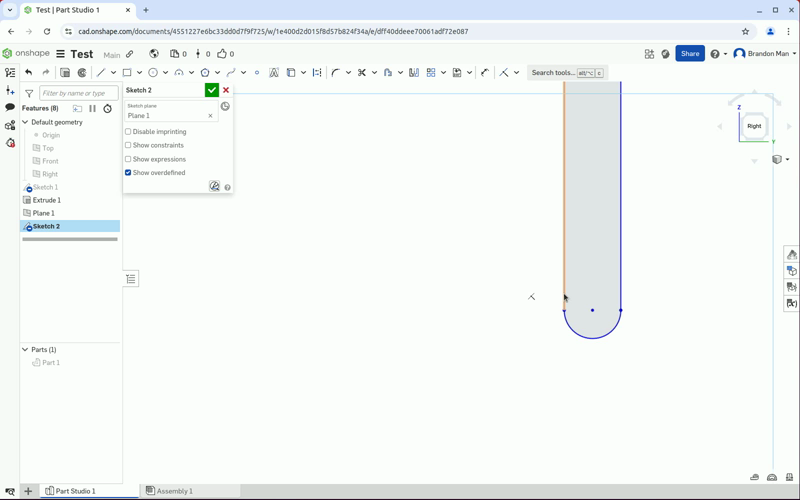
scroll(-6)
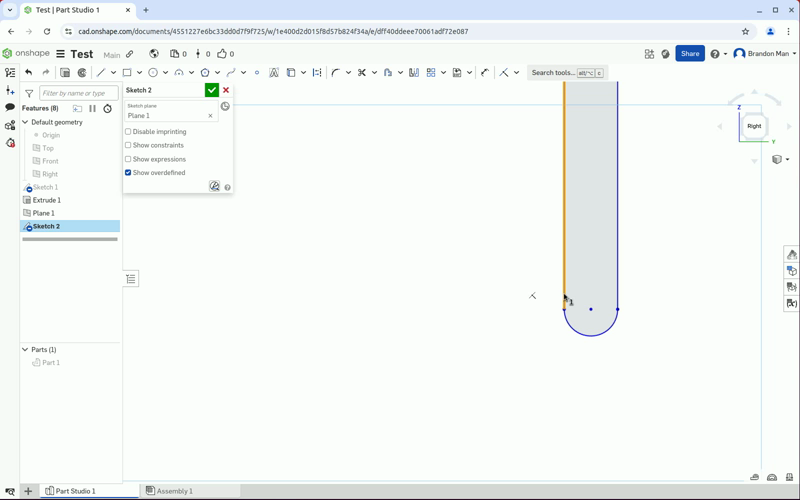
scroll(-6)
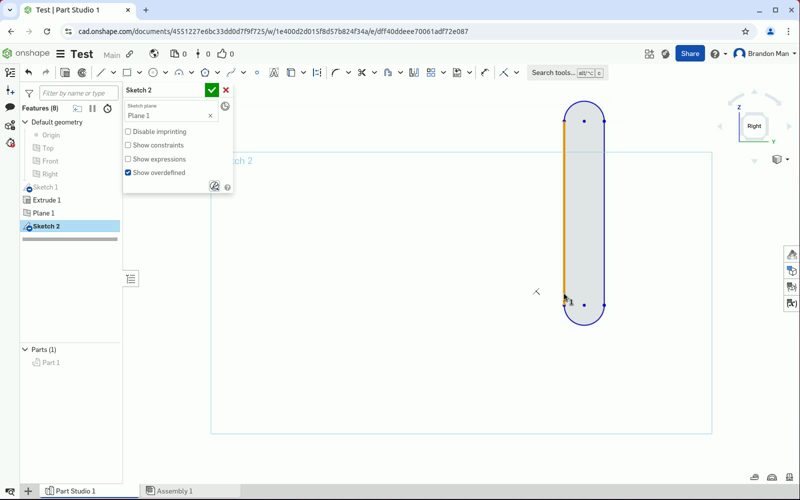
scroll(-6)
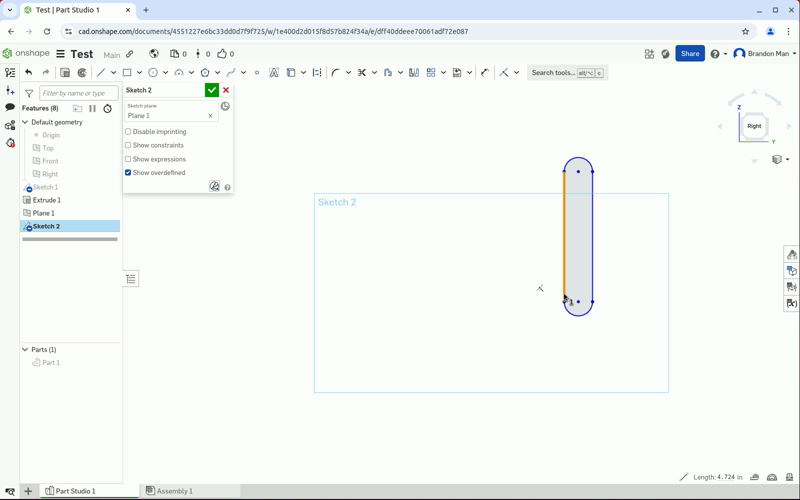
scroll(-6)
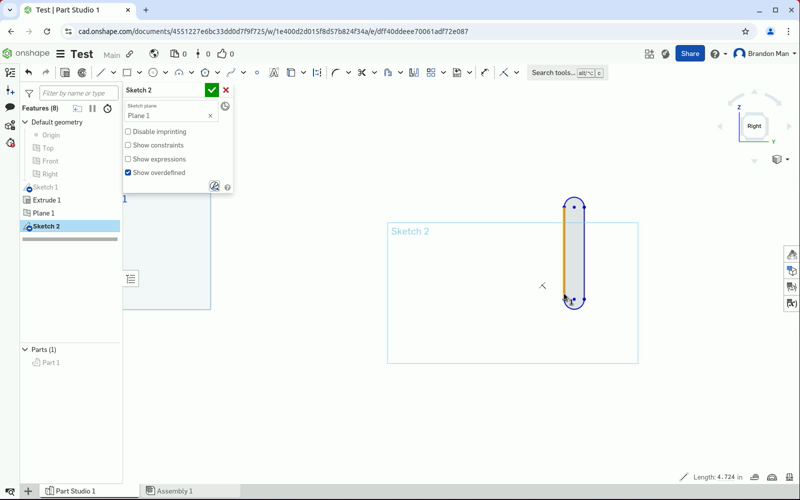
scroll(-6)
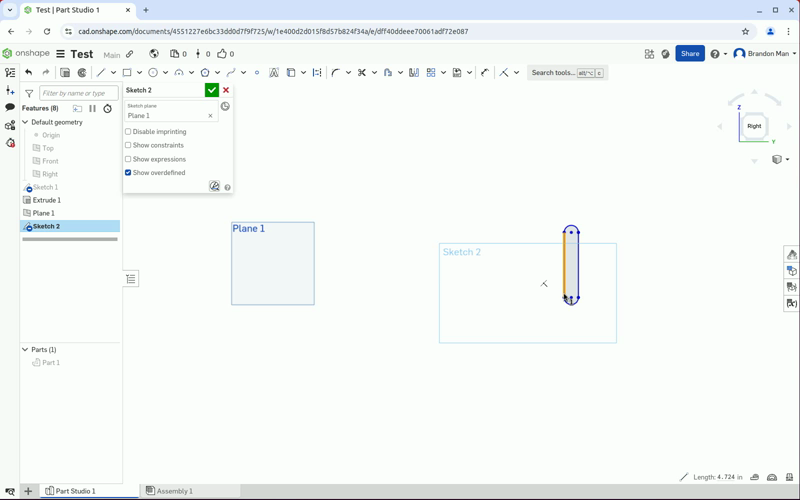
scroll(-6)
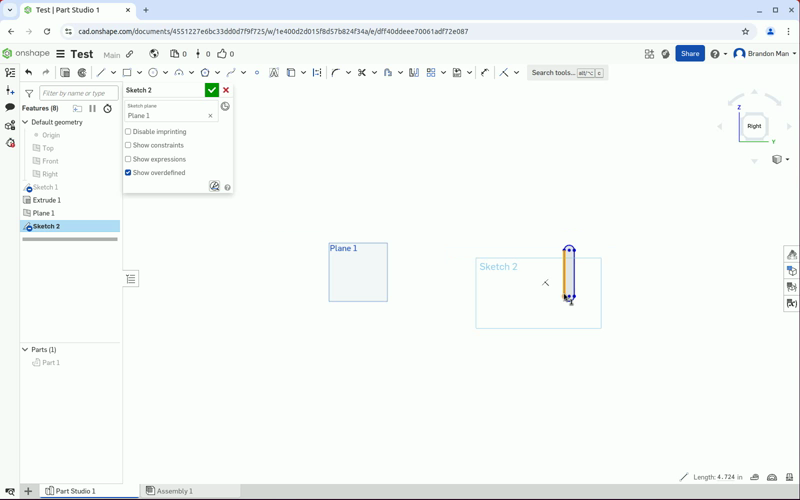
scroll(-6)
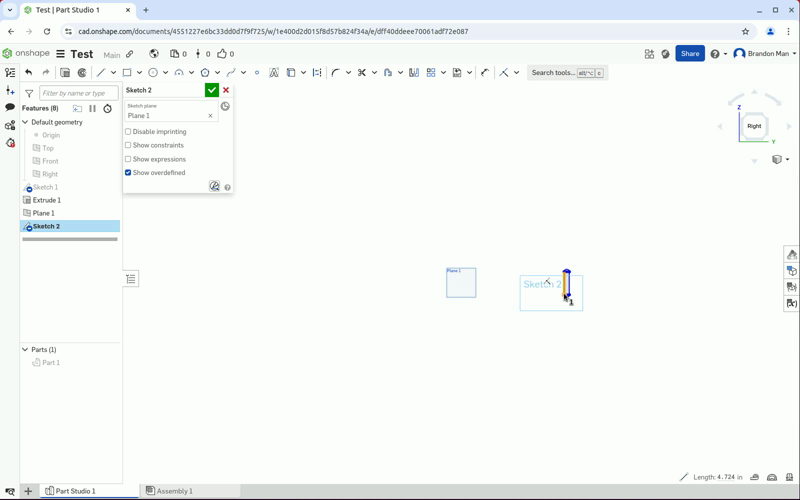
mouse_move(73, 352)
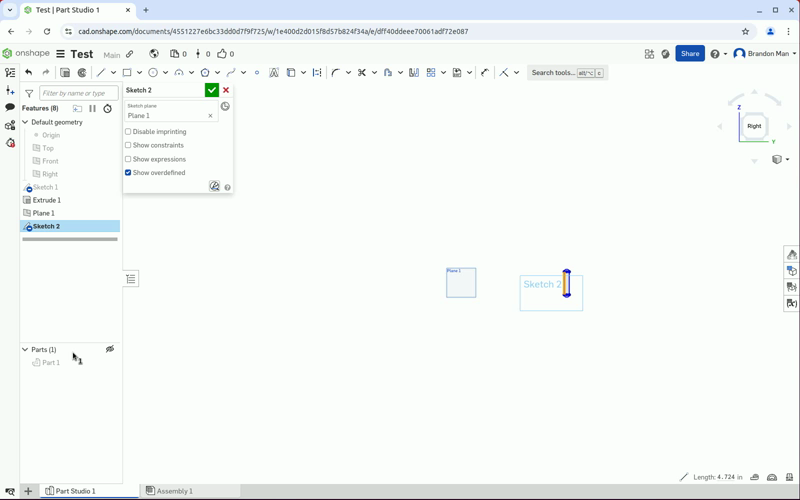
key(shift+y)
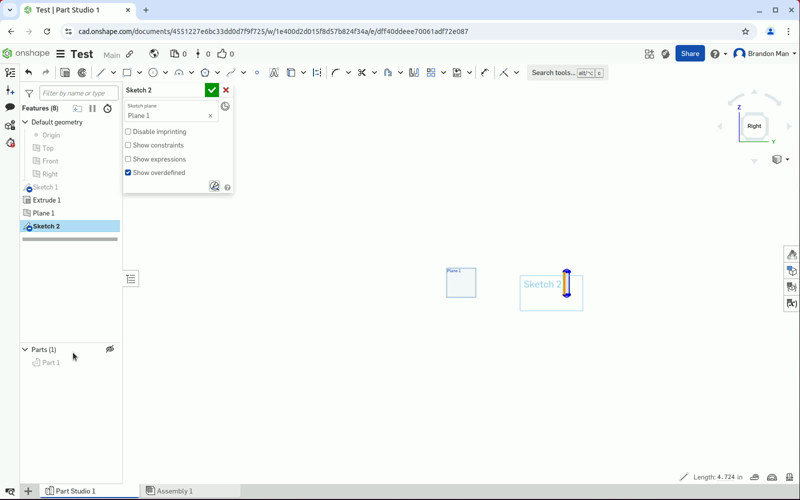
key(shift+e)
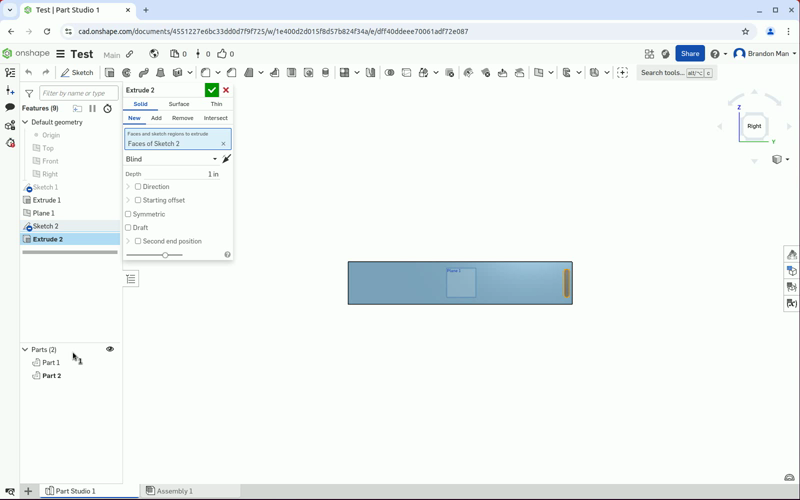
mouse_move(143, 106)
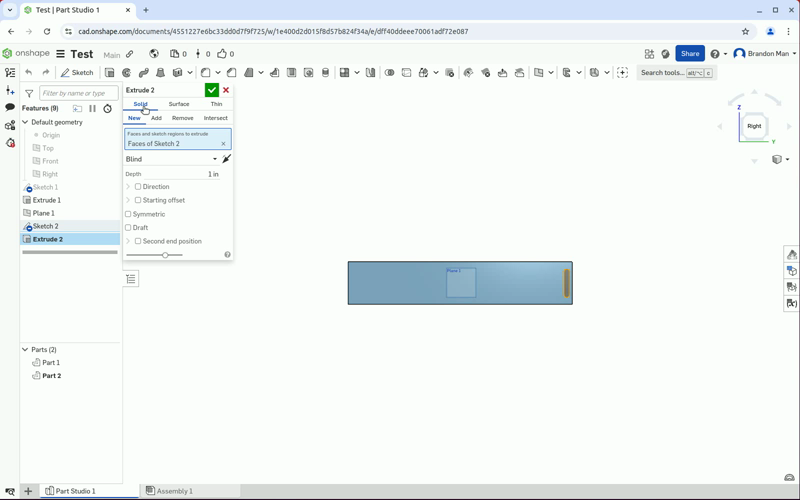
click(143, 106)
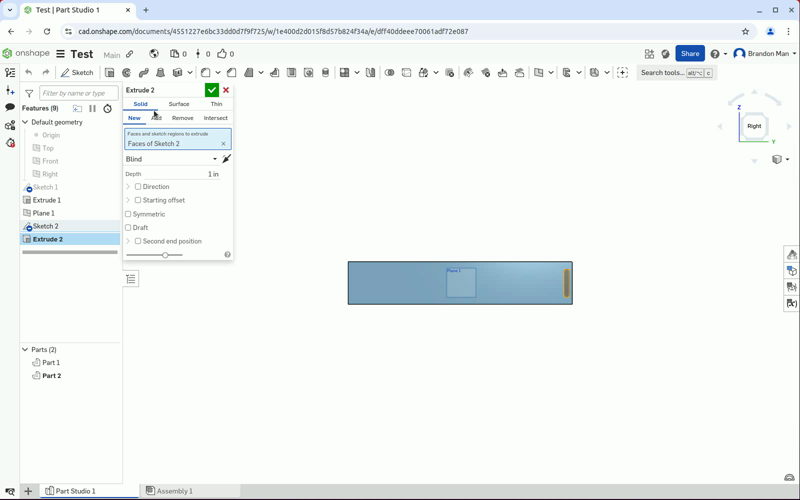
mouse_move(186, 120)
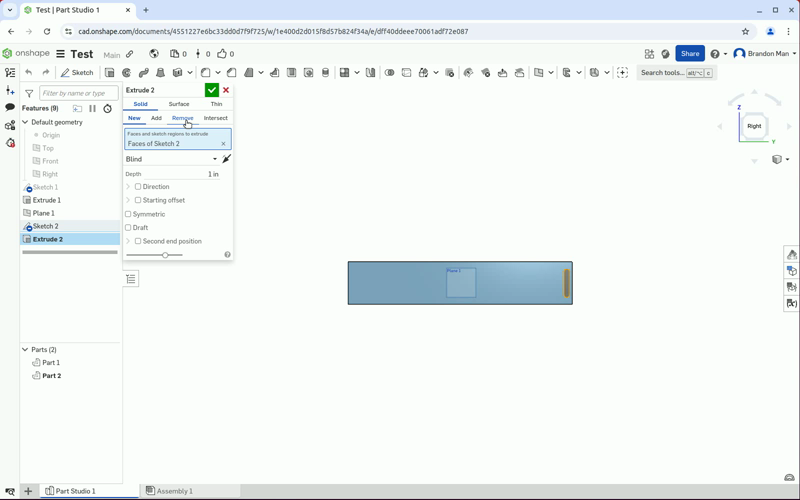
click(186, 120)
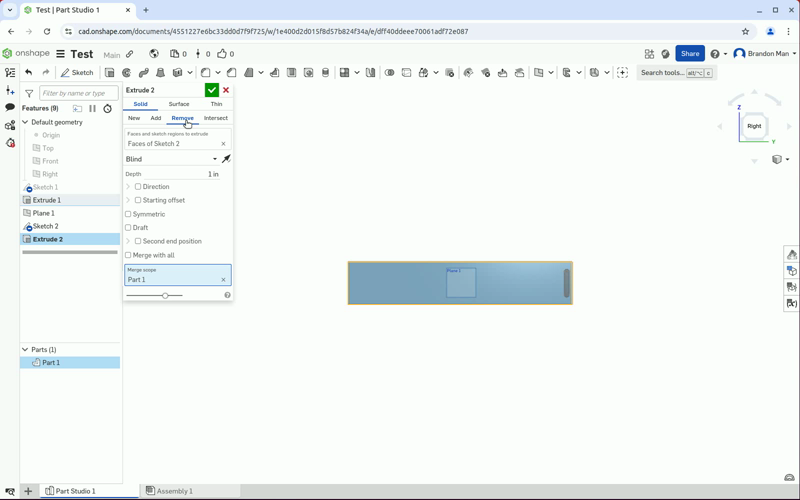
key(tab, 4)
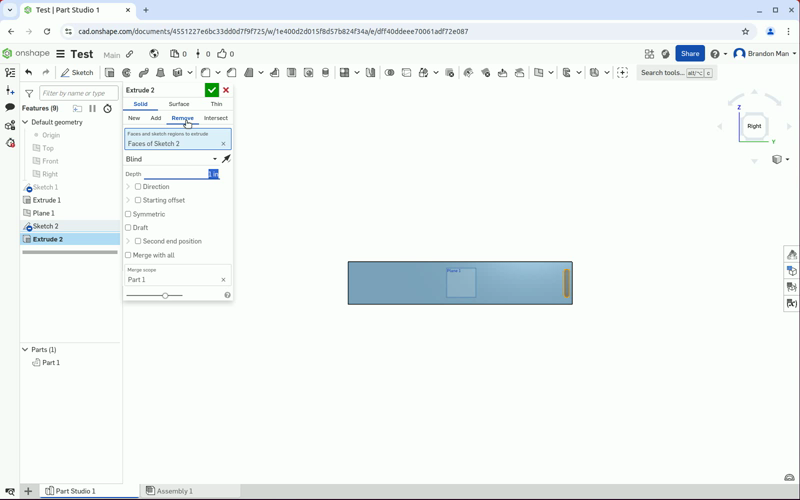
text(0.963)
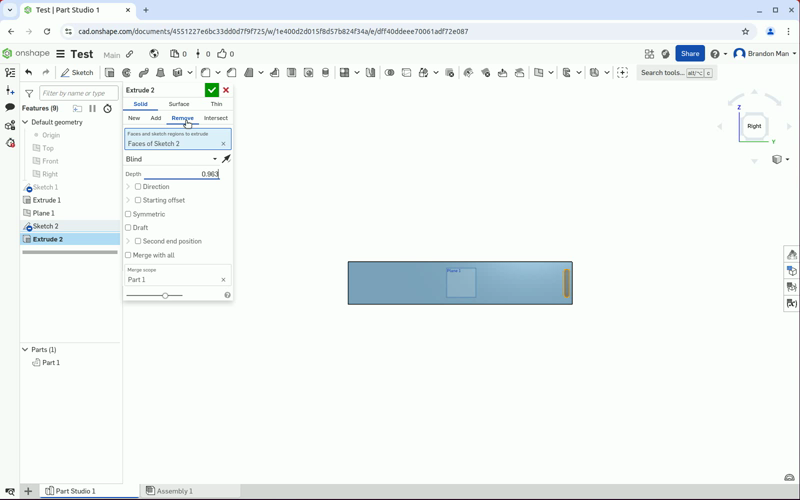
key(tab, 6)
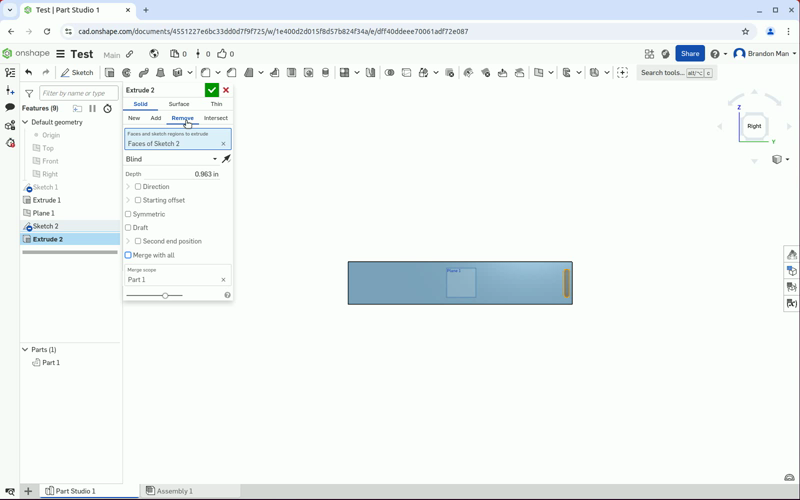
key(space)
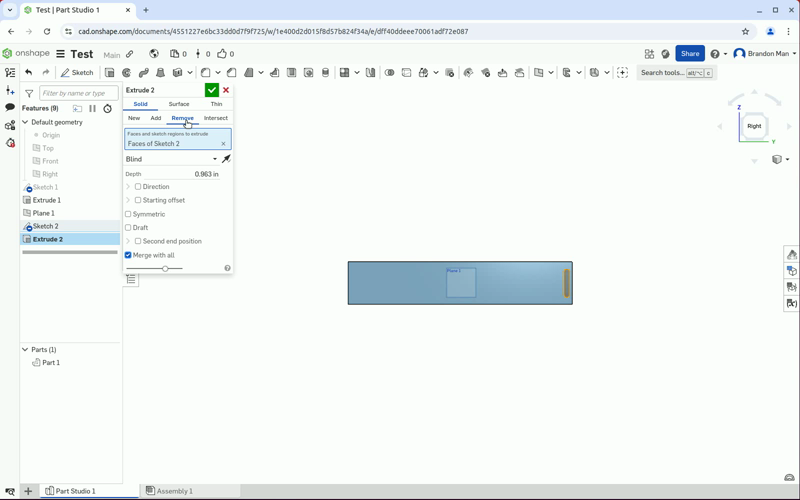
key(enter)
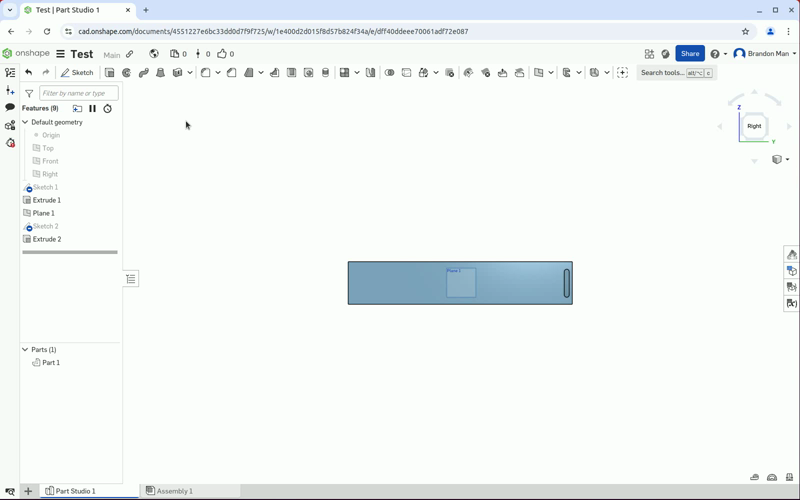
key(shift+h)
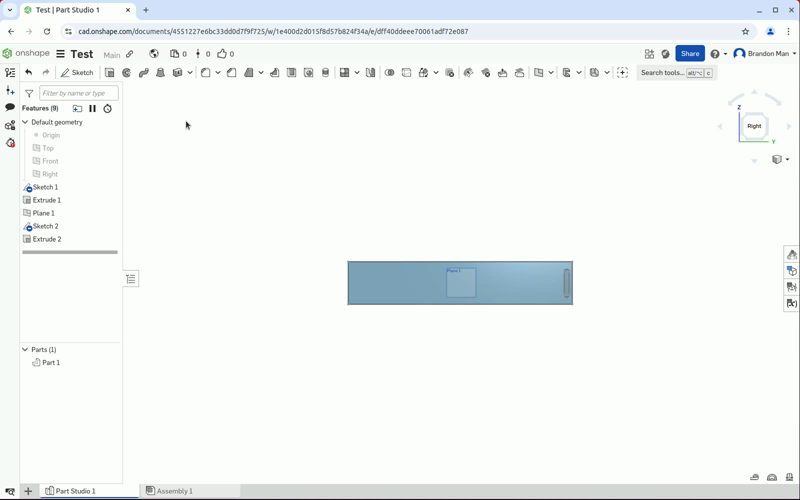
key(shift+h)
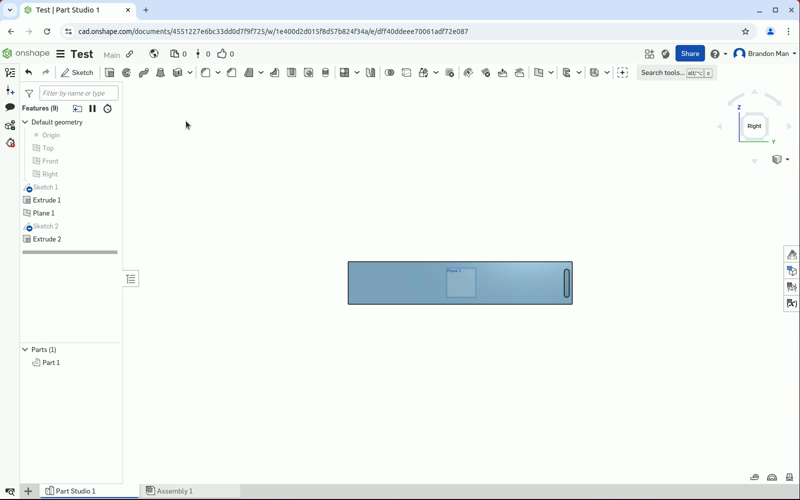
mouse_move(73, 189)
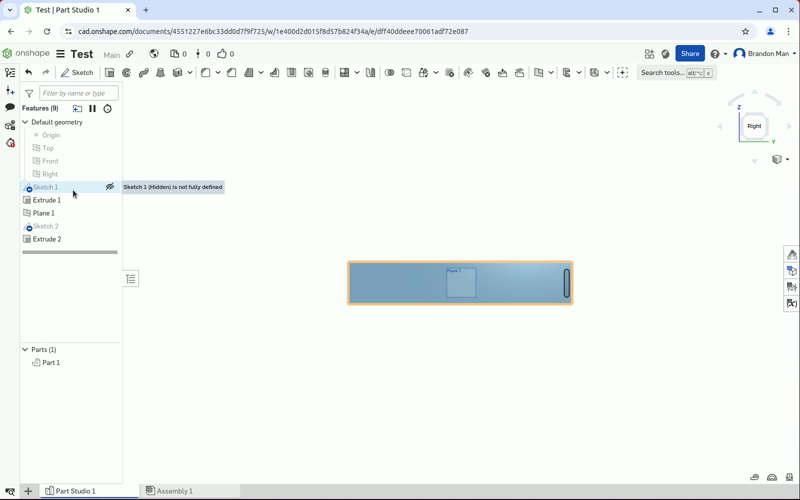
click(73, 189)
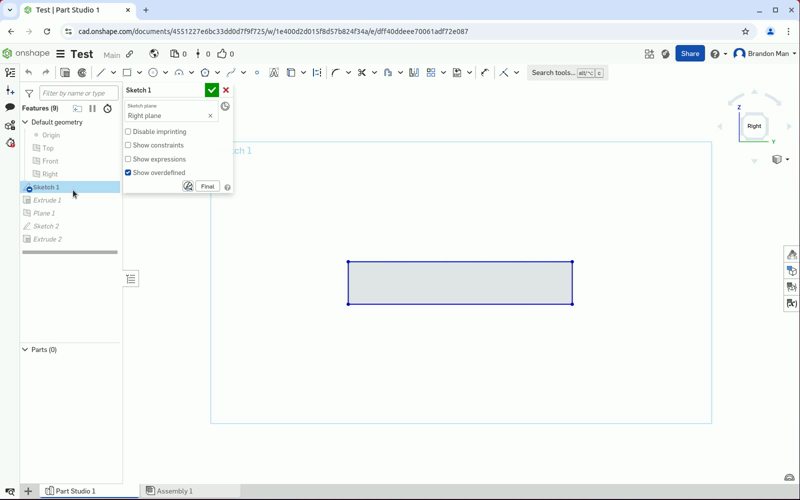
mouse_move(229, 92)
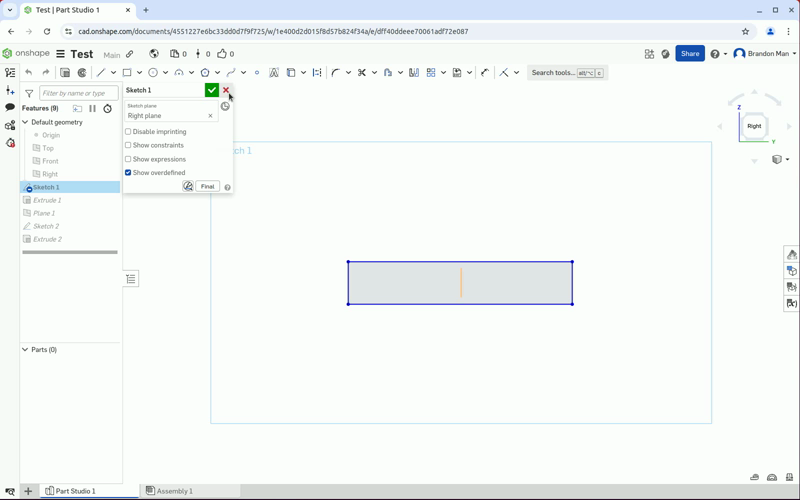
click(229, 92)
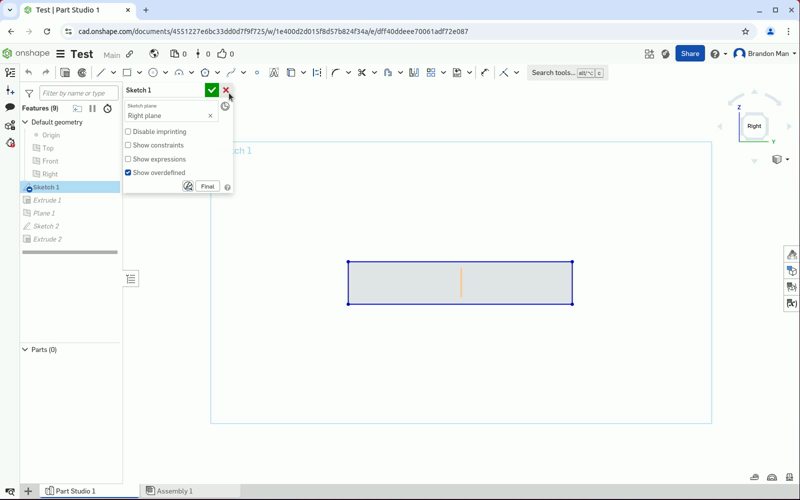
key(shift+s)
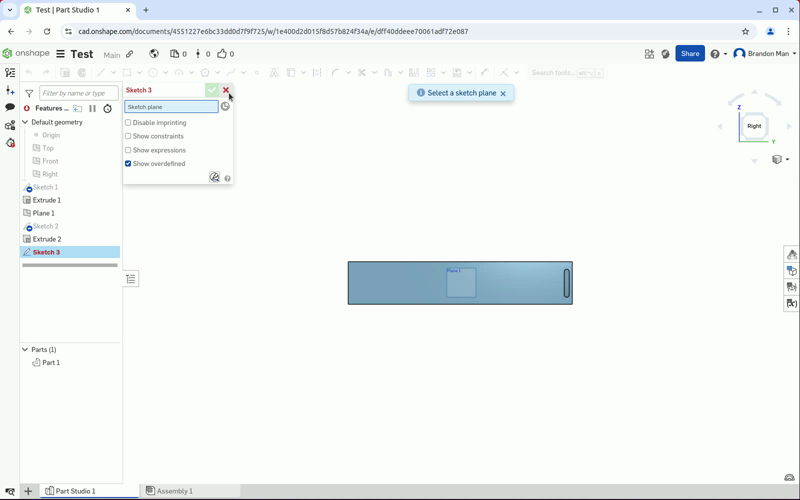
mouse_move(73, 215)
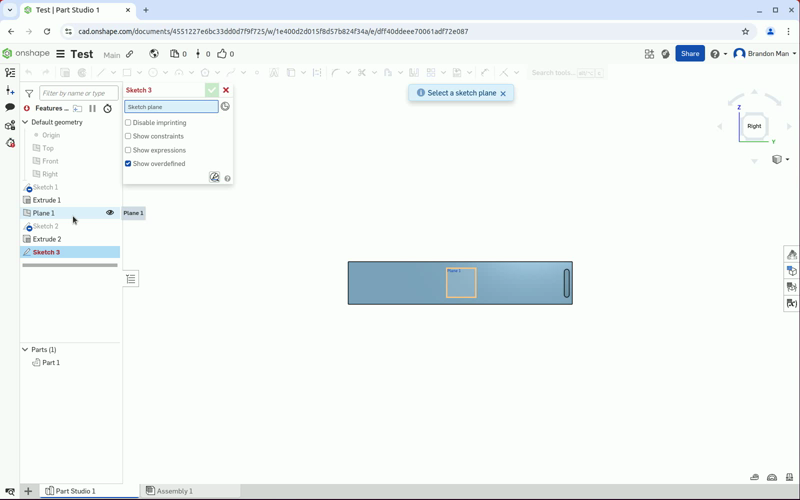
click(73, 215)
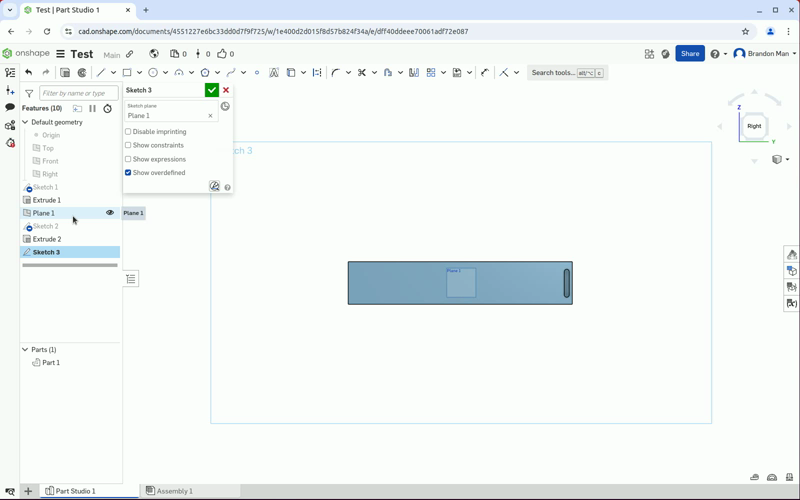
mouse_move(73, 352)
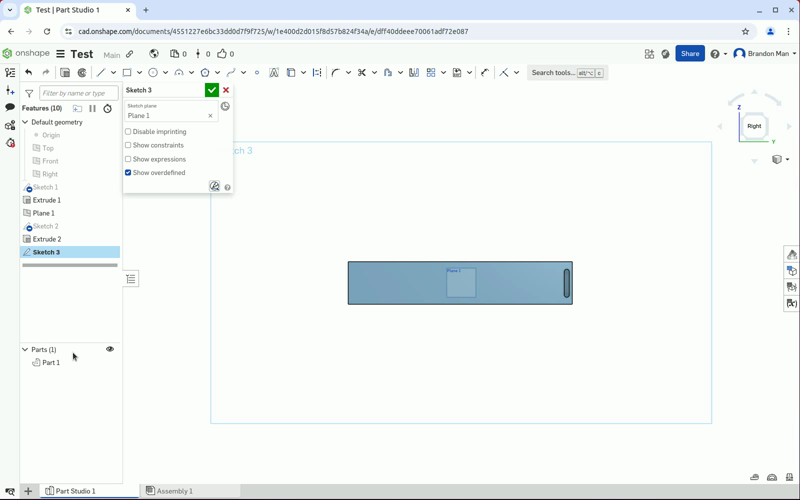
key(y)
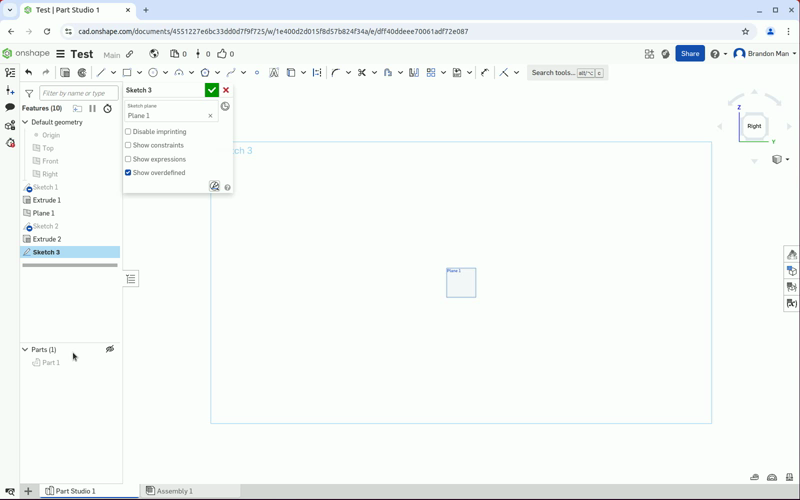
key(l)
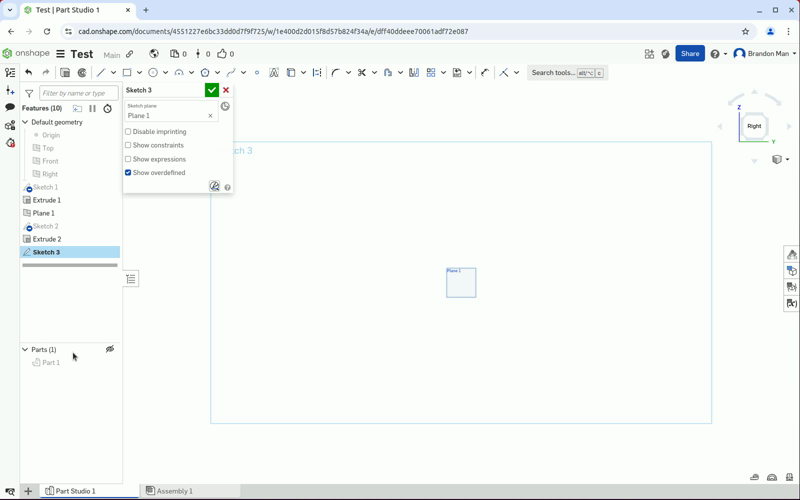
key_down(shift)
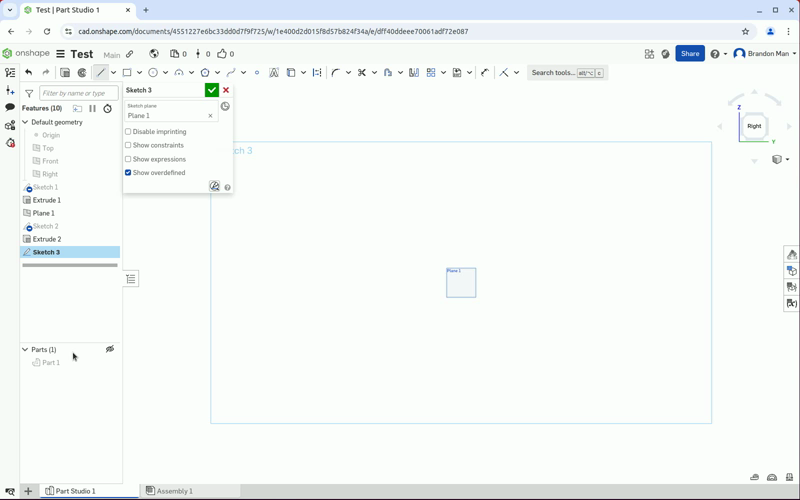
mouse_move(352, 290)
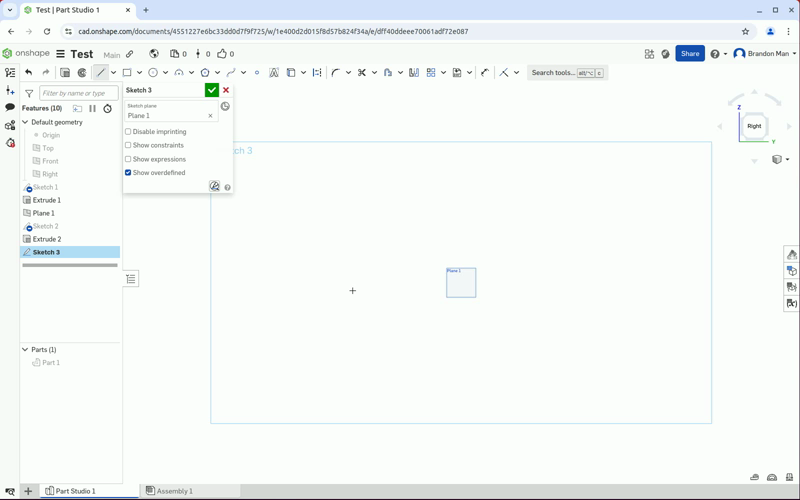
click(352, 290)
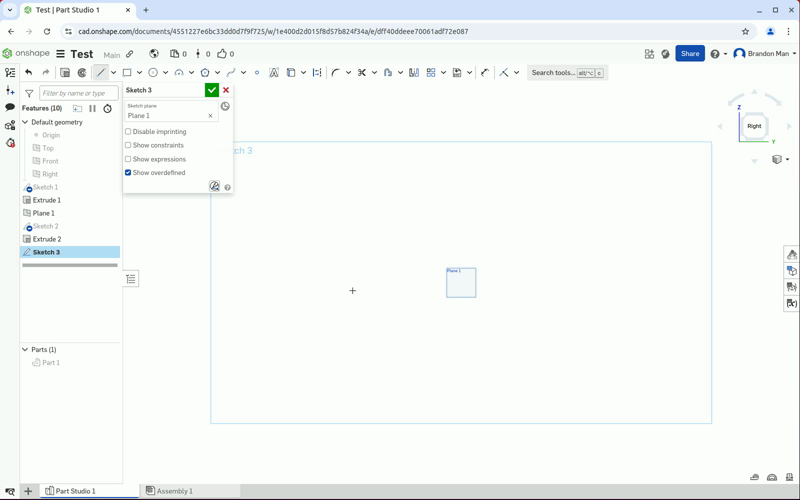
key_up(shift)
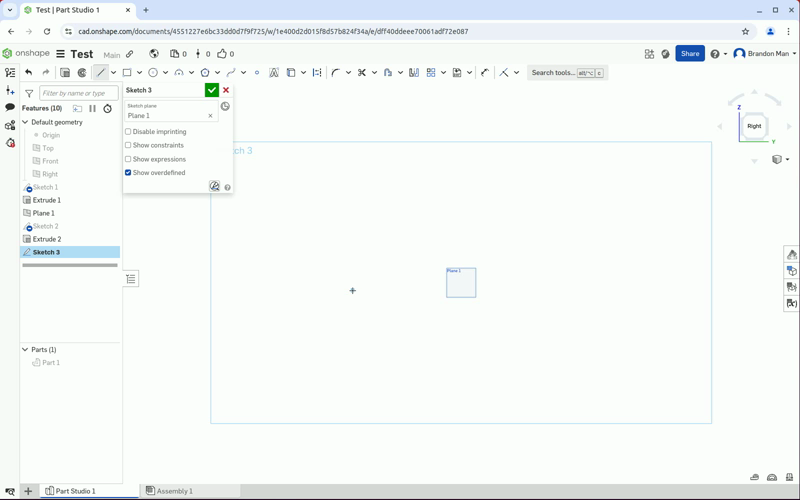
key_down(shift)
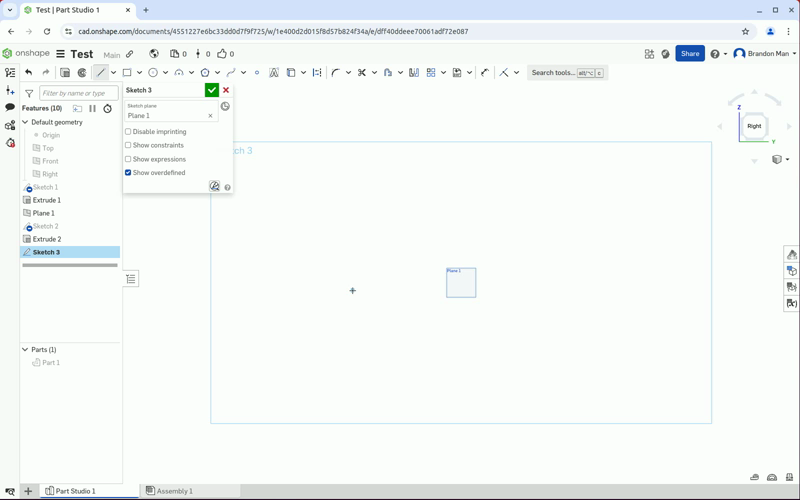
mouse_move(562, 290)
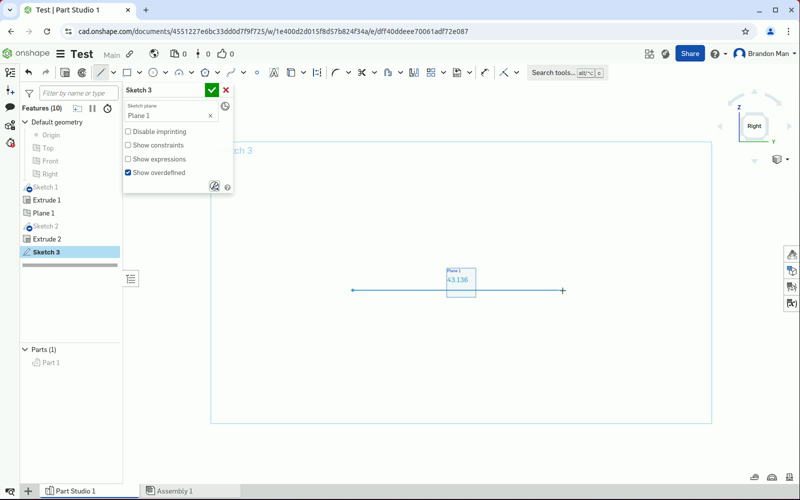
click(562, 290)
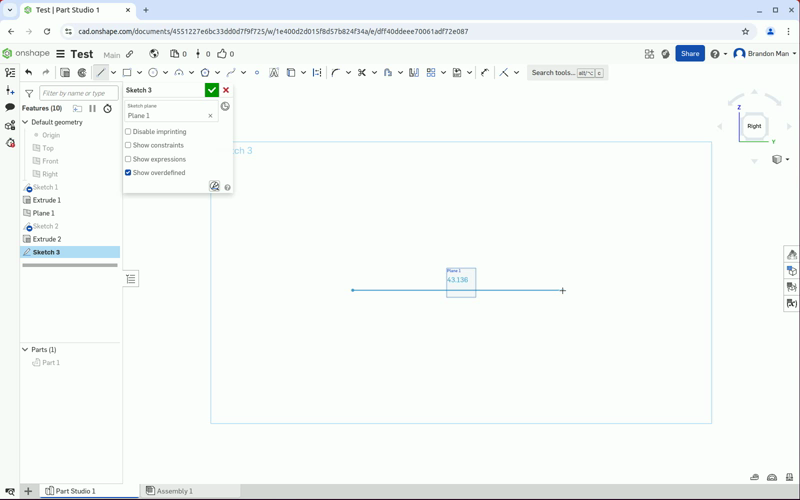
key_up(shift)
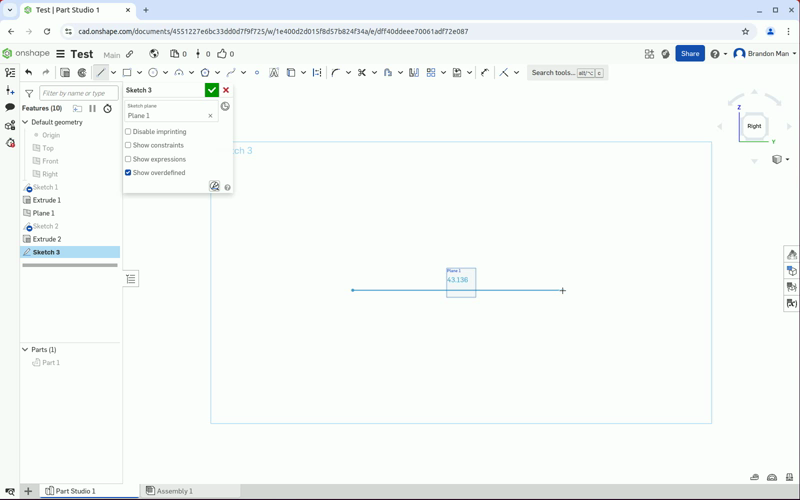
key_down(shift)
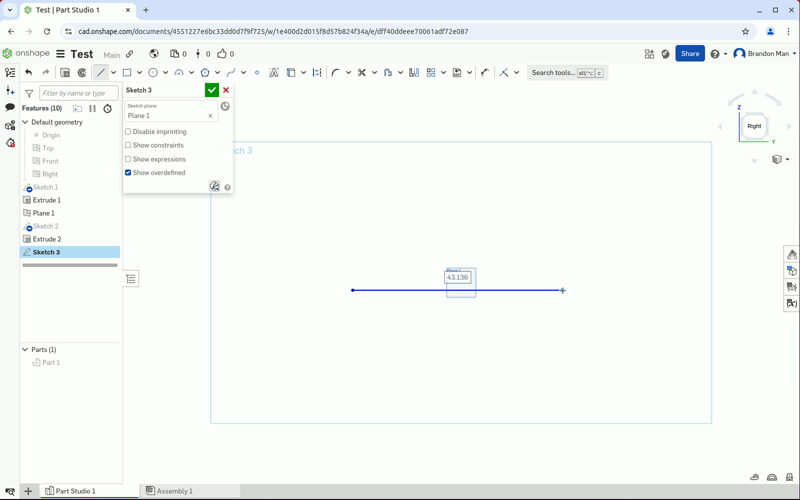
mouse_move(589, 290)
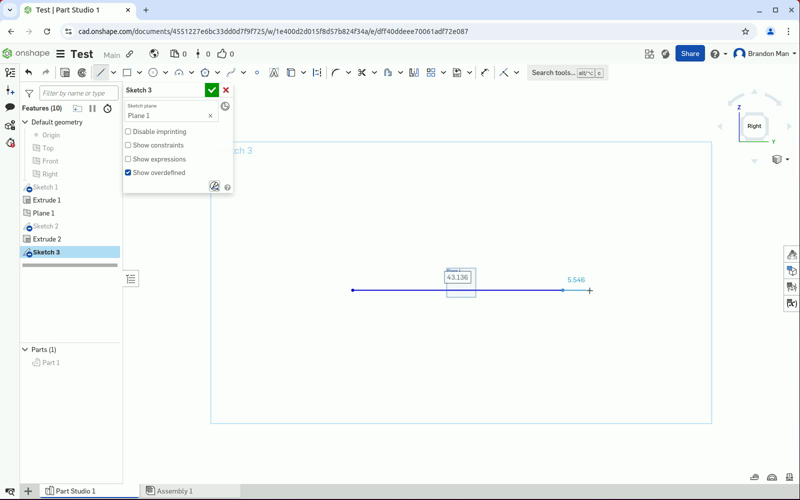
mouse_move(562, 274)
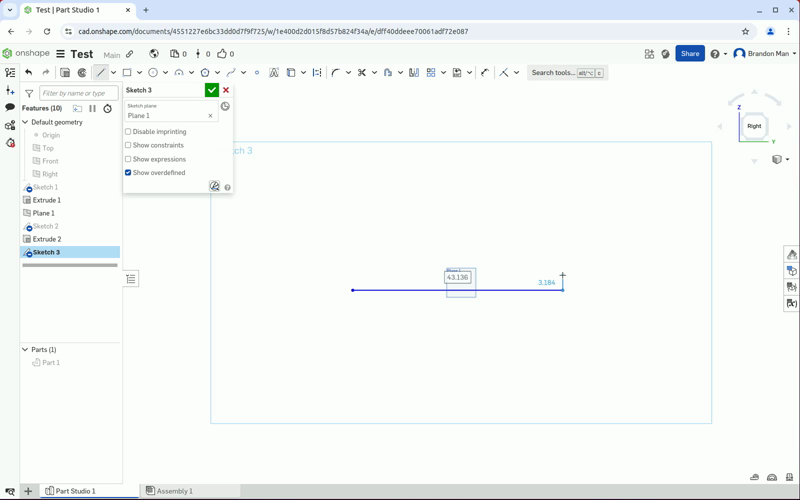
click(562, 274)
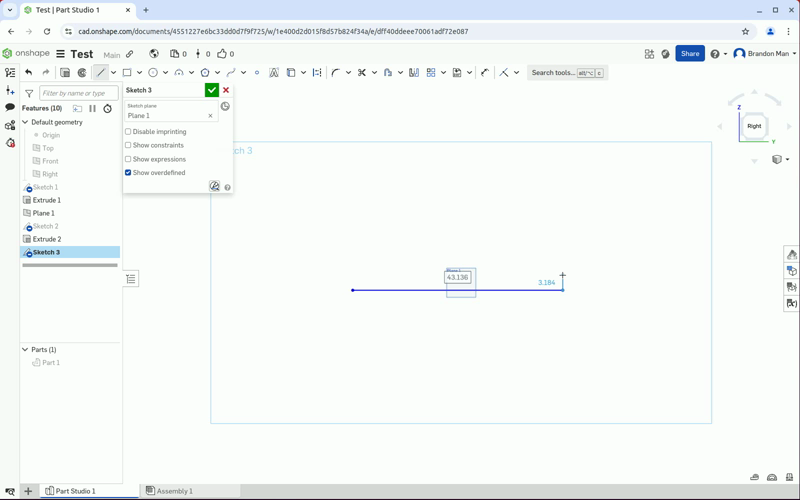
key_up(shift)
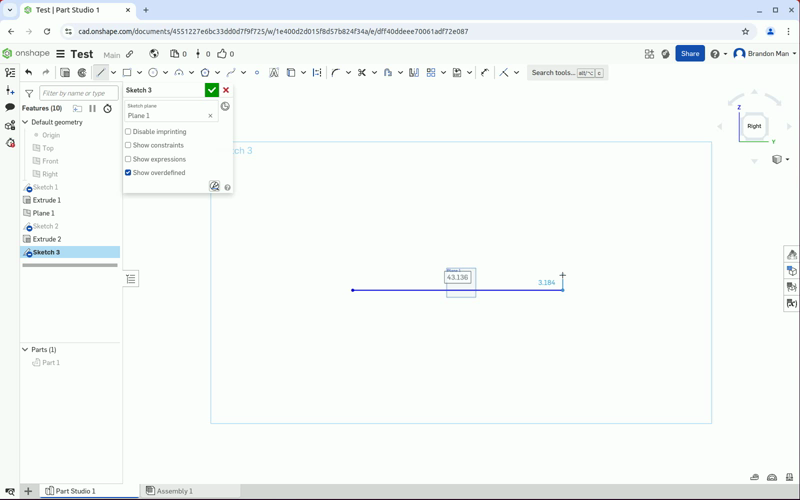
key_down(shift)
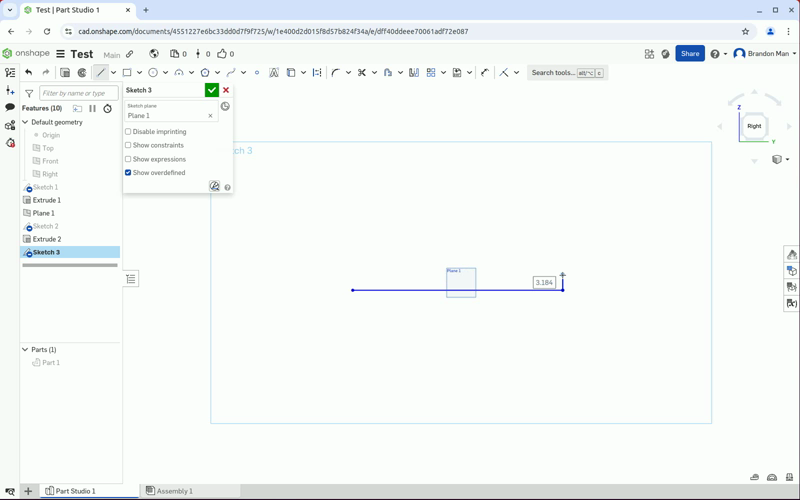
mouse_move(352, 274)
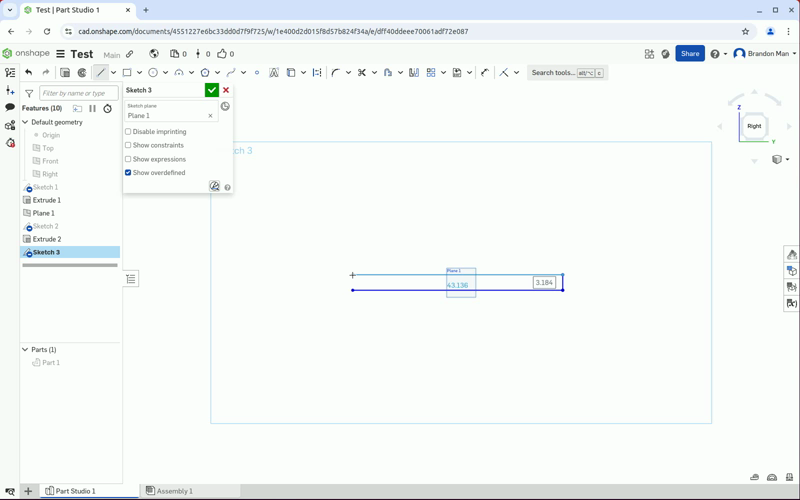
click(352, 274)
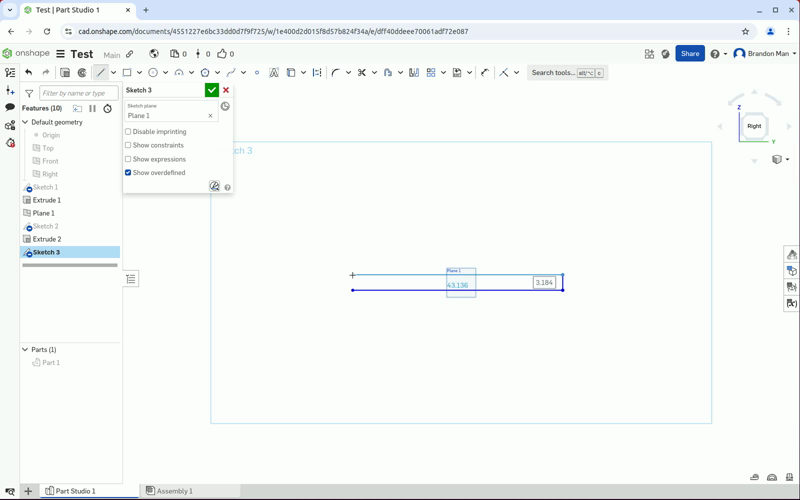
key_up(shift)
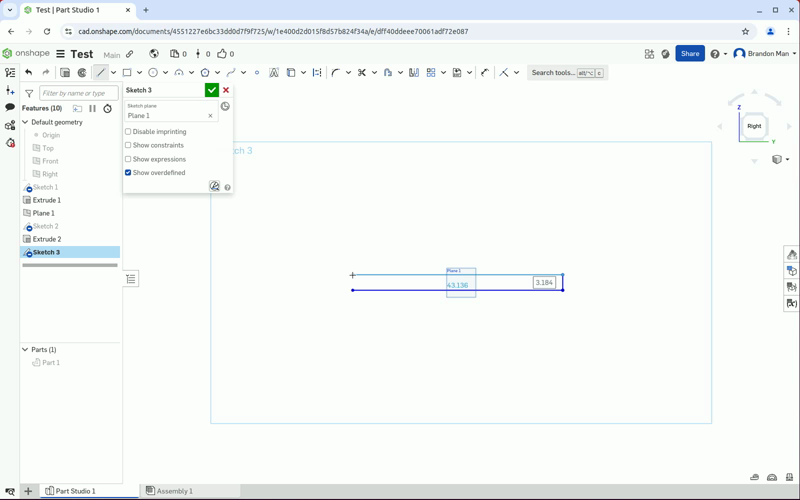
mouse_move(382, 274)
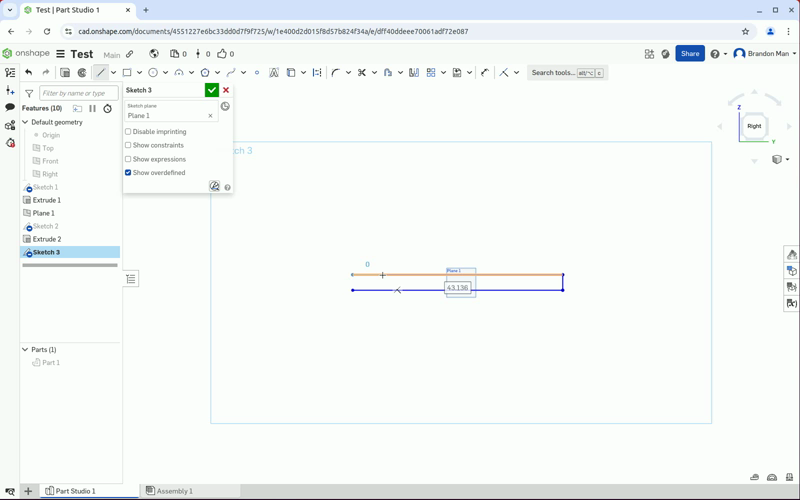
key_down(shift)
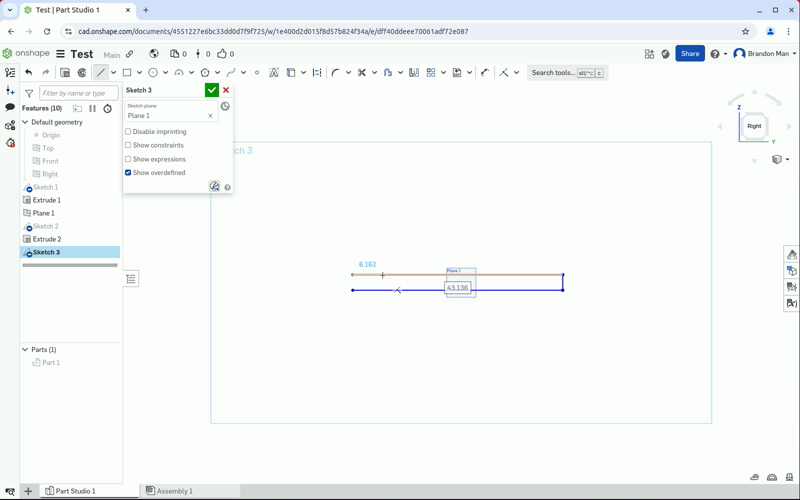
mouse_move(352, 290)
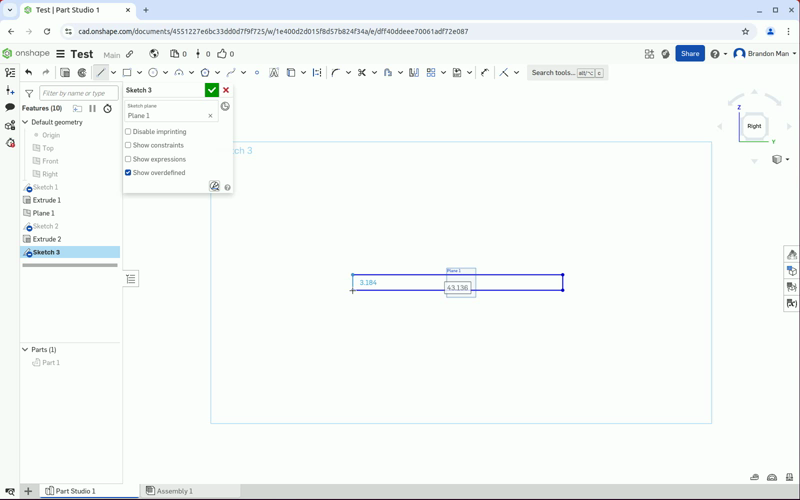
key_up(shift)
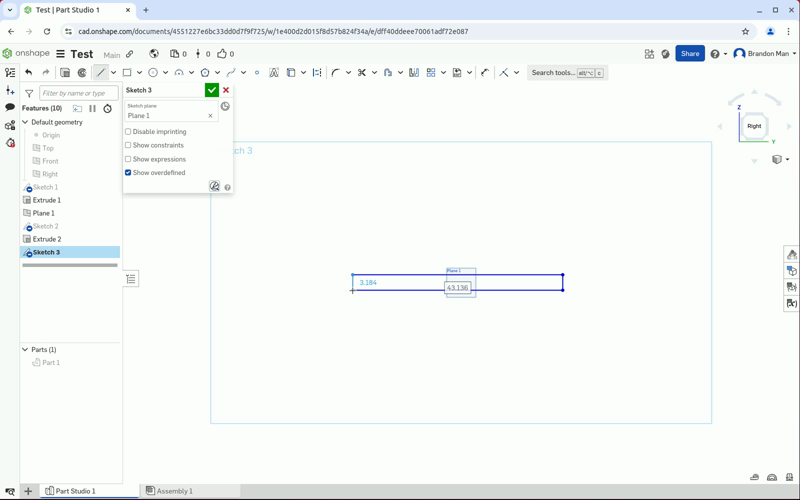
click(352, 290)
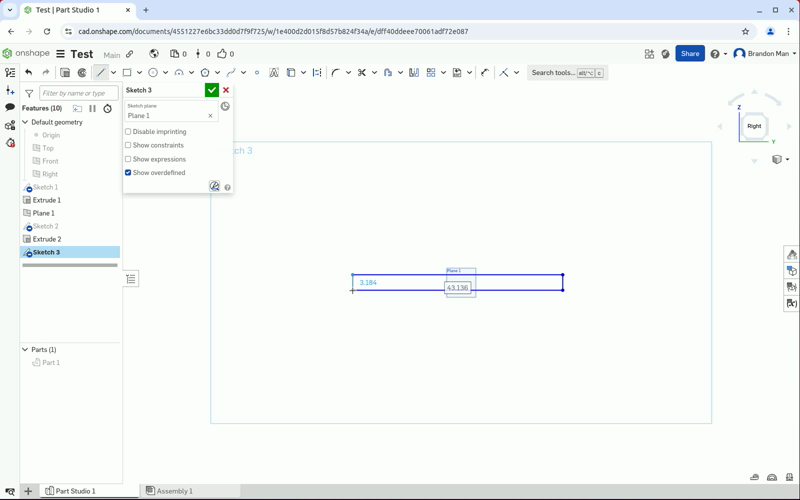
key(esc)
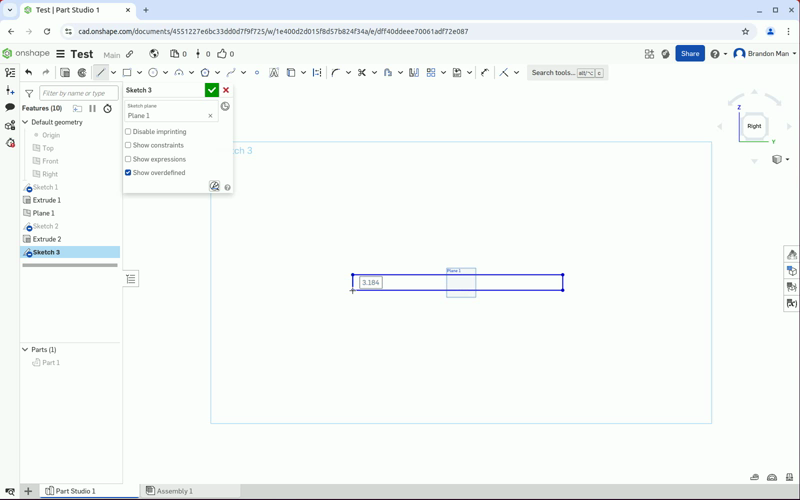
mouse_move(416, 279)
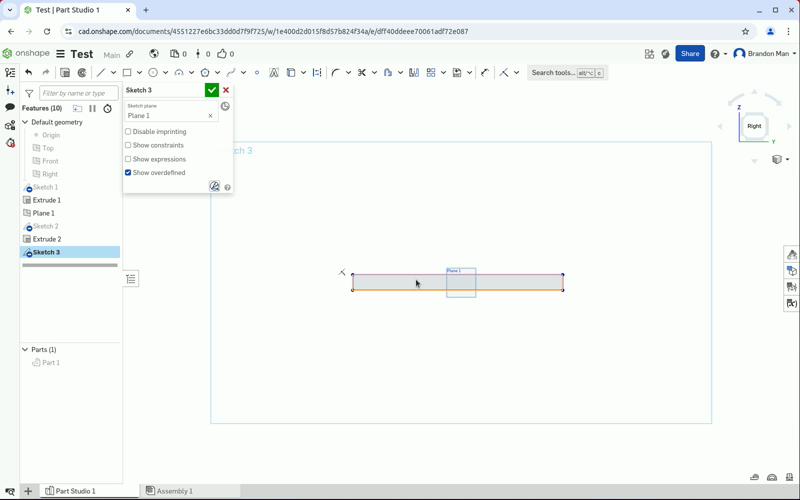
click(416, 279)
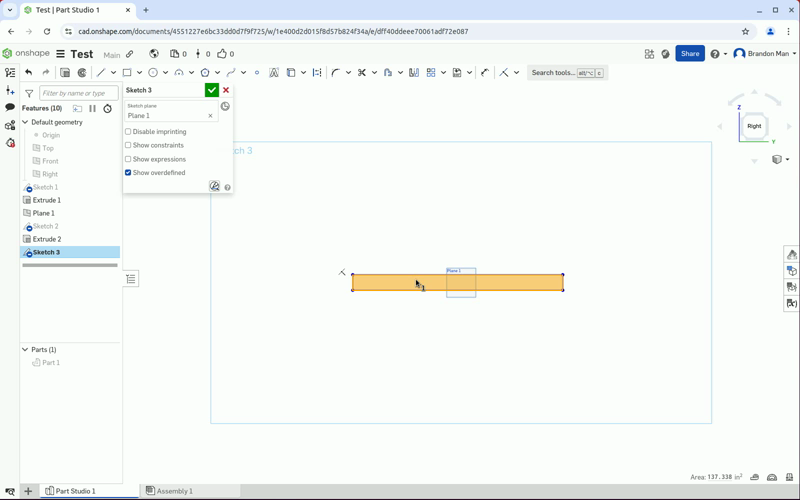
mouse_move(73, 352)
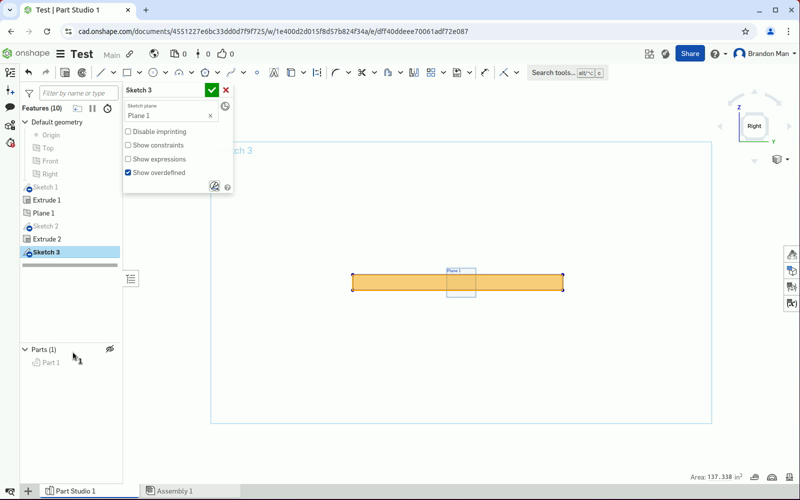
key(shift+y)
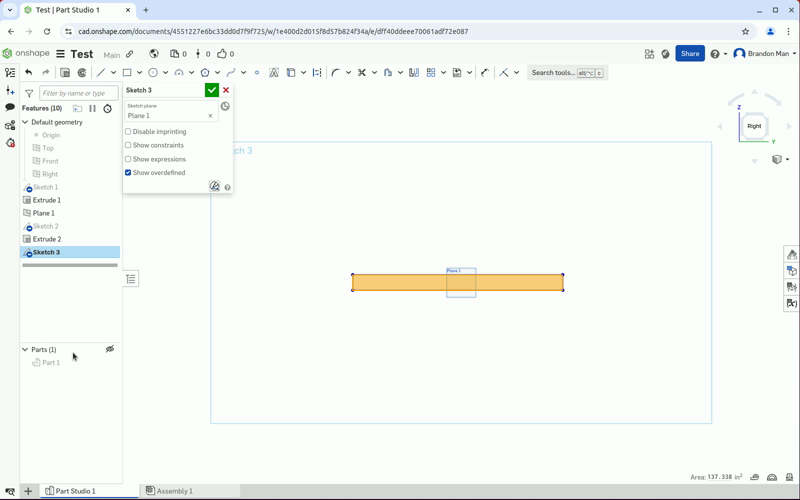
key(shift+e)
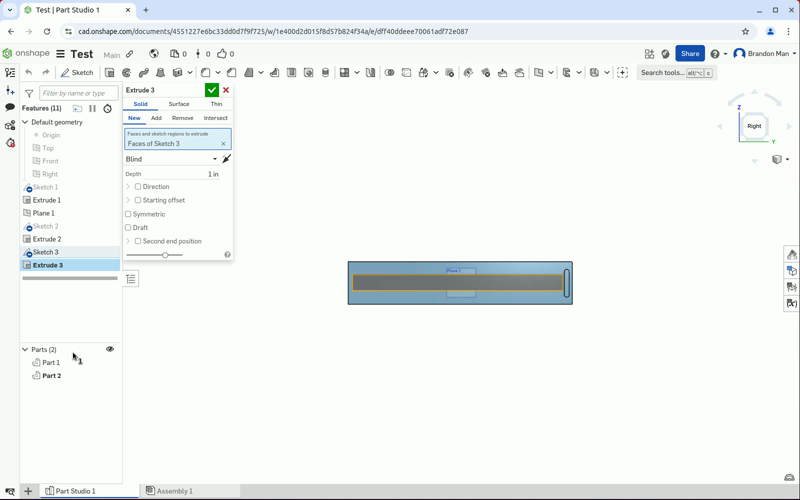
mouse_move(143, 106)
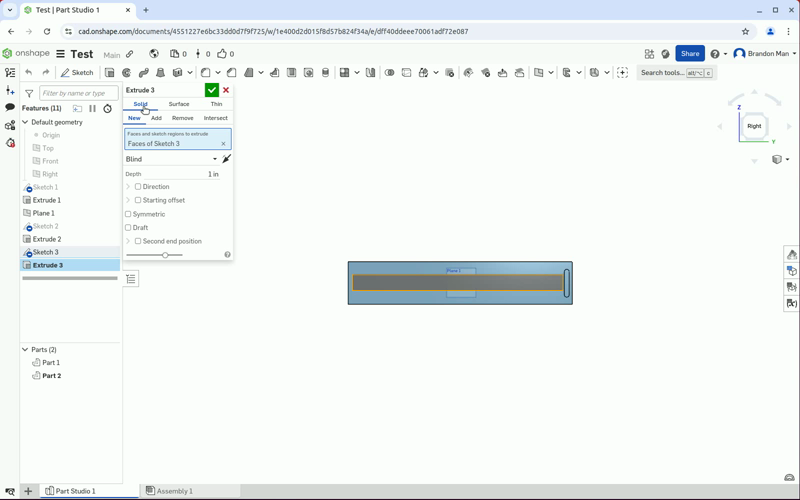
click(143, 106)
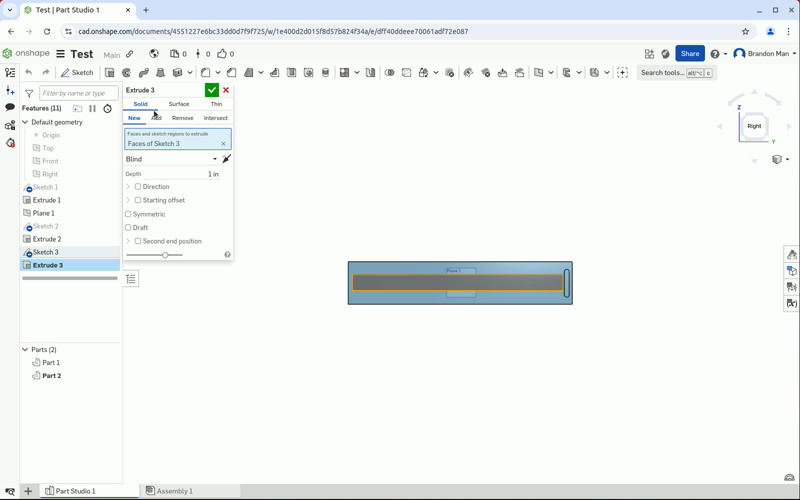
mouse_move(186, 120)
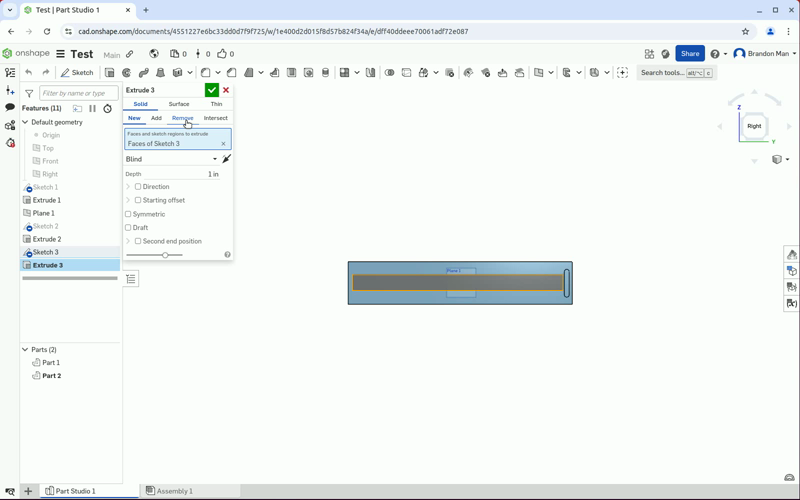
click(186, 120)
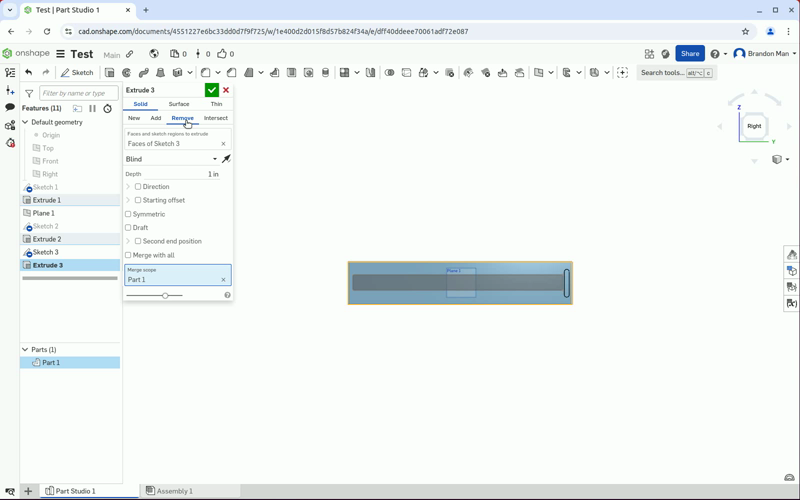
key(tab, 4)
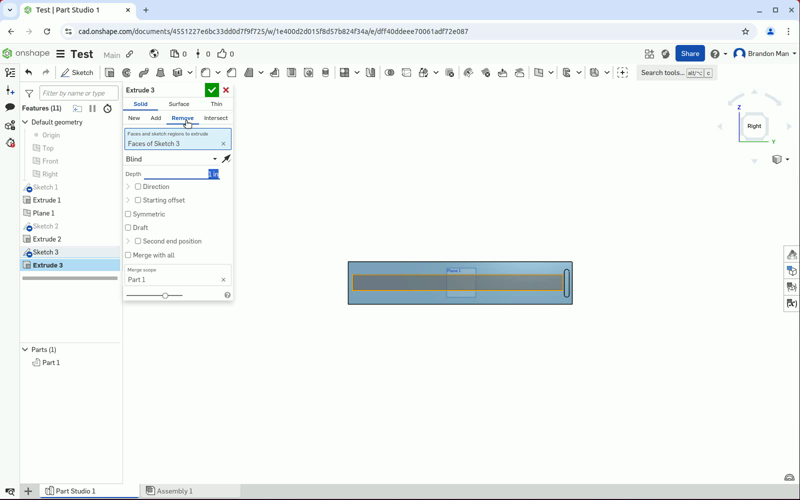
text(0.481)
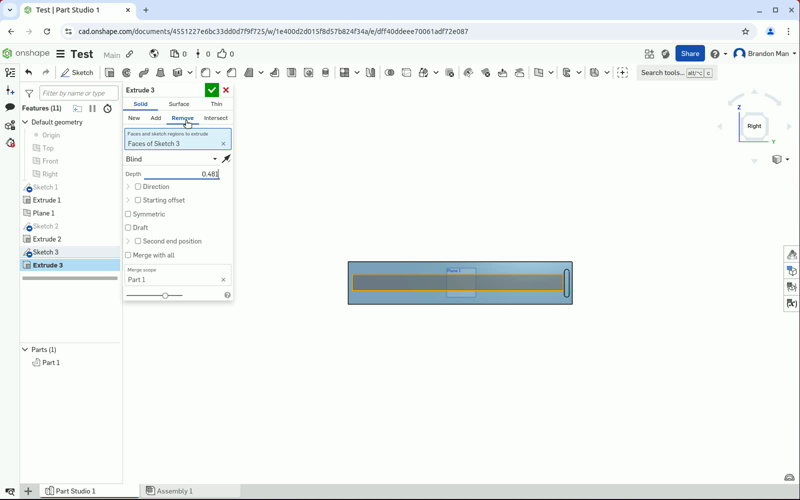
key(tab, 6)
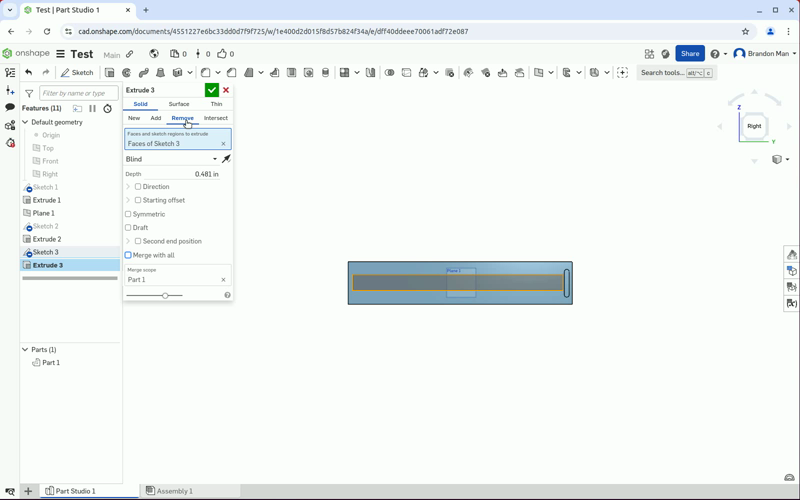
key(space)
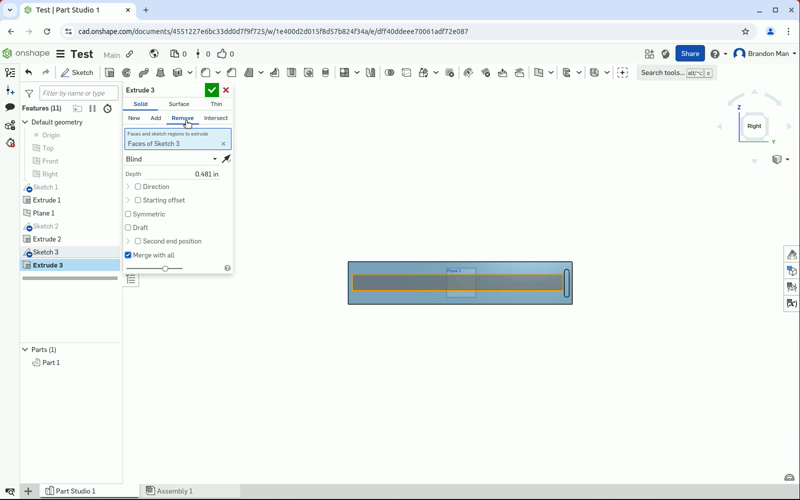
key(enter)
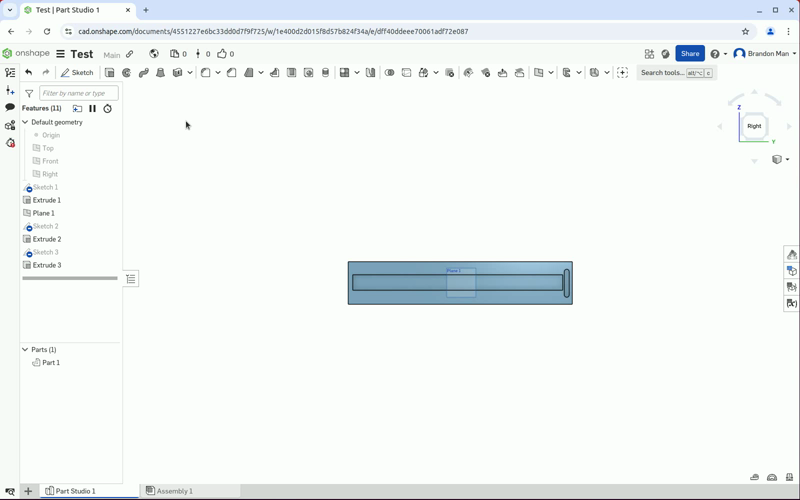
key(shift+h)
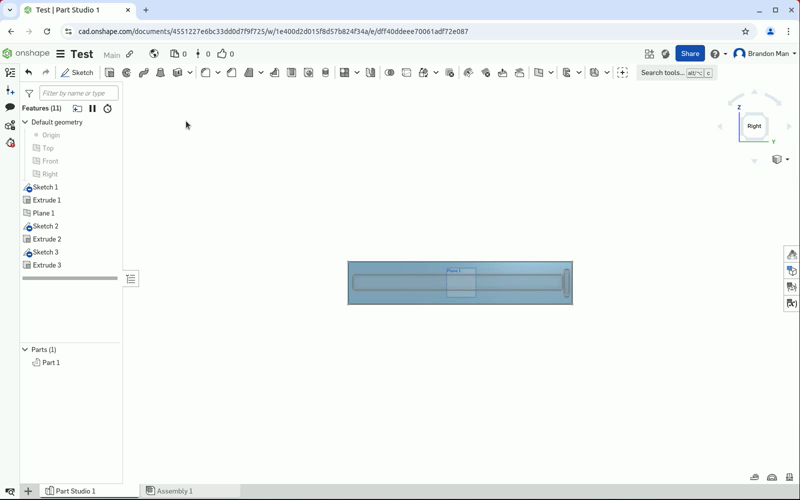
key(shift+h)
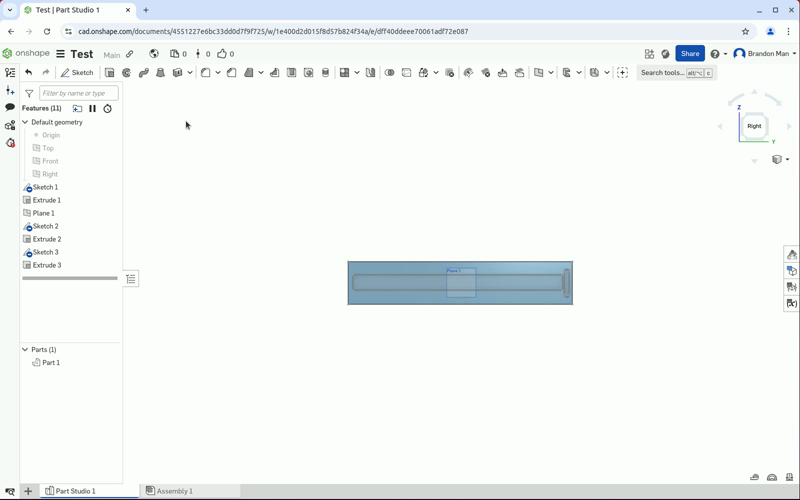
key(shift+7)
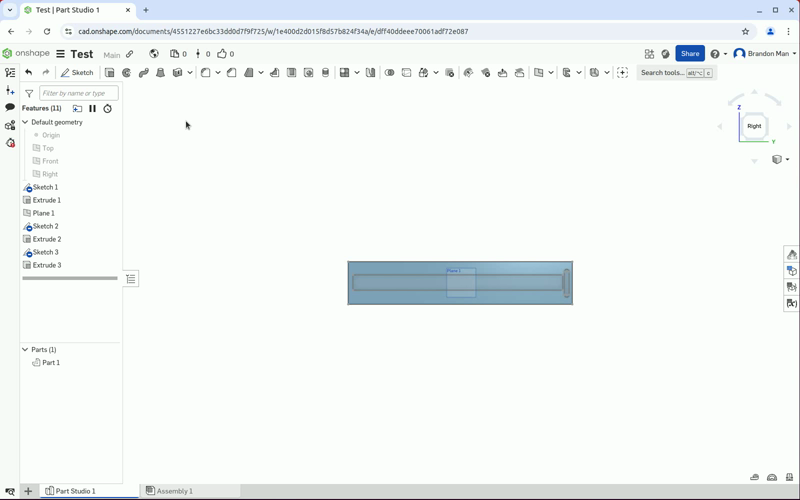
key(right, 2)
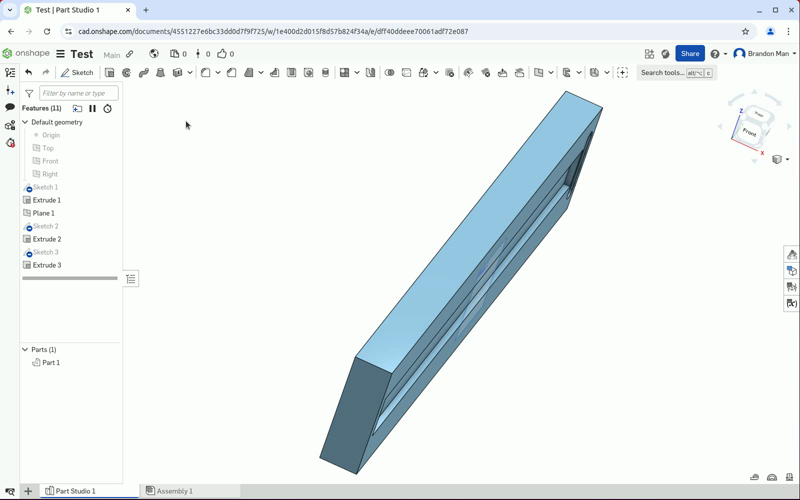
key(down, 2)
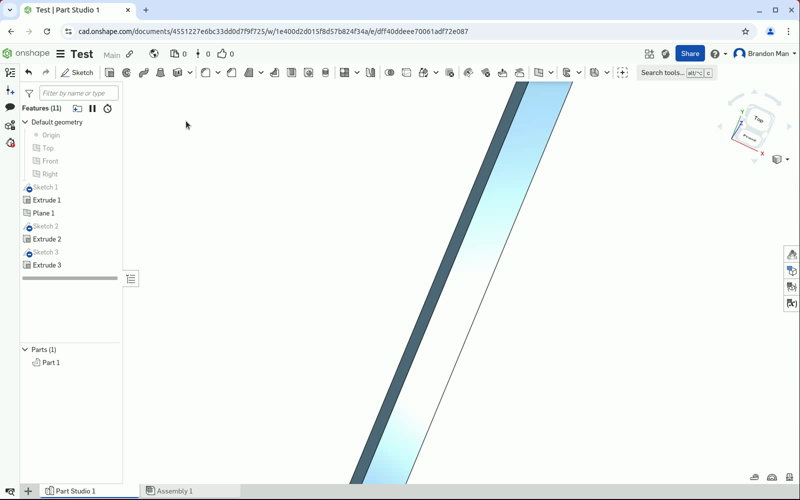
key(up, 2)
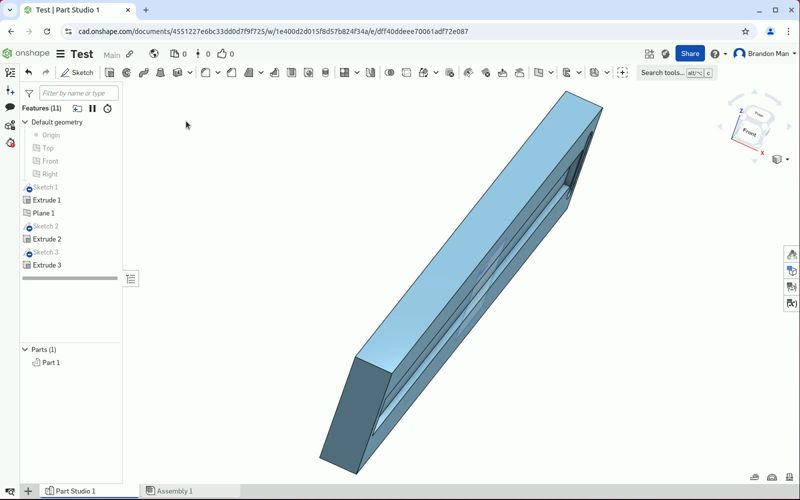
key(left, 2)
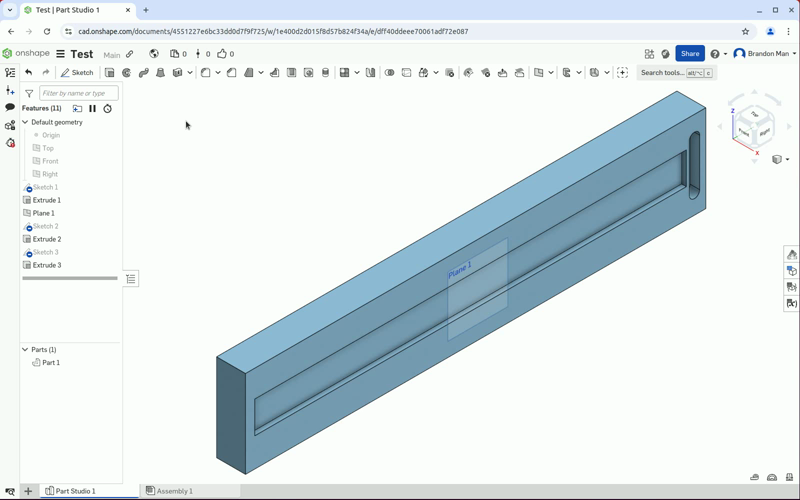
mouse_move(73, 189)
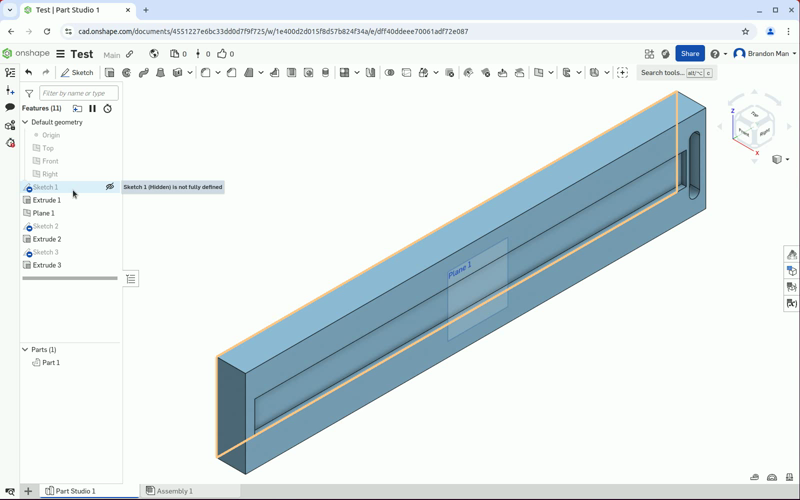
click(73, 189)